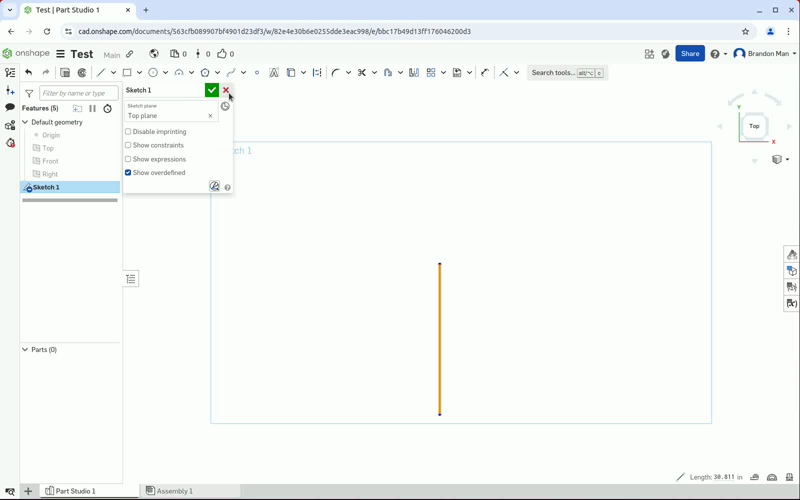
key(shift+h)
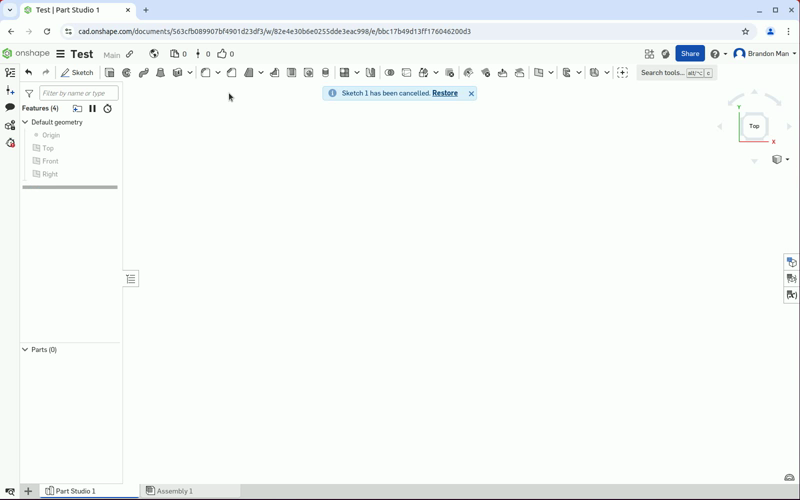
mouse_move(73, 352)
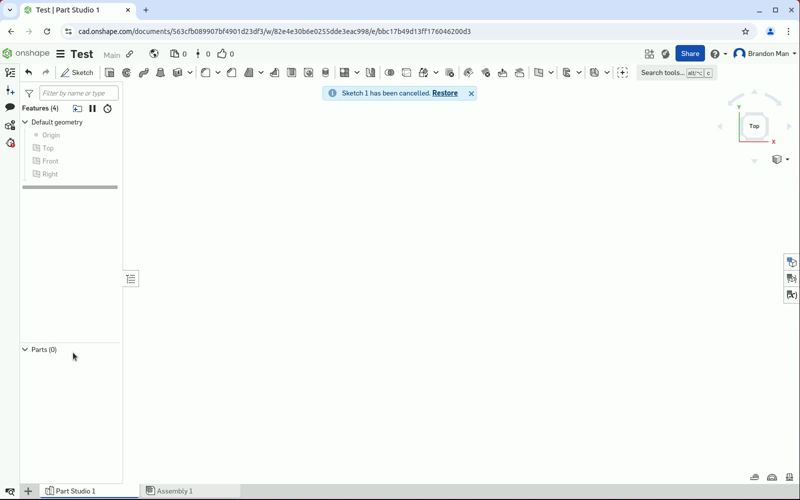
key(y)
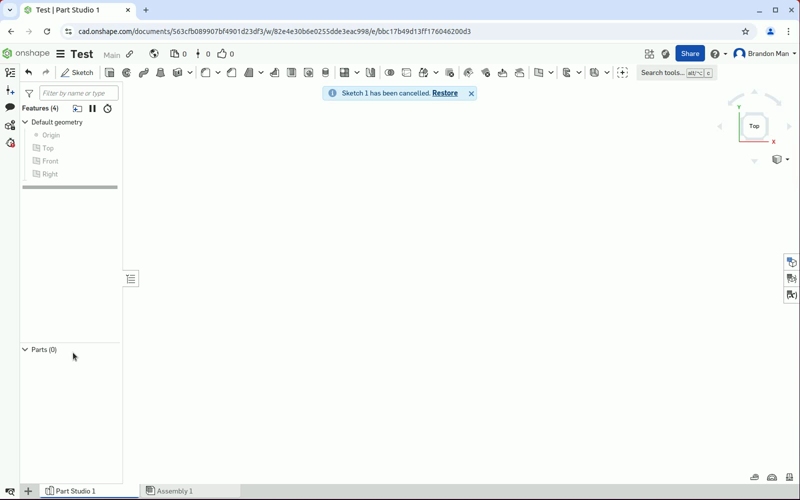
key(shift+p)
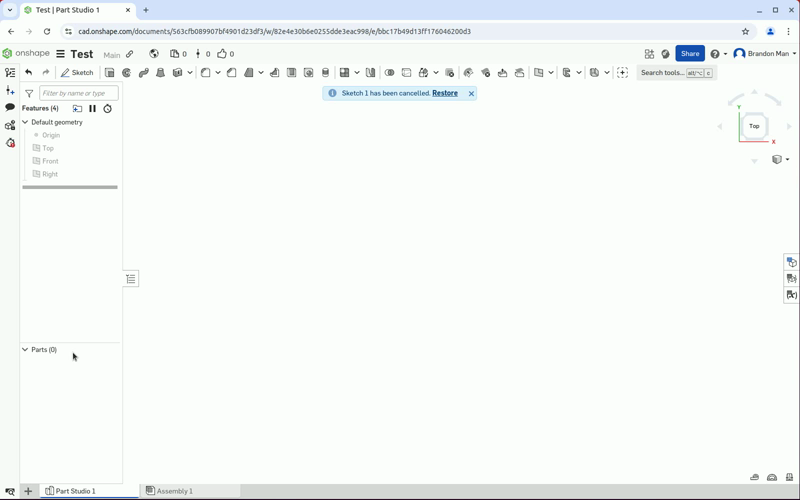
key(space)
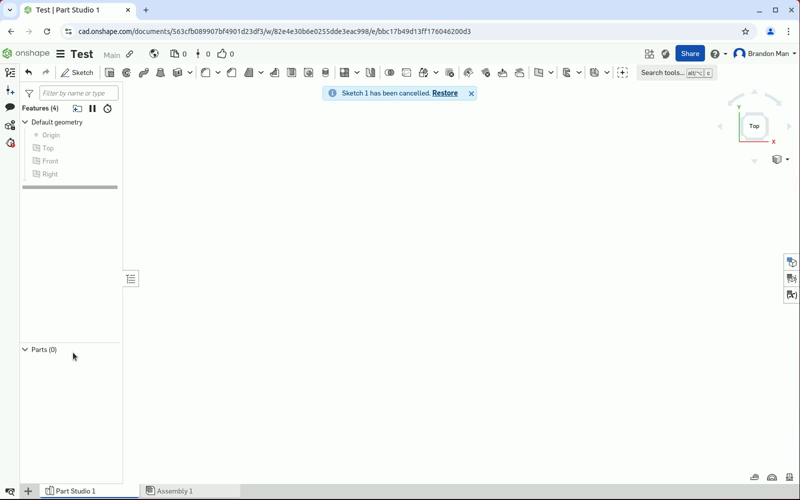
key_down(shift)
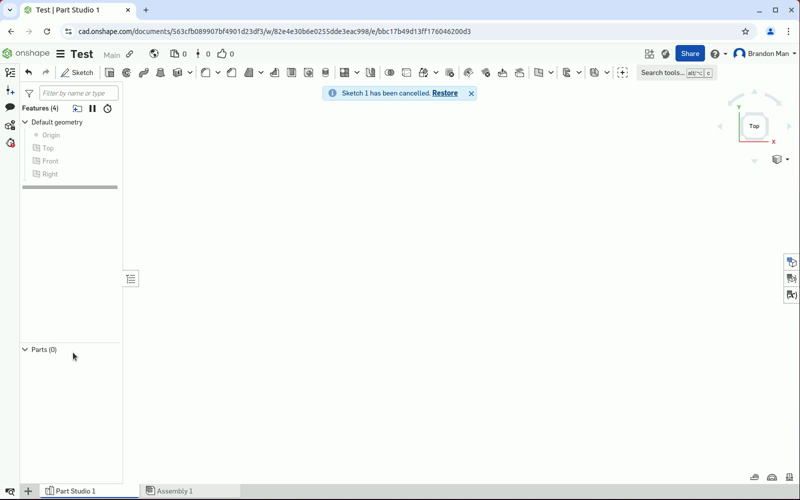
key(up)
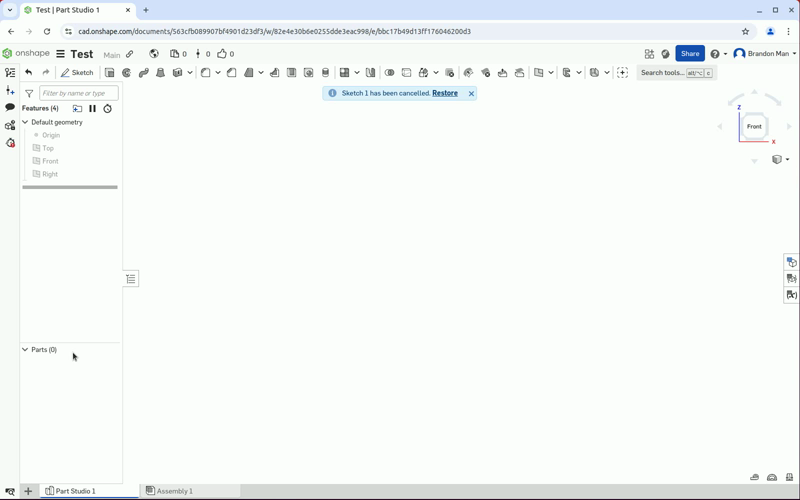
key_up(shift)
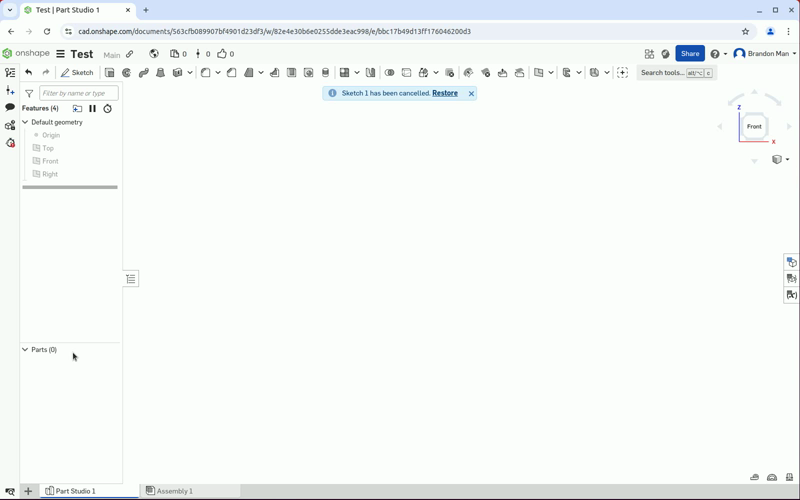
mouse_move(73, 352)
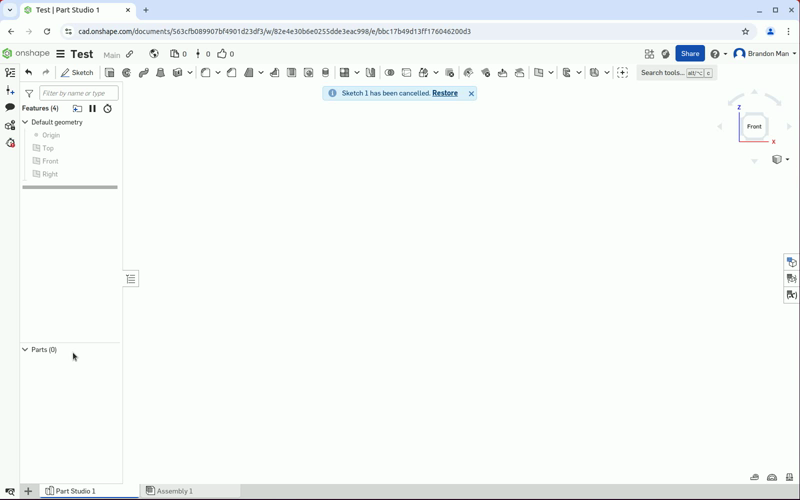
key(shift+y)
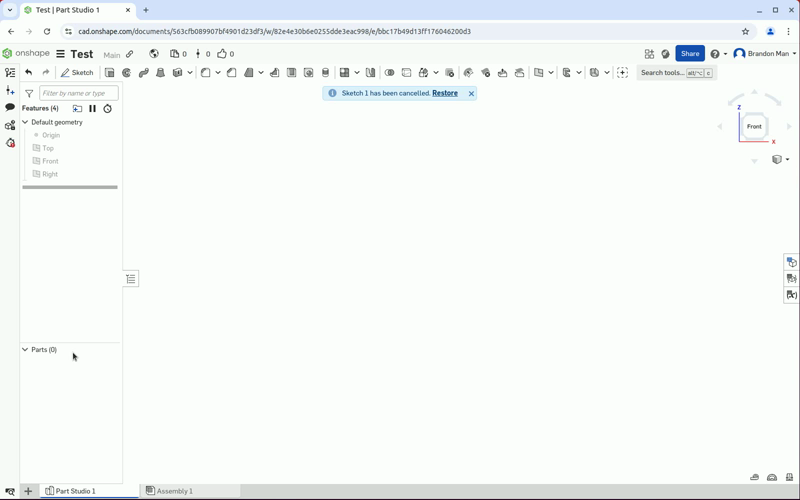
key(shift+s)
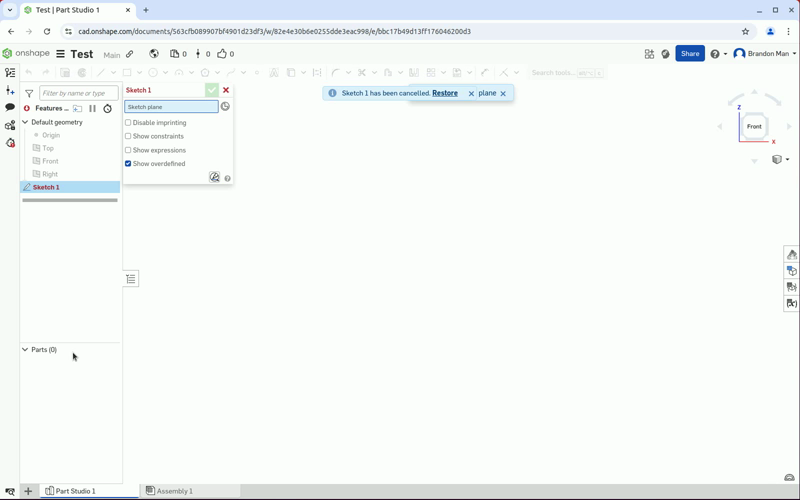
mouse_move(73, 163)
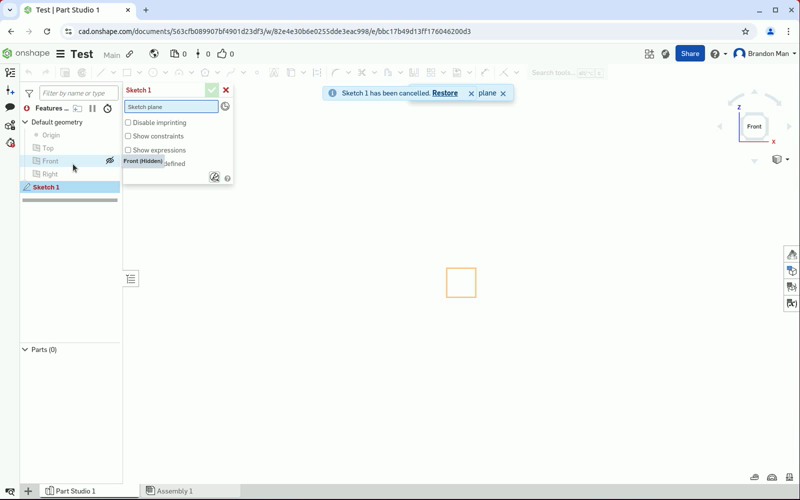
click(73, 163)
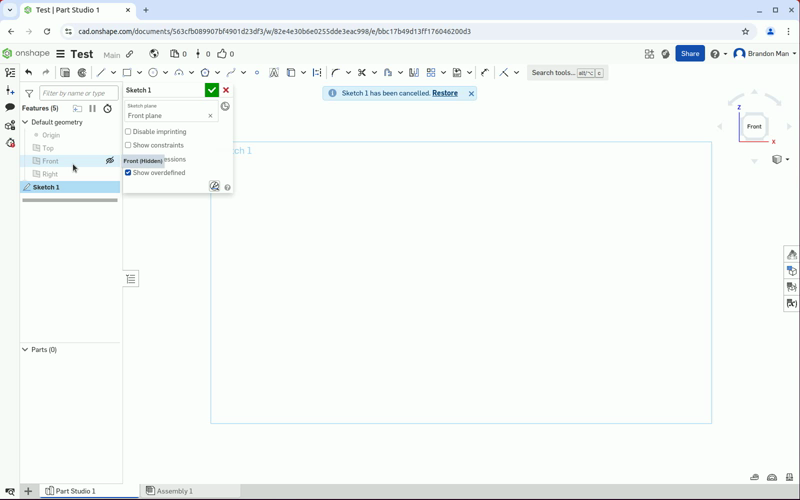
mouse_move(73, 352)
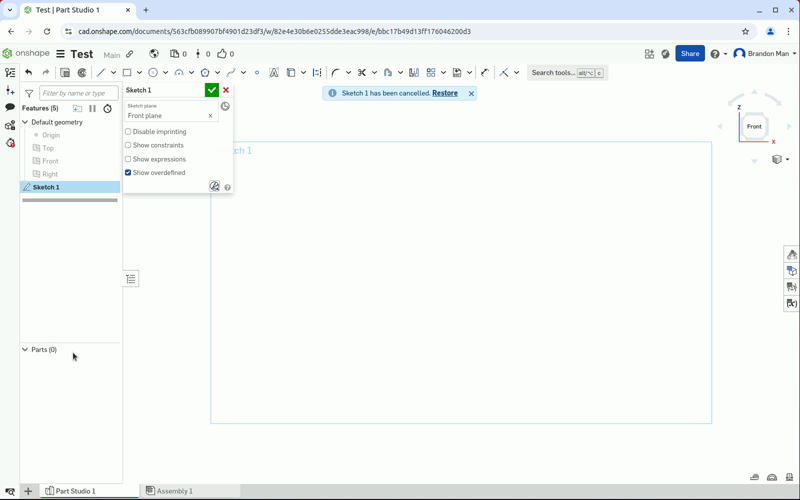
key(y)
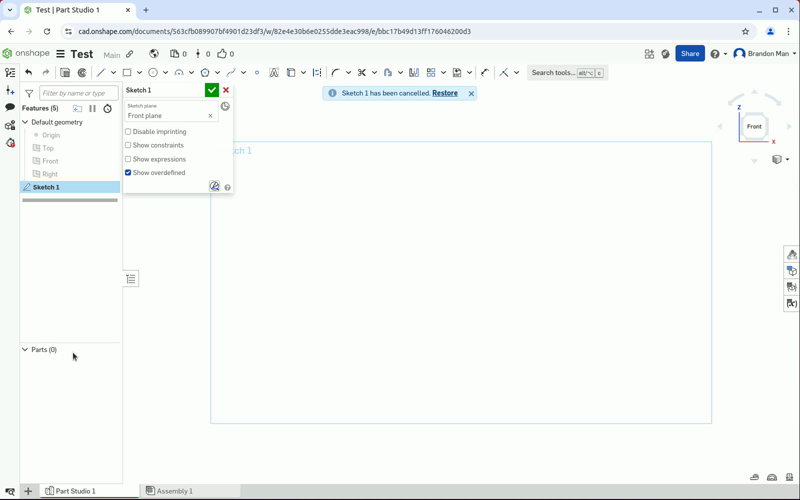
key(l)
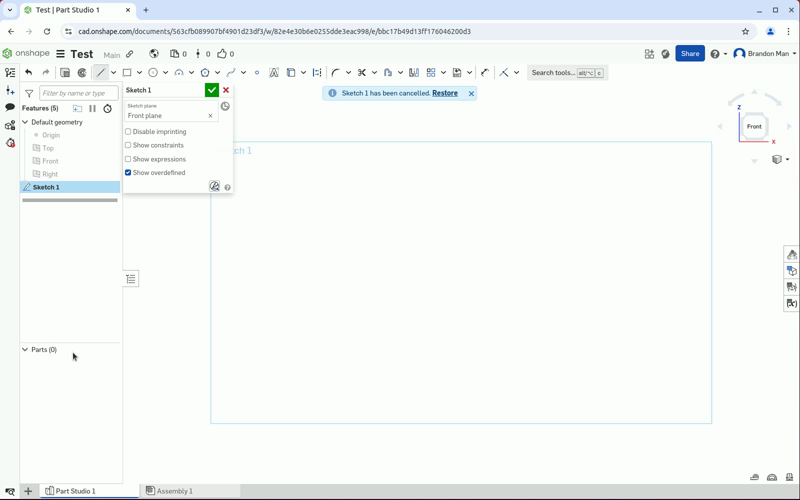
key_down(shift)
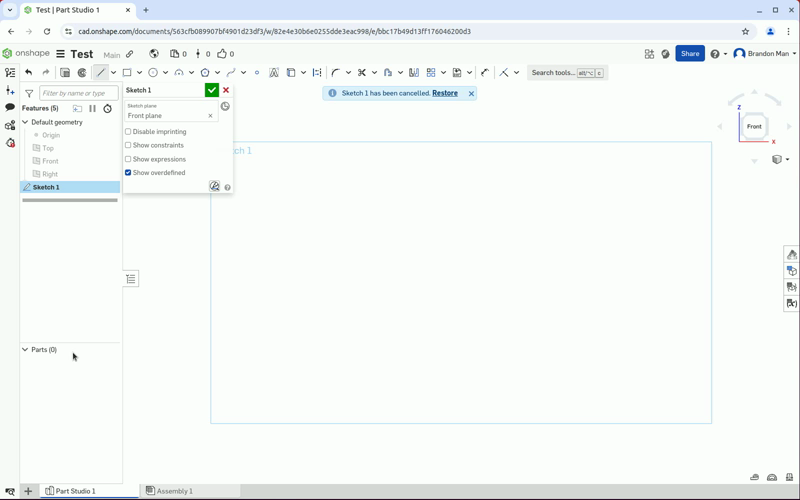
mouse_move(364, 333)
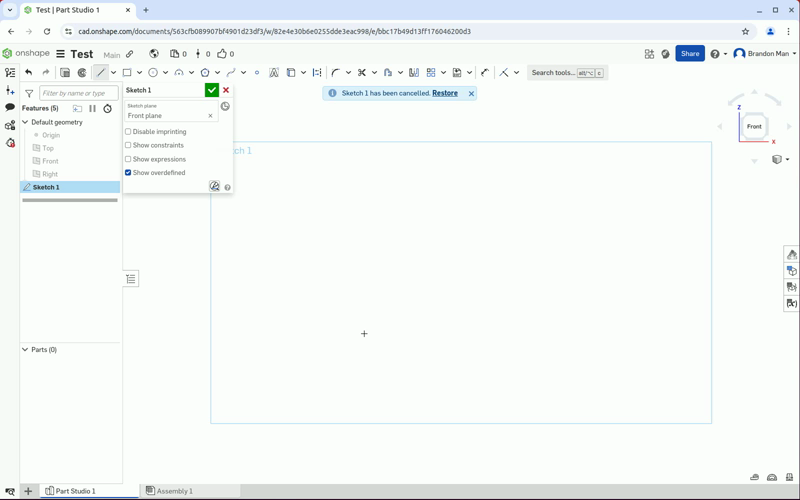
click(364, 333)
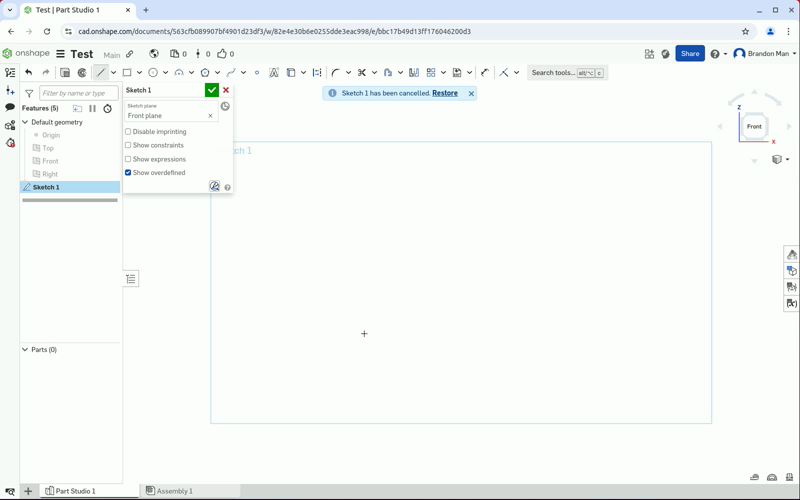
key_up(shift)
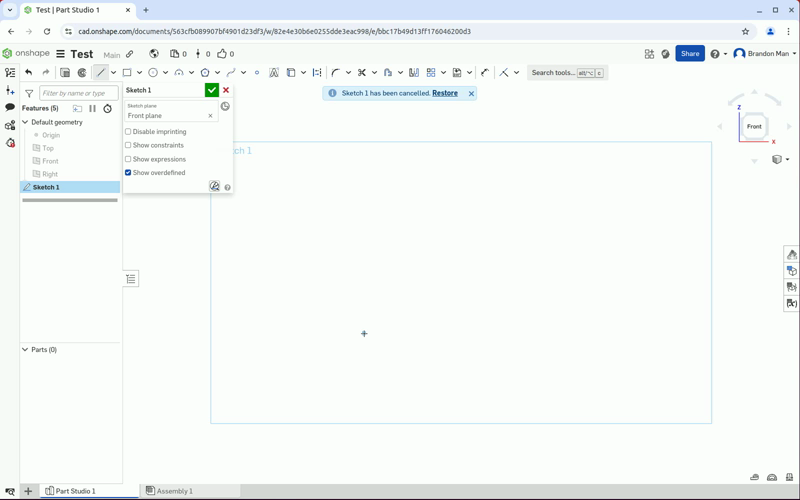
key_down(shift)
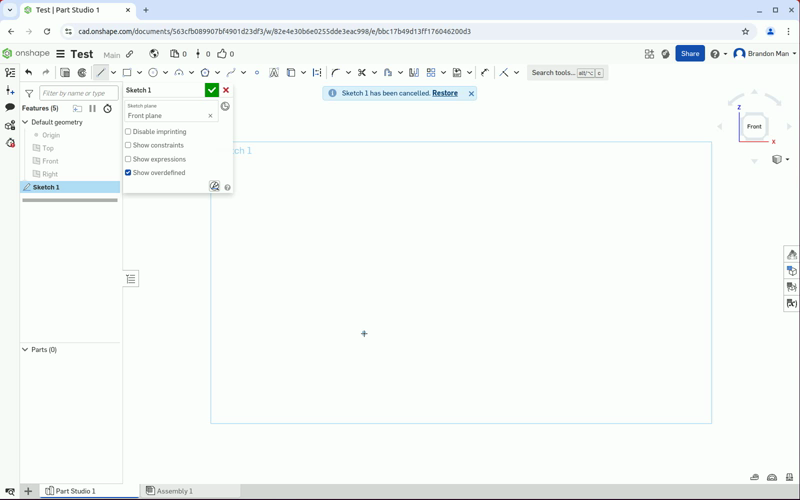
mouse_move(394, 333)
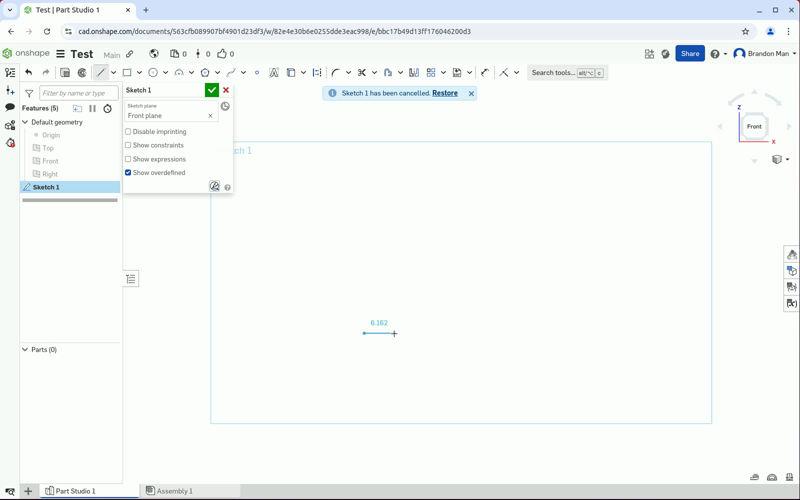
mouse_move(384, 351)
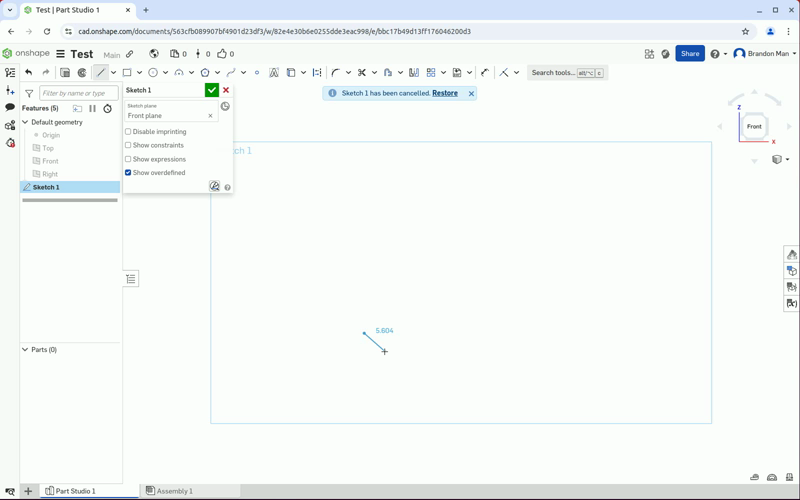
click(384, 351)
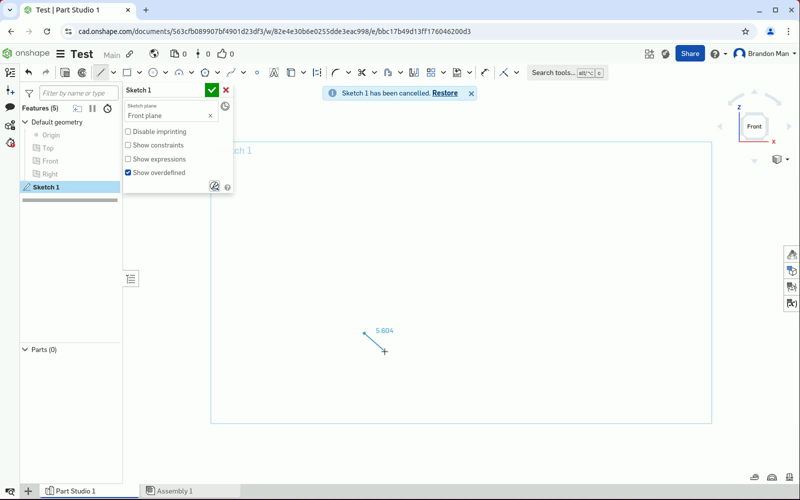
key_up(shift)
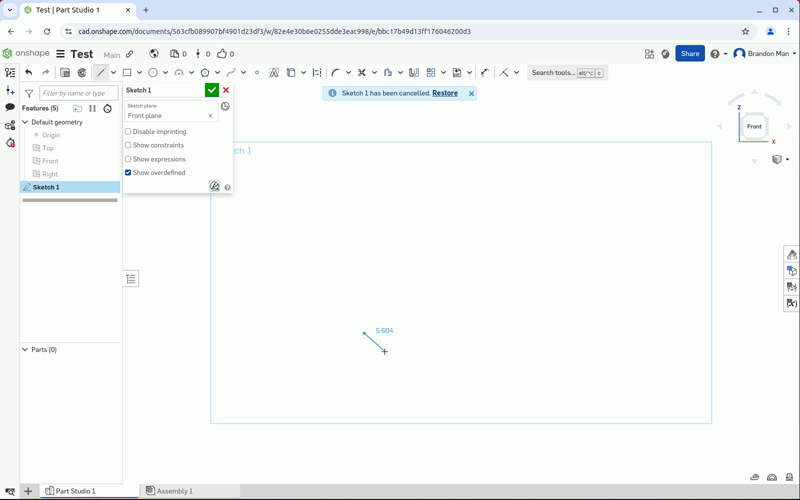
key_down(shift)
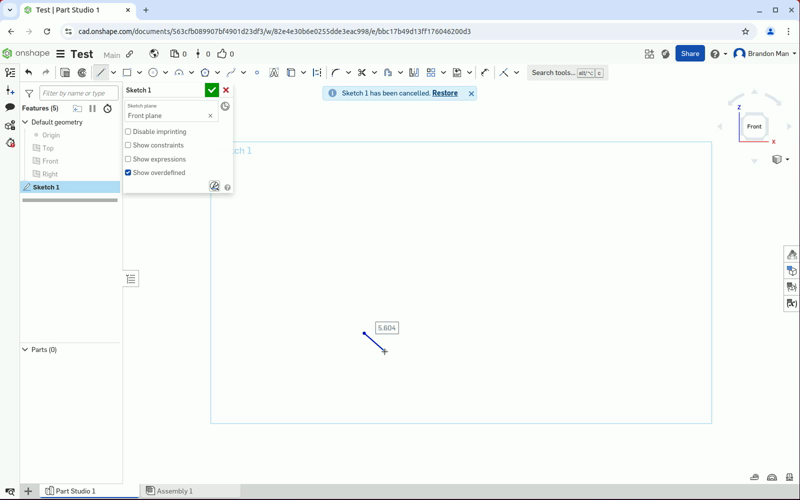
mouse_move(384, 190)
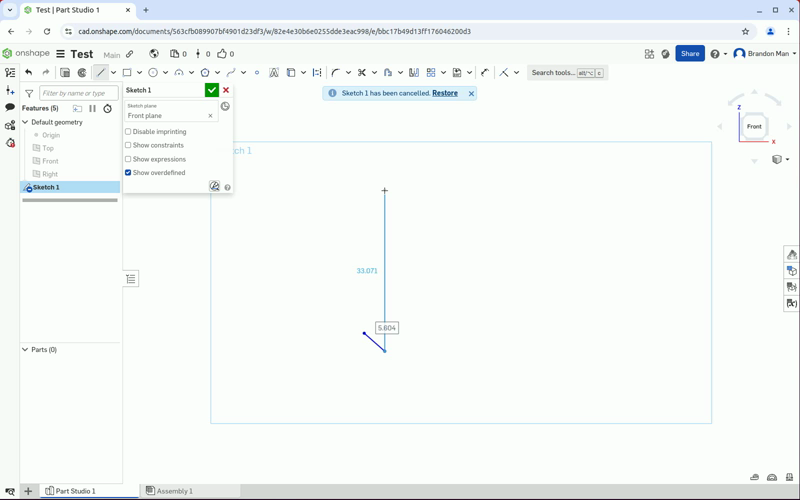
click(384, 190)
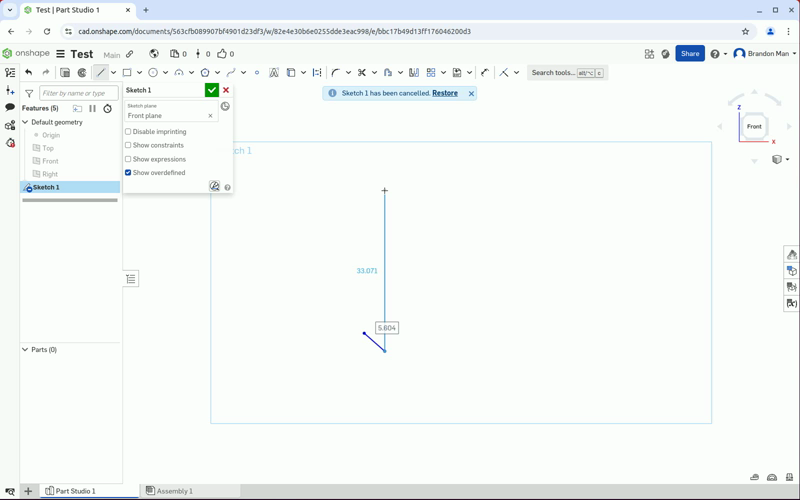
key_up(shift)
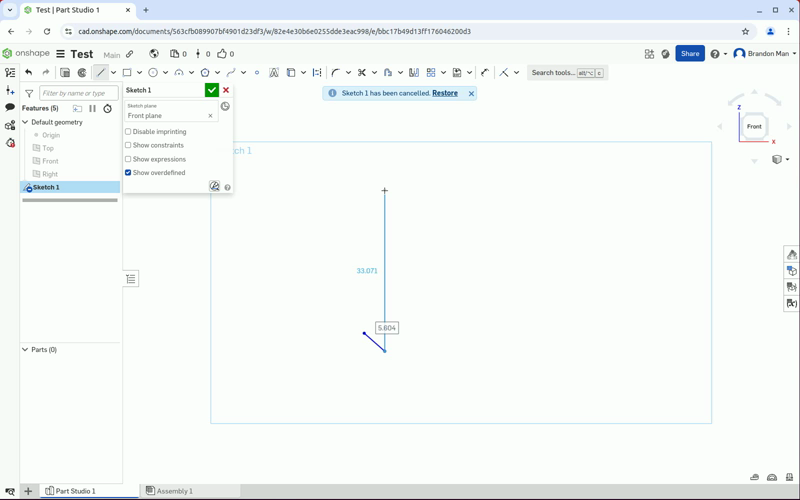
key_down(shift)
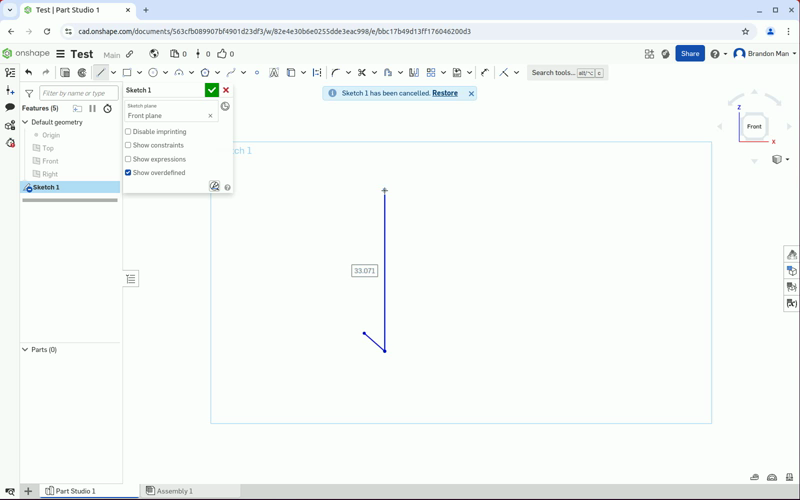
mouse_move(537, 190)
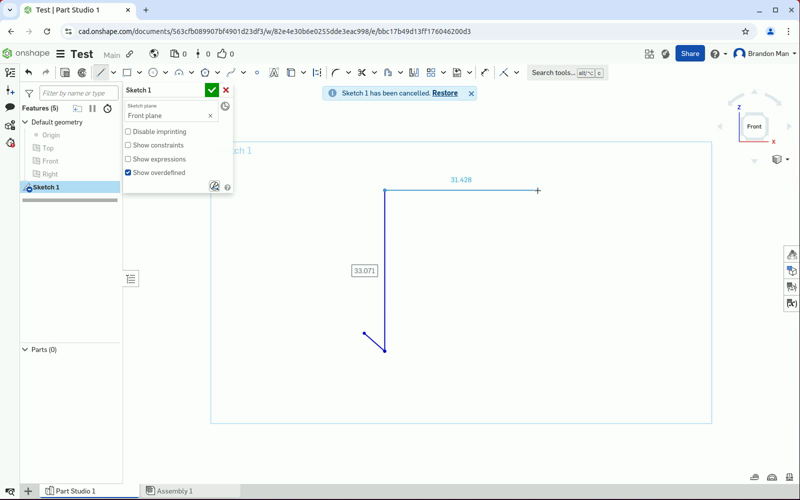
click(537, 190)
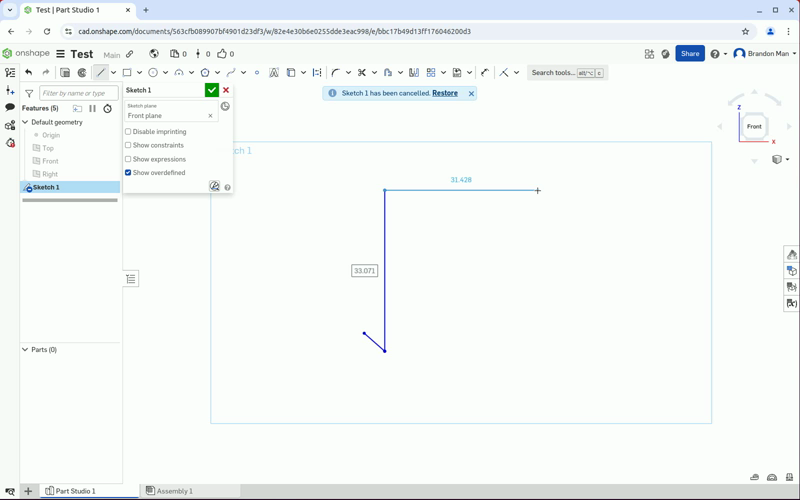
key_up(shift)
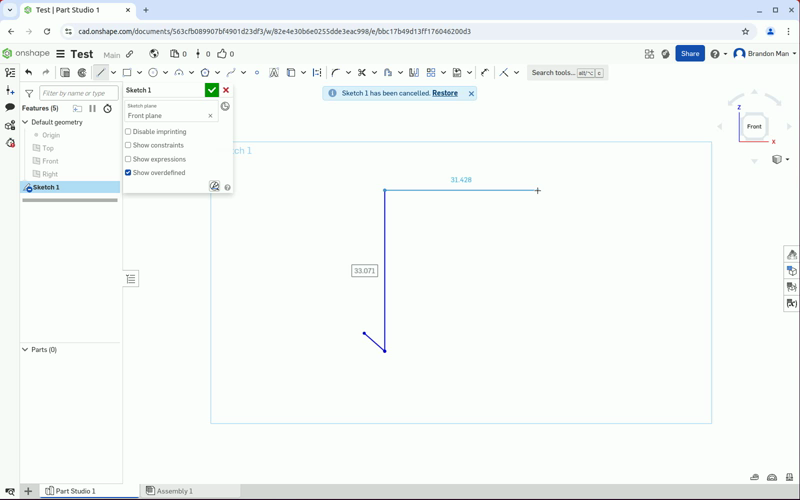
key_down(shift)
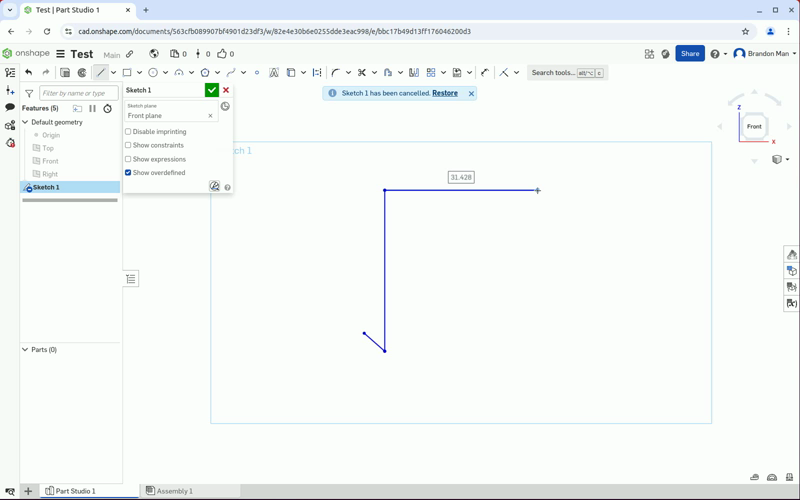
mouse_move(537, 343)
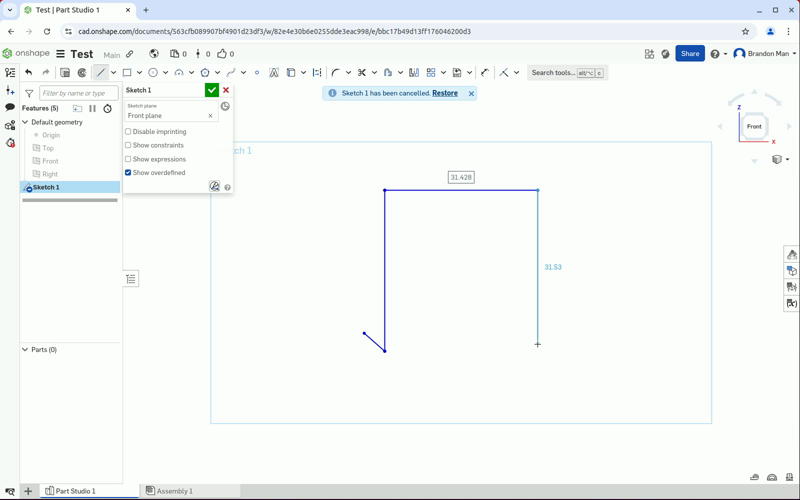
click(537, 343)
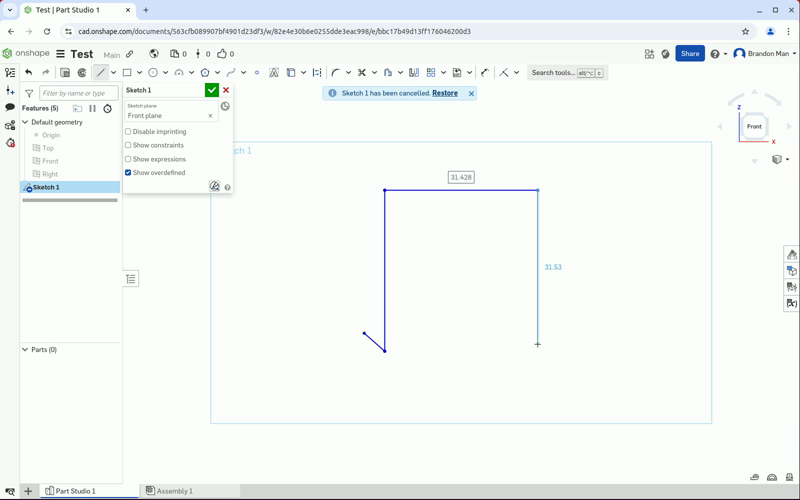
key_up(shift)
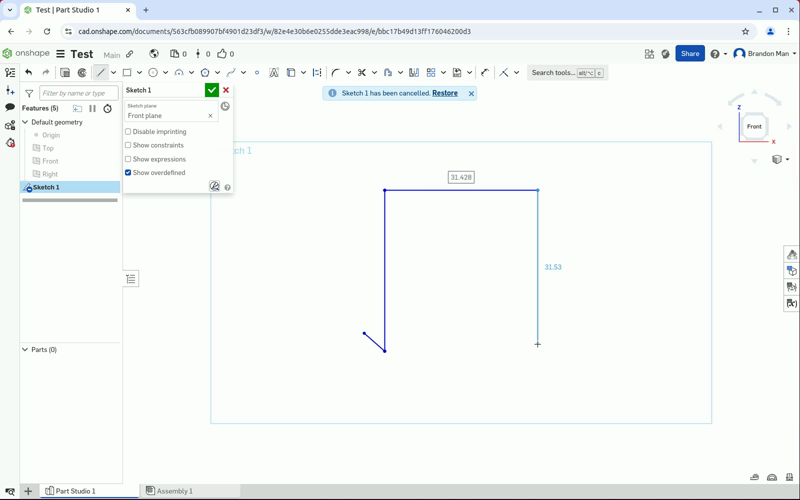
key_down(shift)
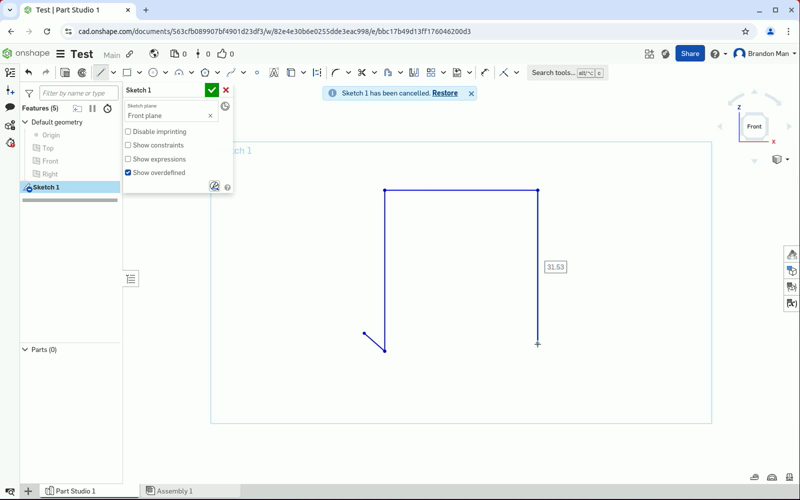
mouse_move(461, 343)
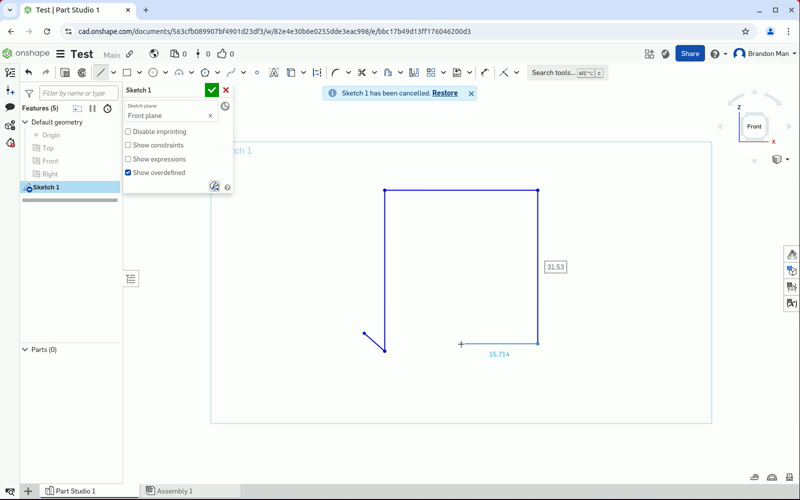
click(461, 343)
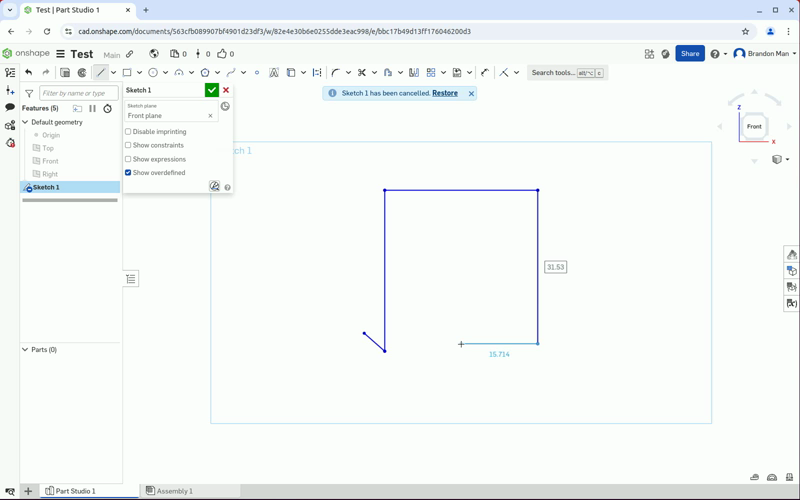
key_up(shift)
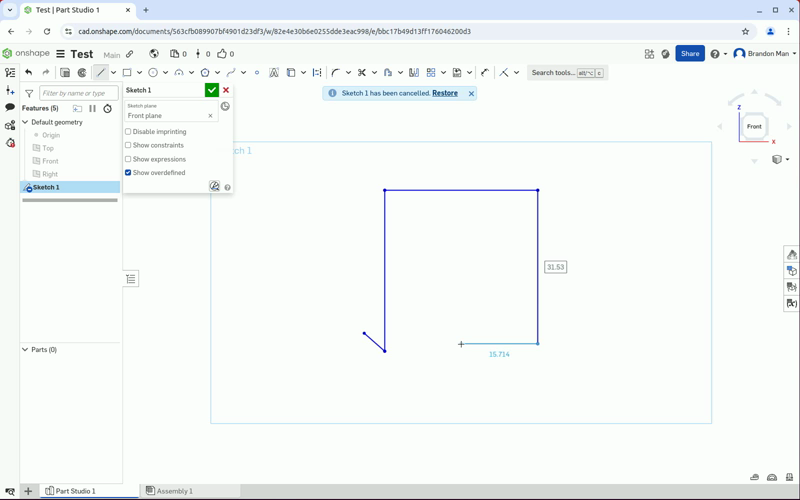
key_down(shift)
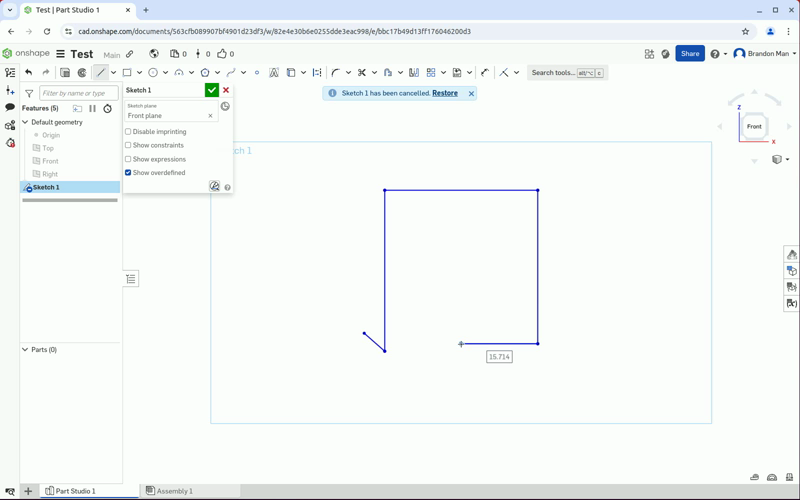
mouse_move(491, 343)
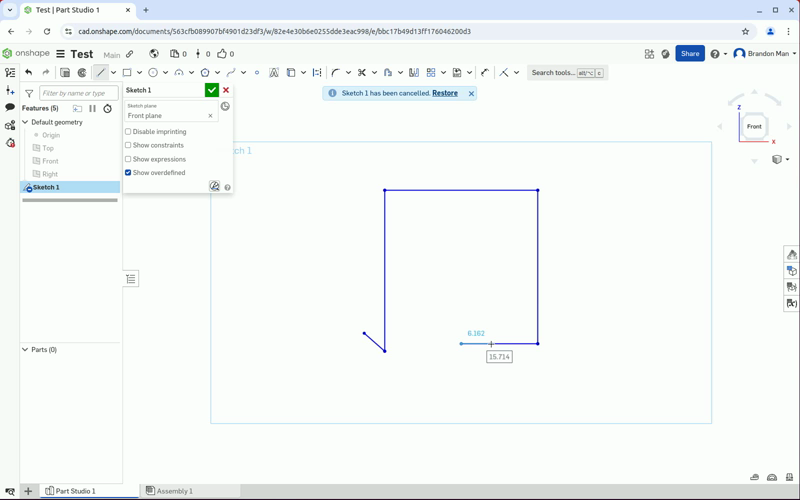
mouse_move(461, 361)
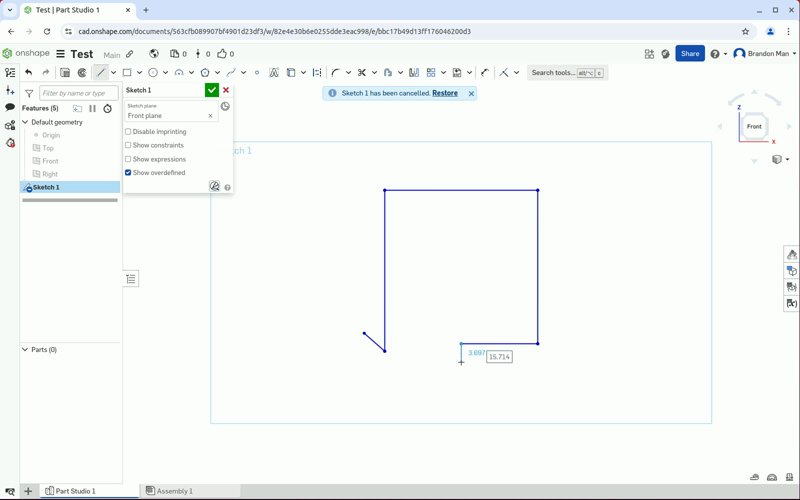
click(461, 361)
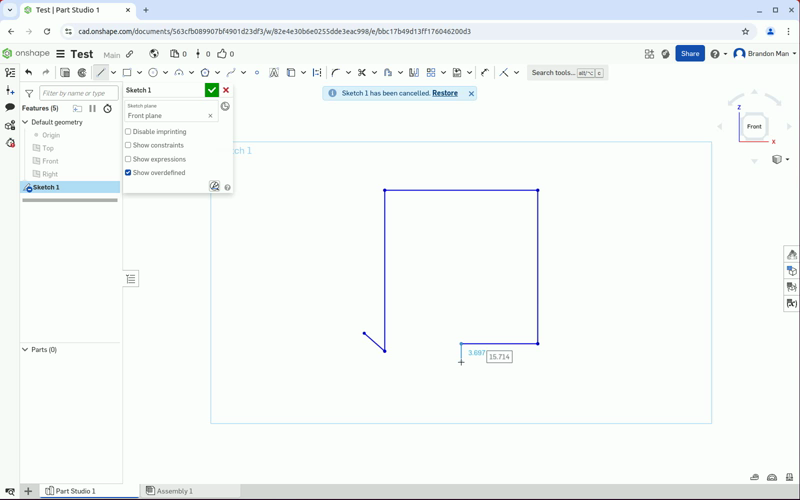
key_up(shift)
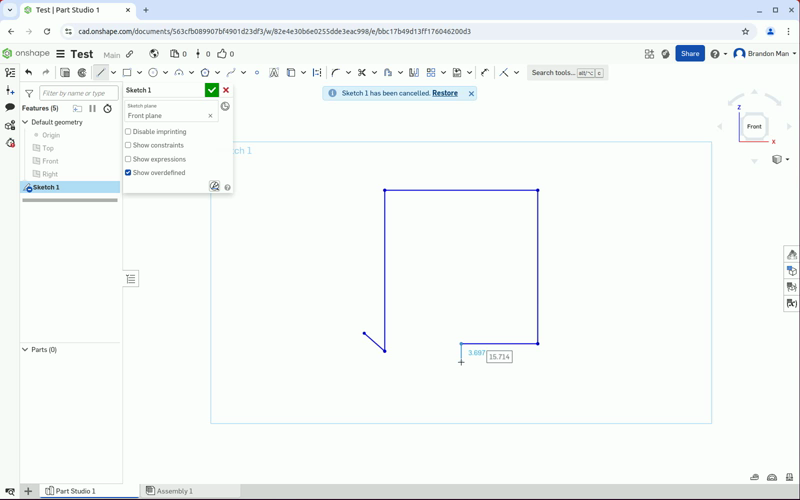
key_down(shift)
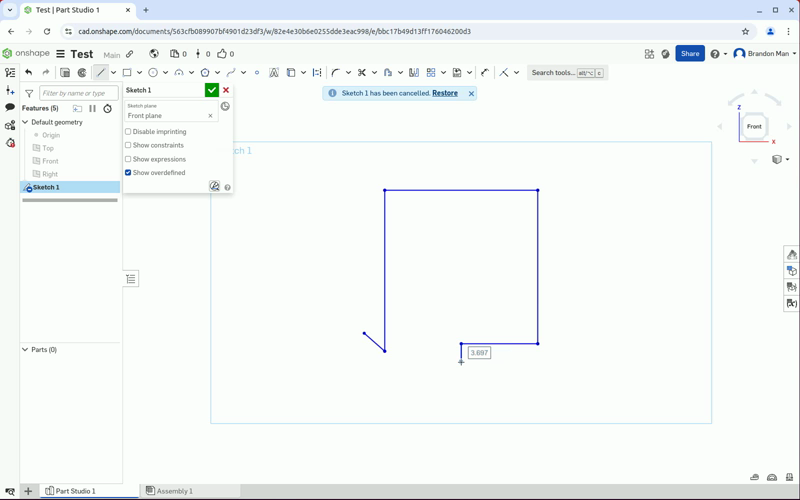
mouse_move(555, 361)
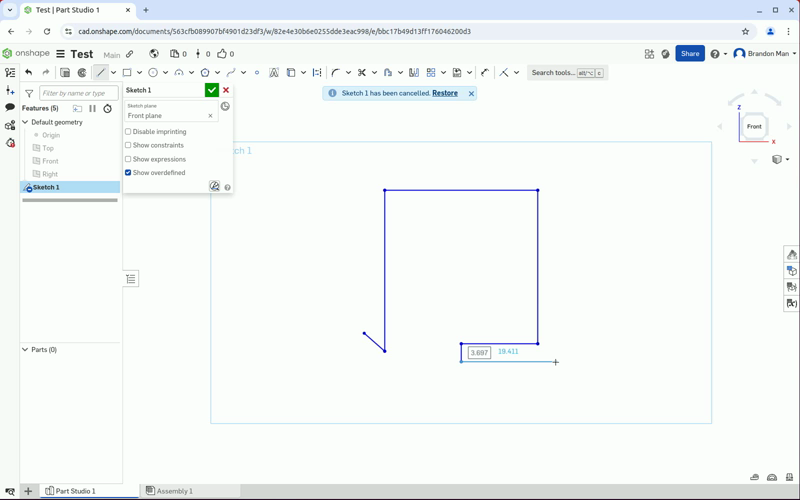
click(555, 361)
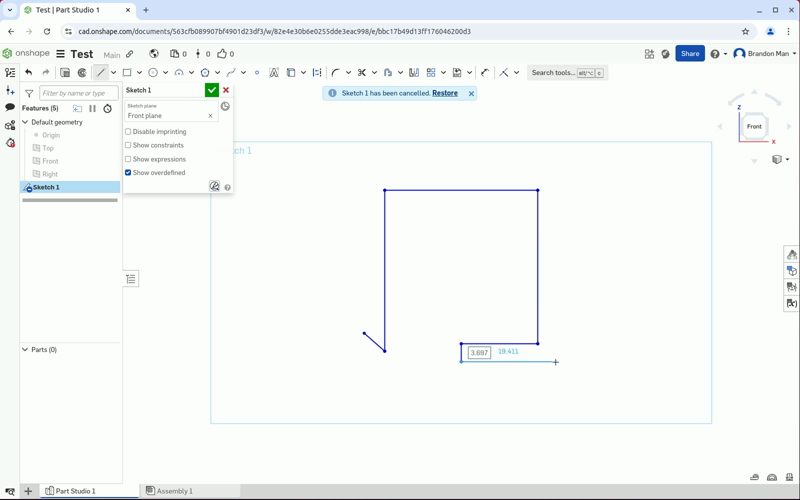
key_up(shift)
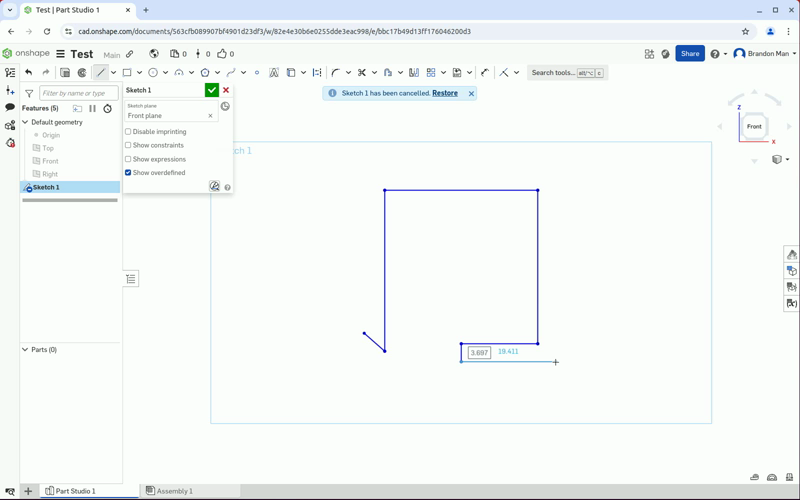
key_down(shift)
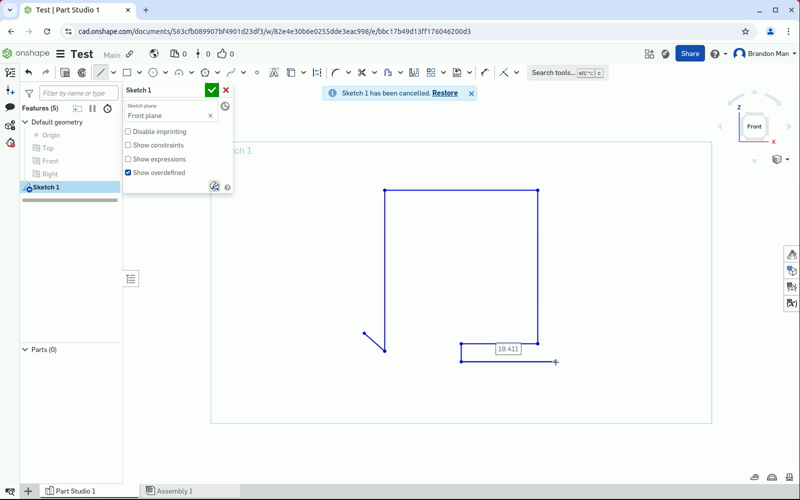
mouse_move(555, 170)
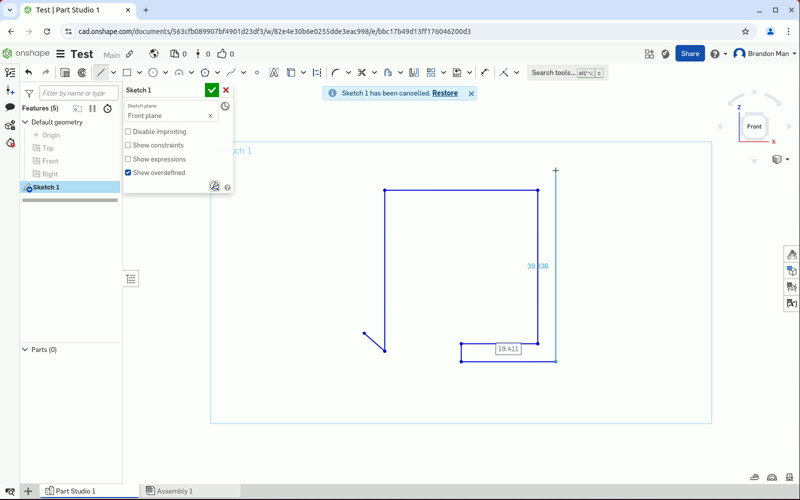
click(555, 170)
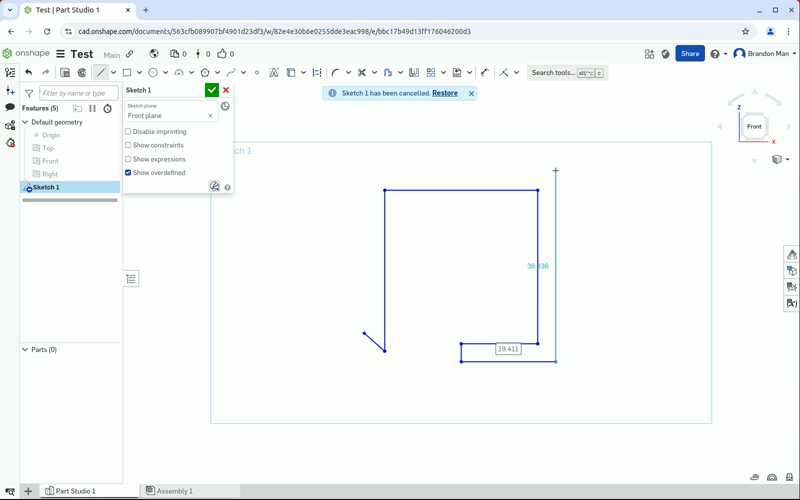
key_up(shift)
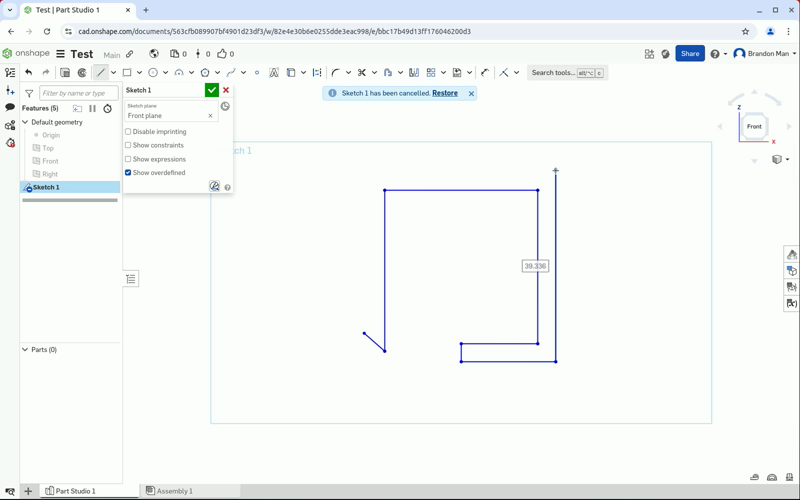
key_down(shift)
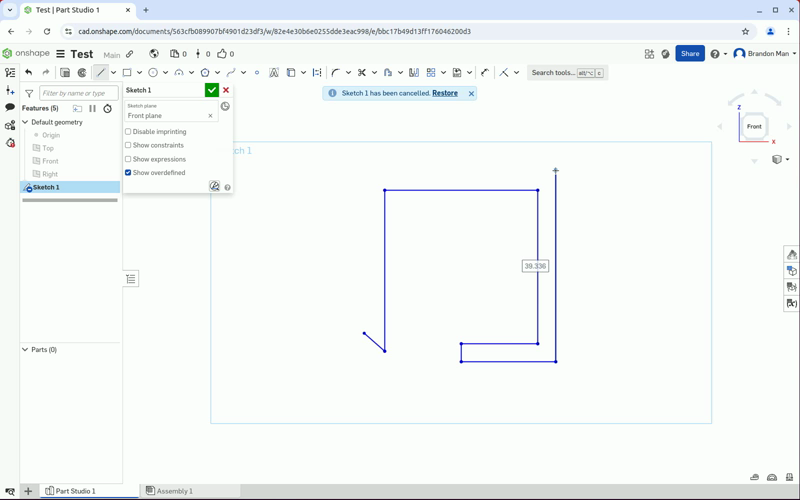
mouse_move(364, 170)
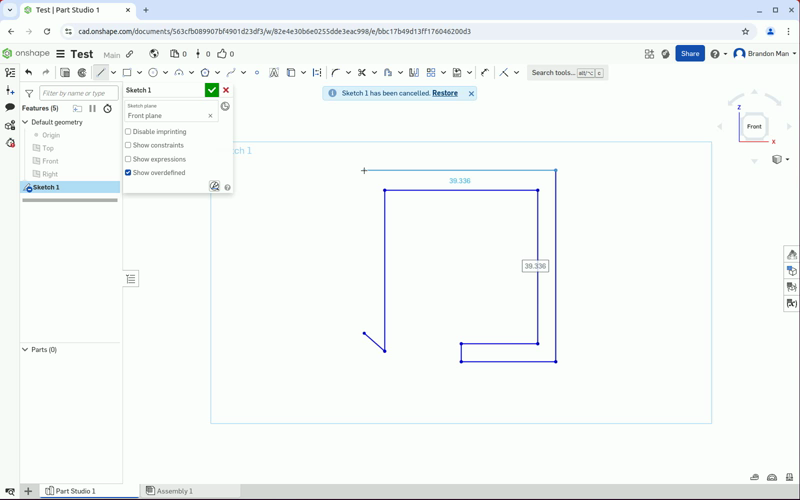
click(364, 170)
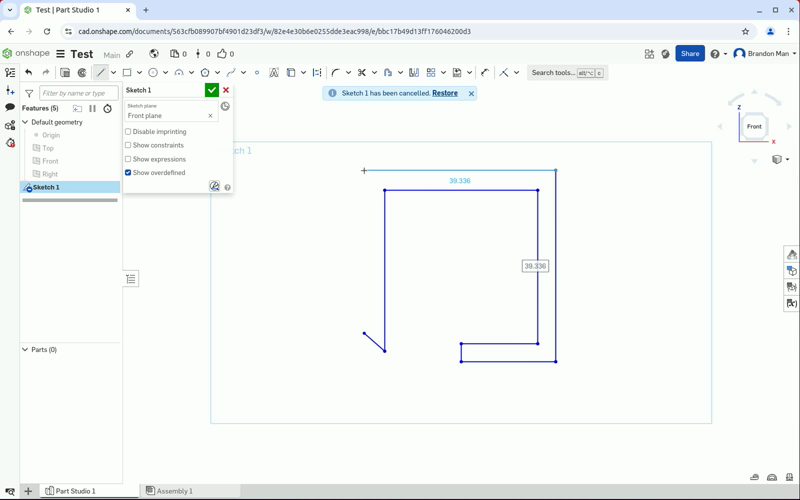
key_up(shift)
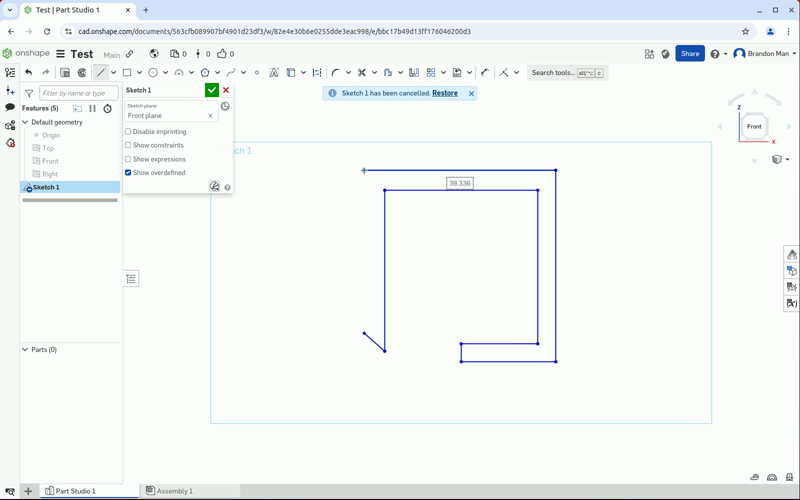
key_down(shift)
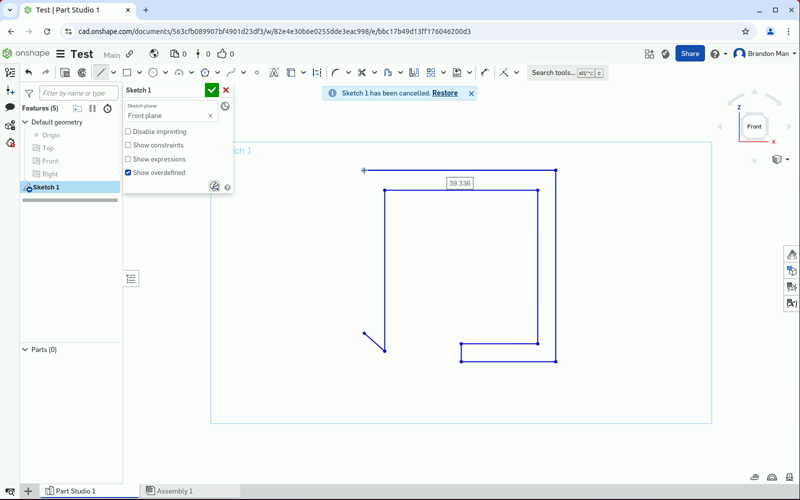
mouse_move(364, 333)
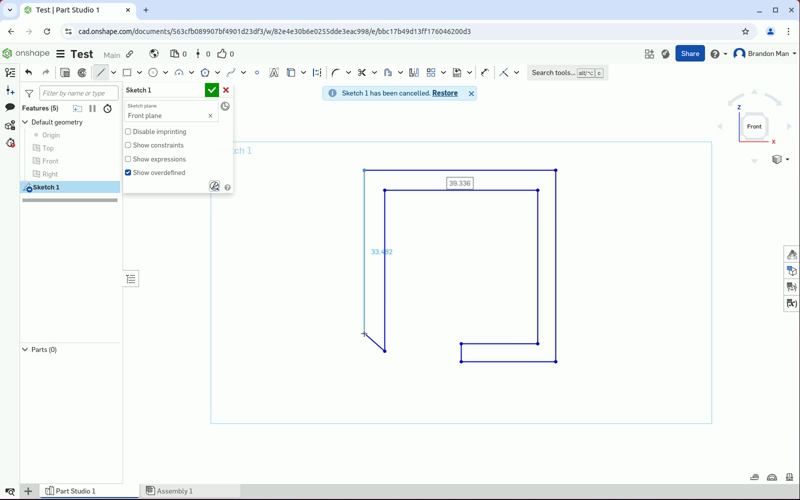
key_up(shift)
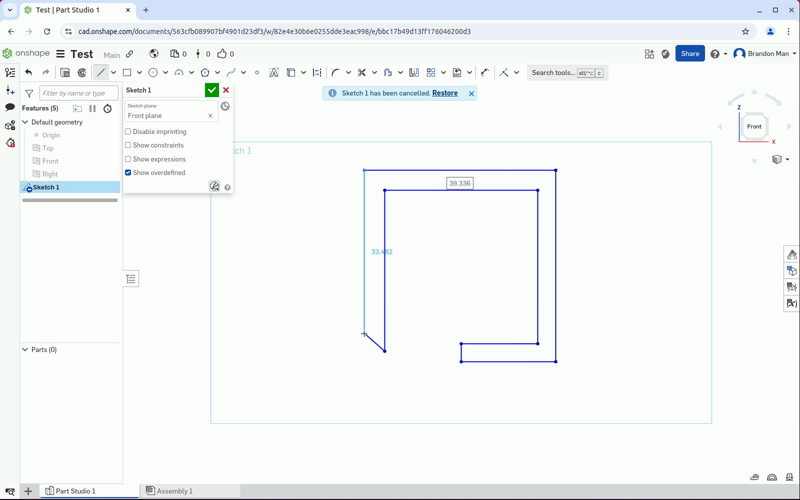
click(364, 333)
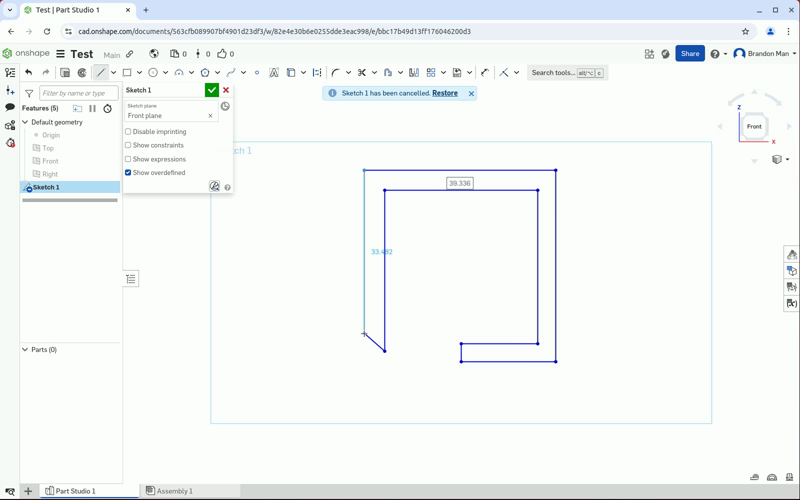
key(esc)
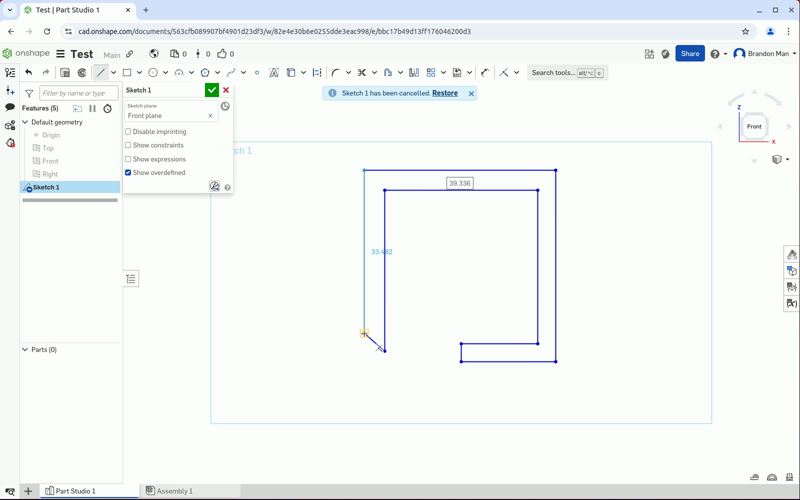
mouse_move(453, 181)
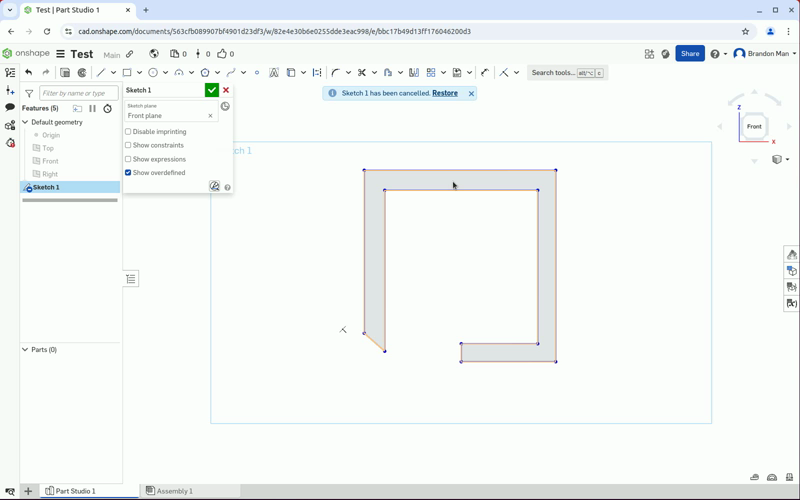
click(453, 181)
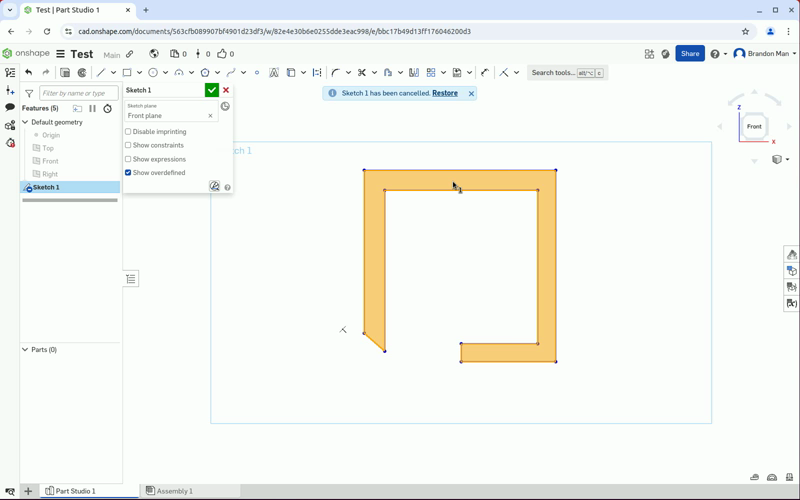
mouse_move(73, 352)
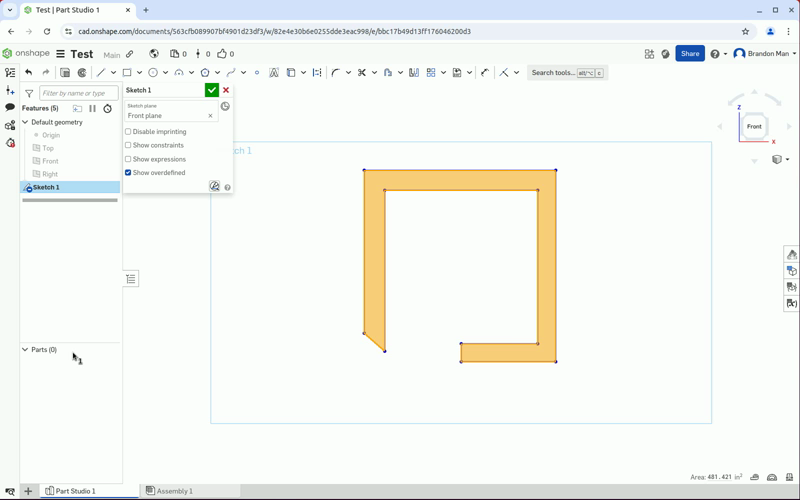
key(shift+y)
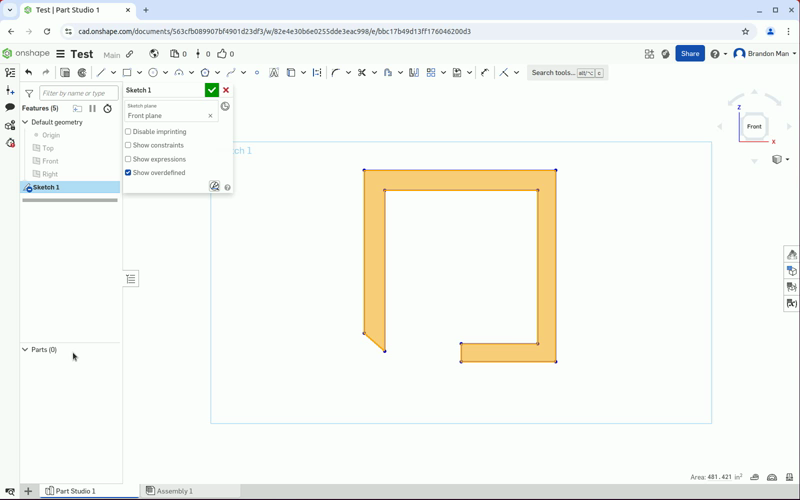
key(shift+e)
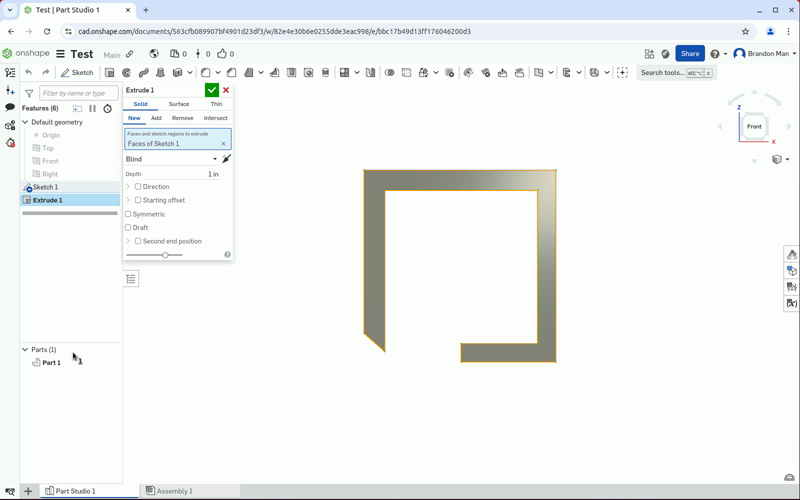
mouse_move(143, 106)
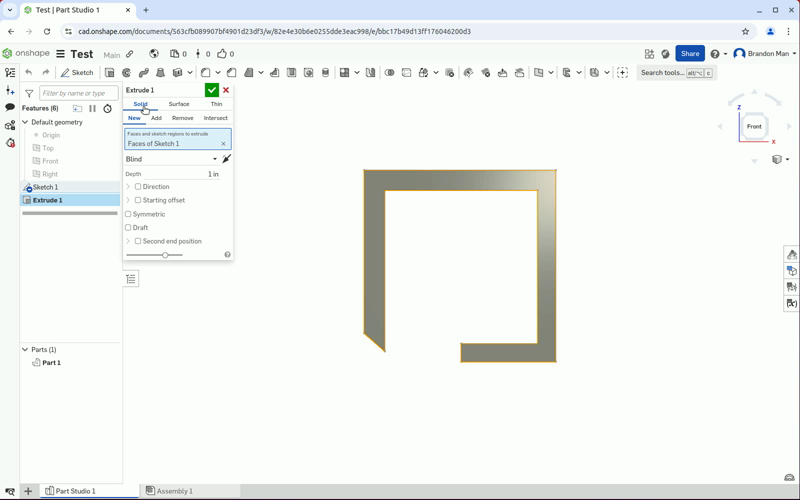
click(143, 106)
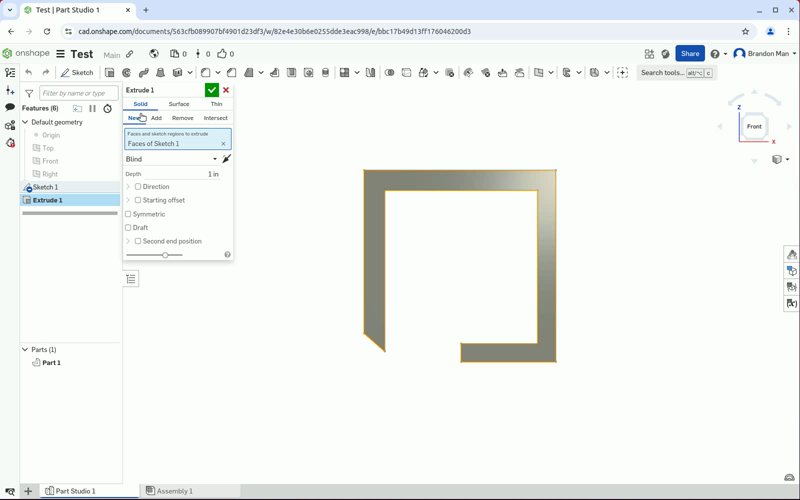
mouse_move(137, 120)
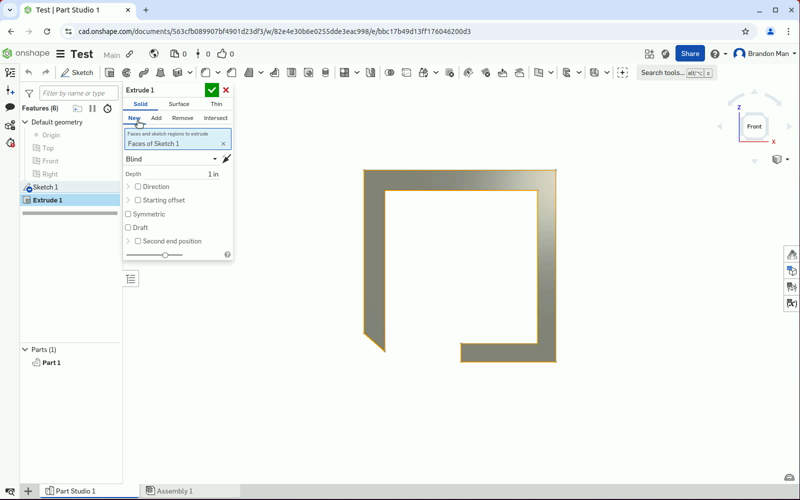
click(137, 120)
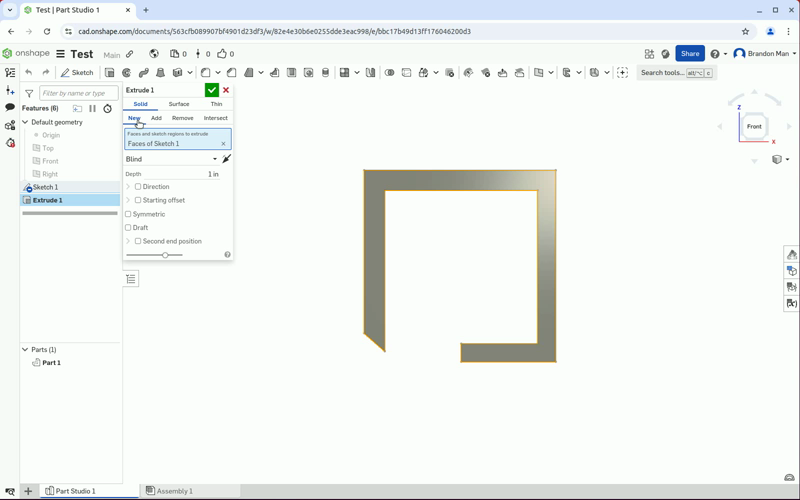
key(tab, 4)
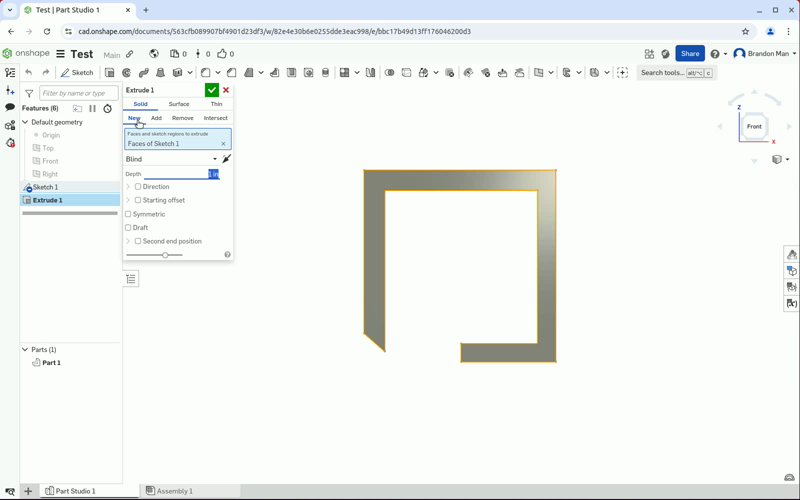
text(2.889)
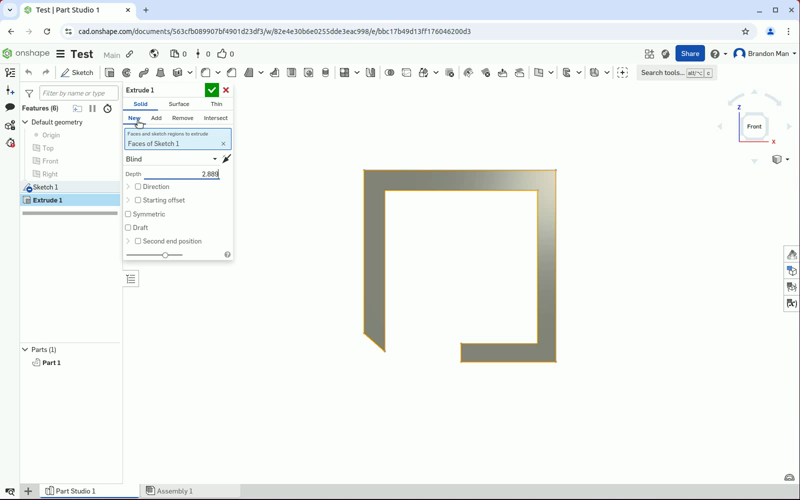
key(enter)
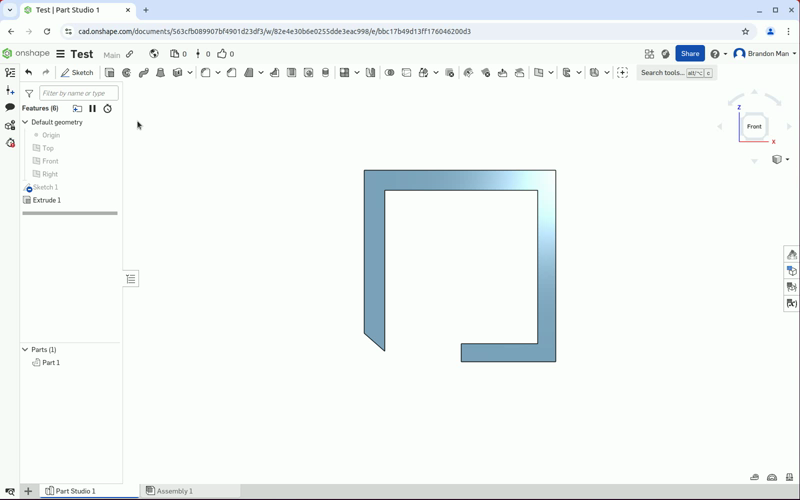
key(shift+h)
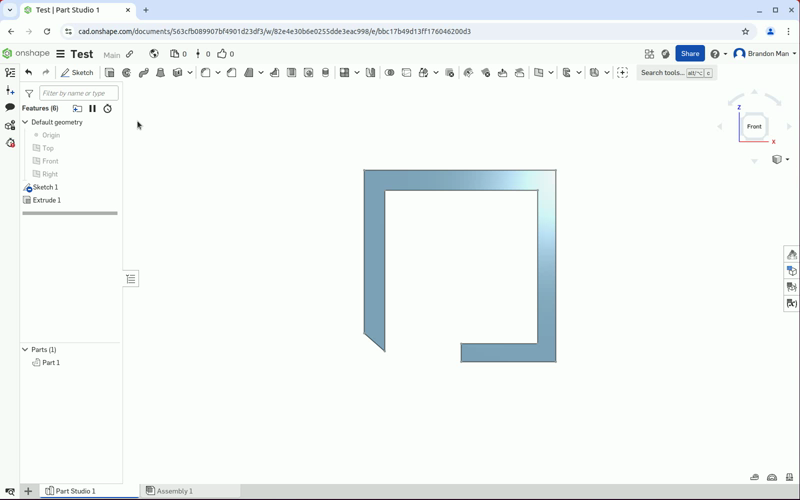
key(shift+h)
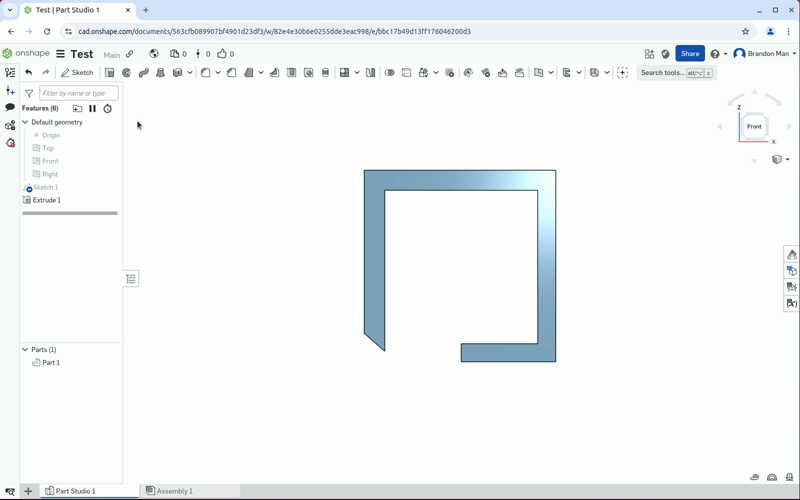
mouse_move(73, 189)
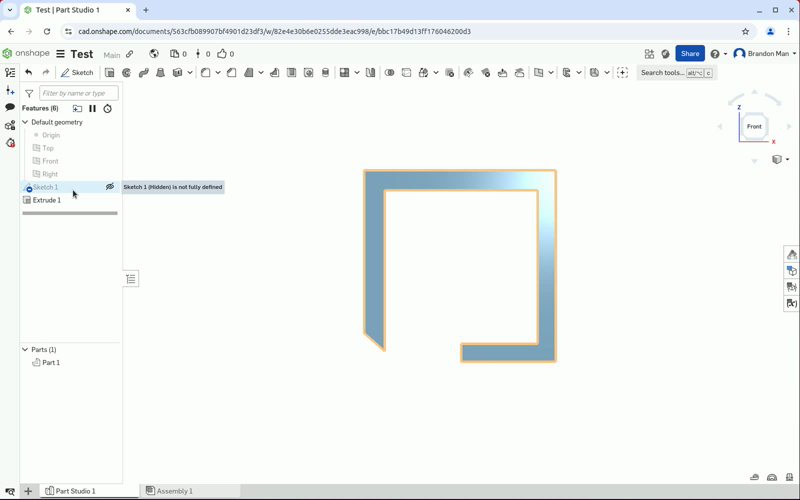
click(73, 189)
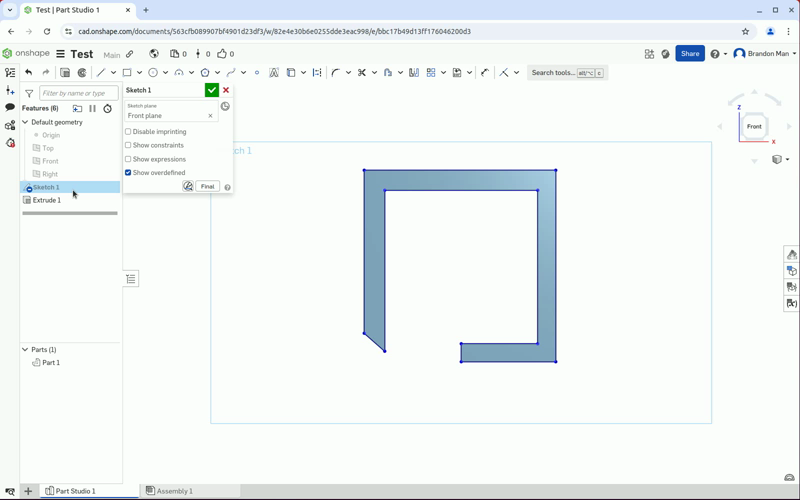
mouse_move(229, 92)
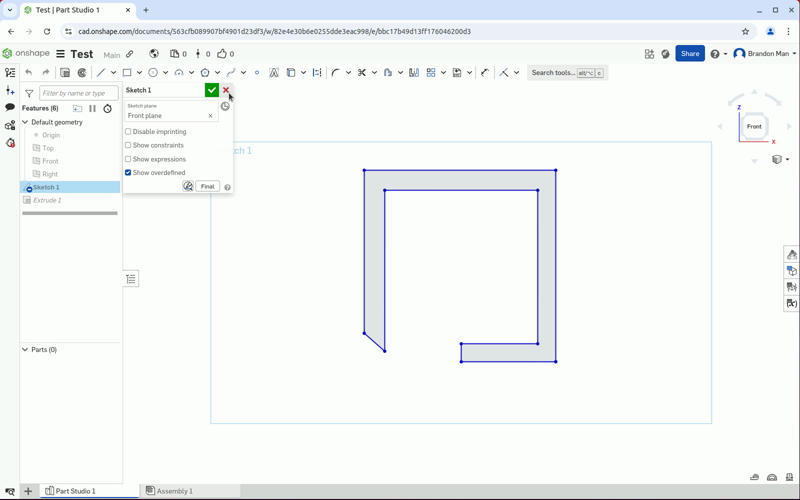
click(229, 92)
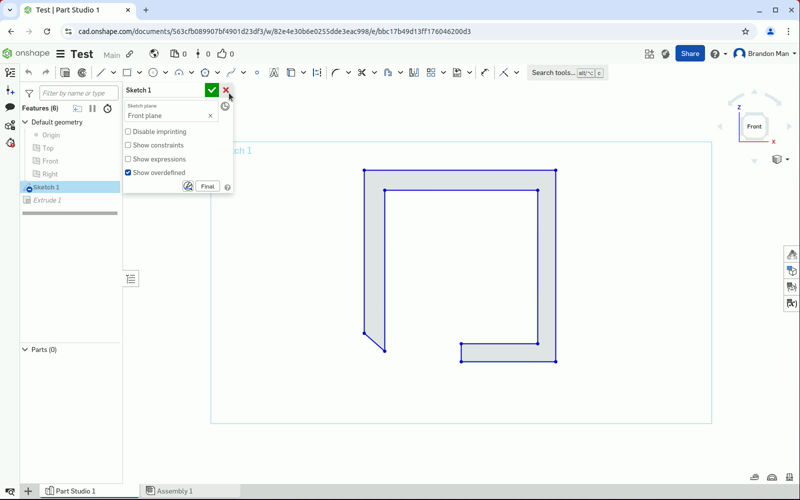
key(shift+s)
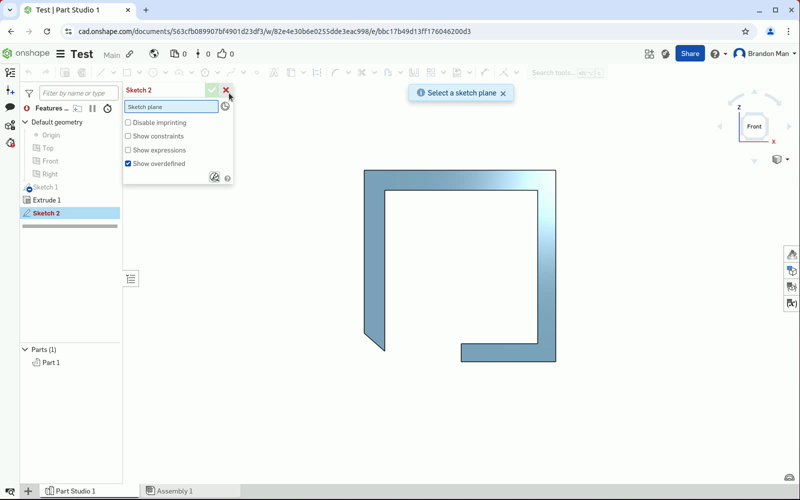
mouse_move(73, 163)
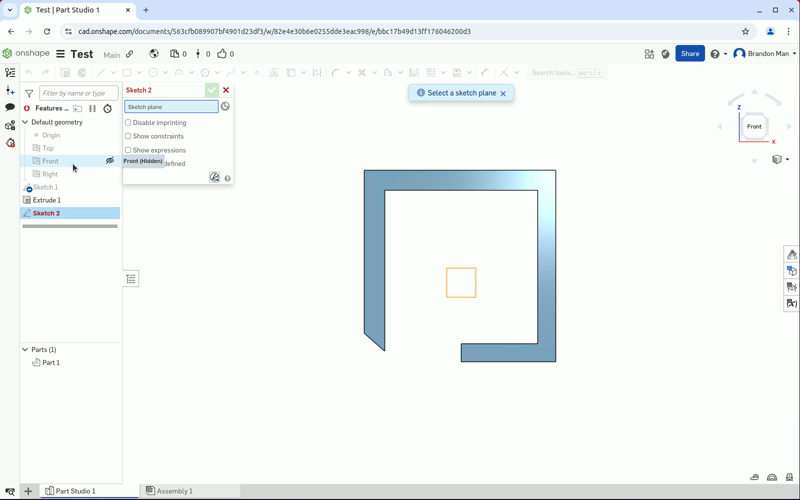
click(73, 163)
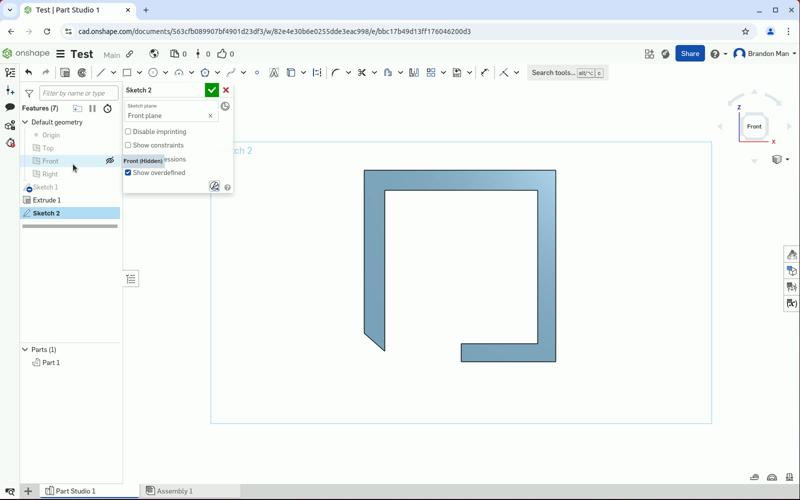
mouse_move(73, 352)
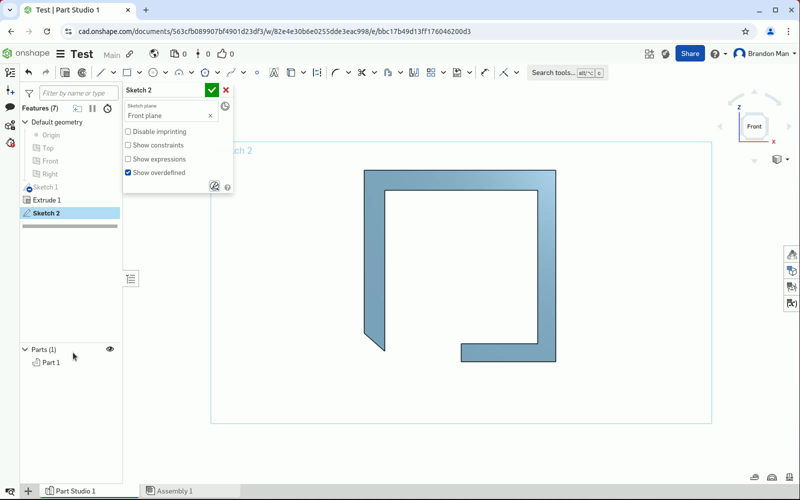
key(y)
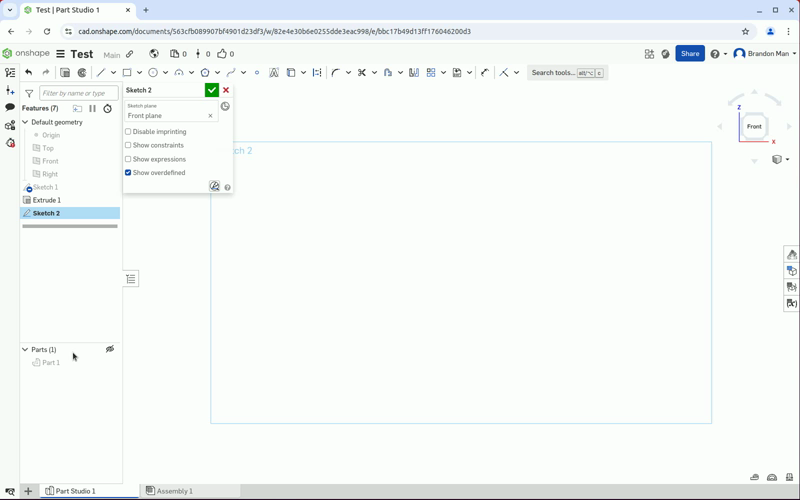
key(l)
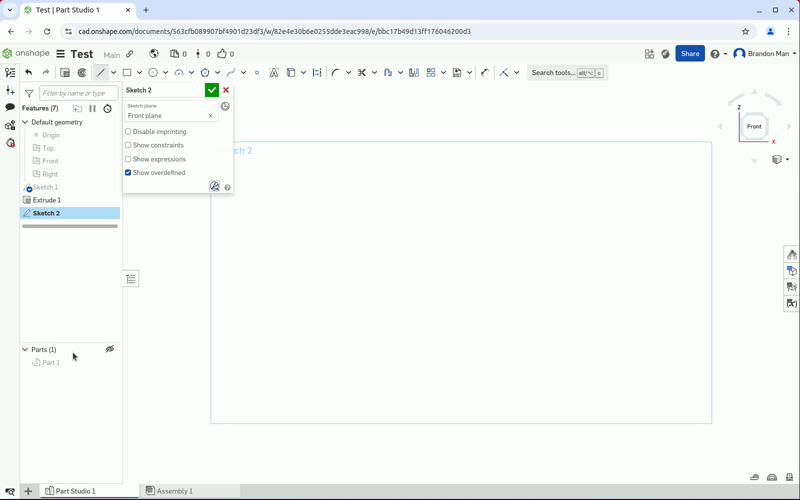
key_down(shift)
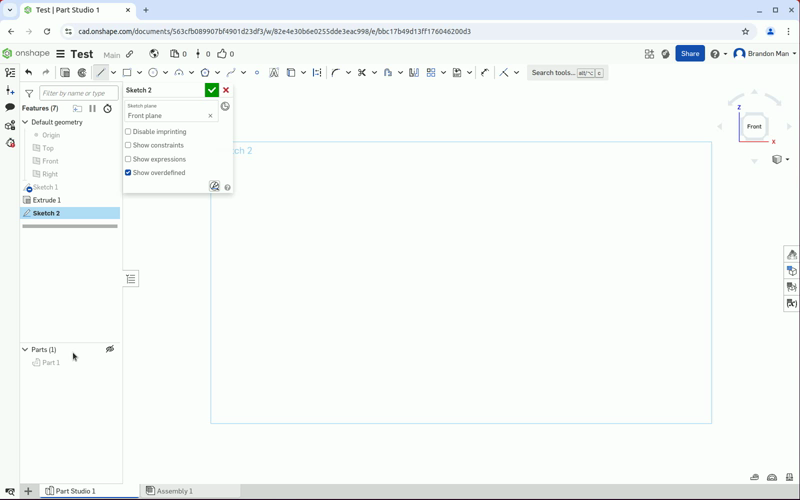
mouse_move(364, 366)
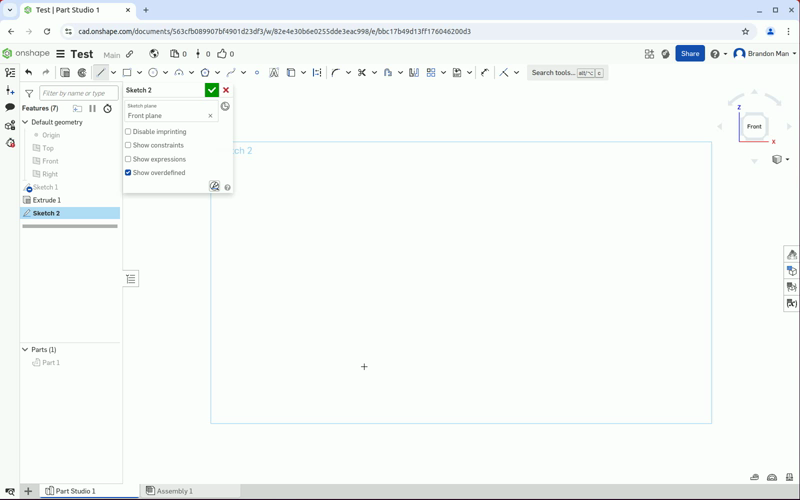
click(364, 366)
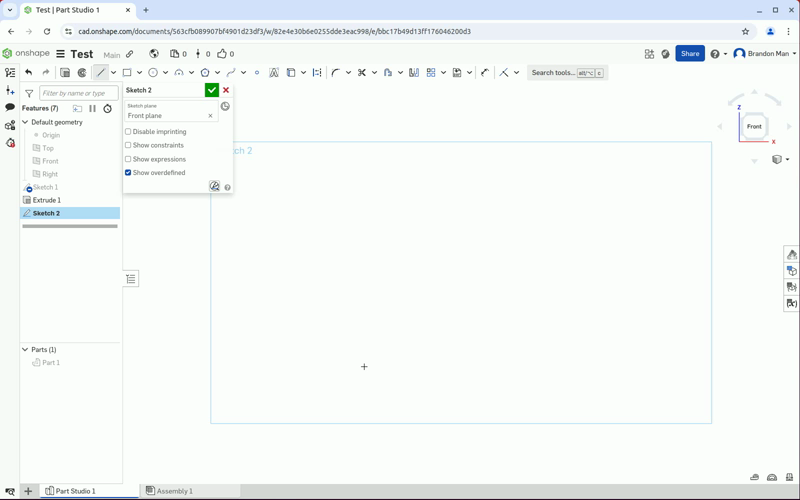
key_up(shift)
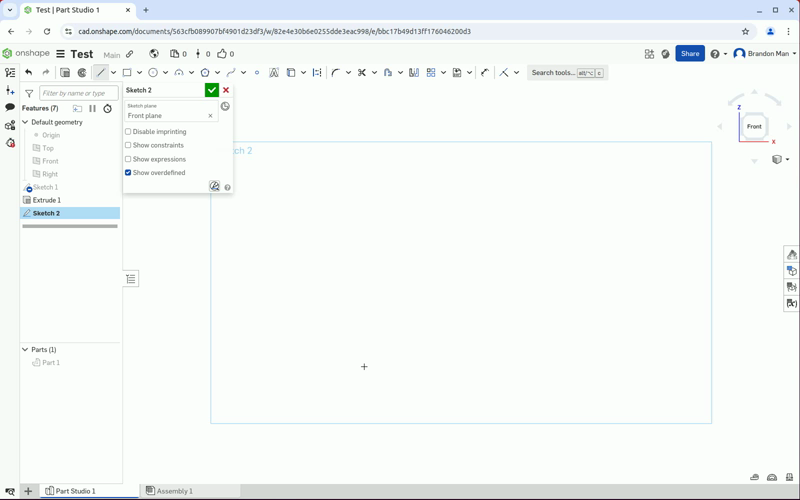
key_down(shift)
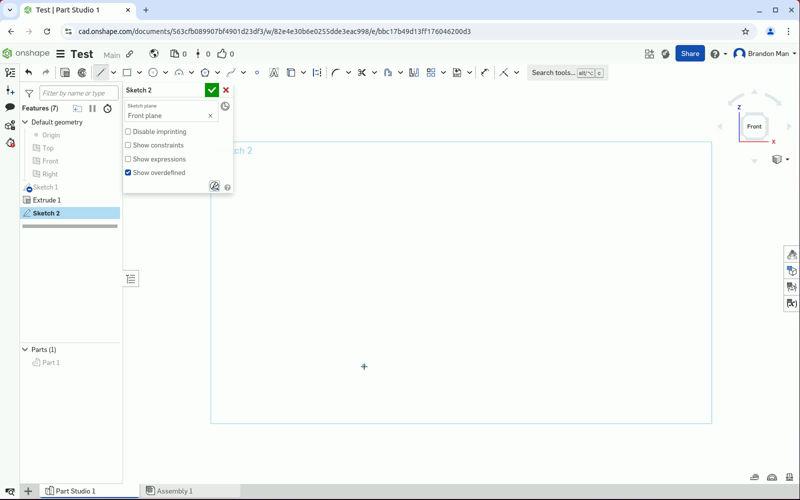
mouse_move(394, 366)
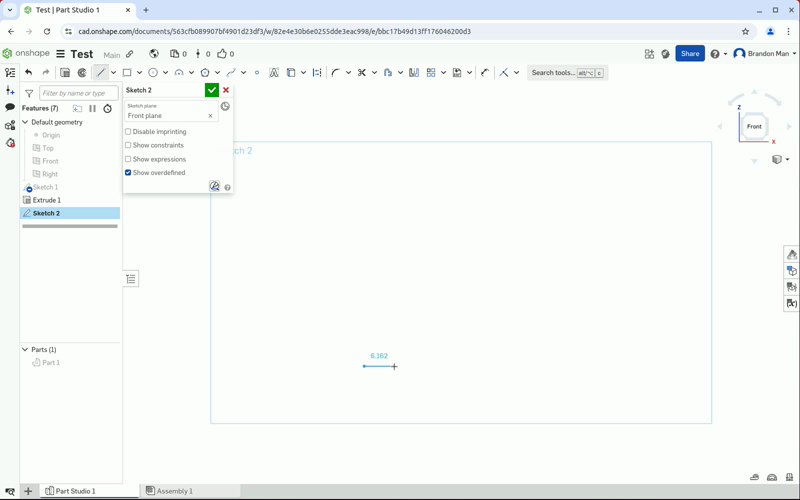
mouse_move(393, 394)
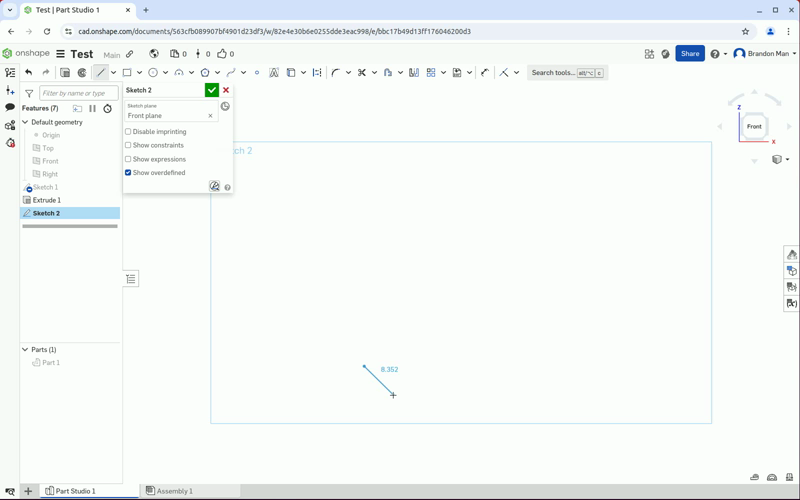
click(393, 394)
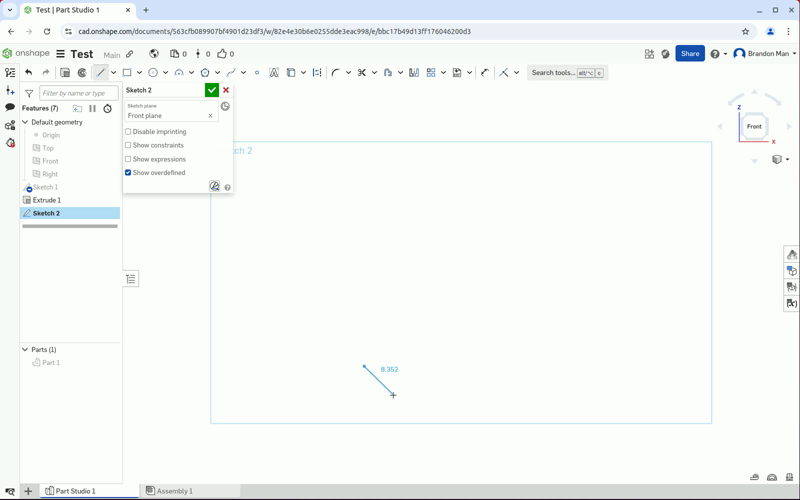
key_up(shift)
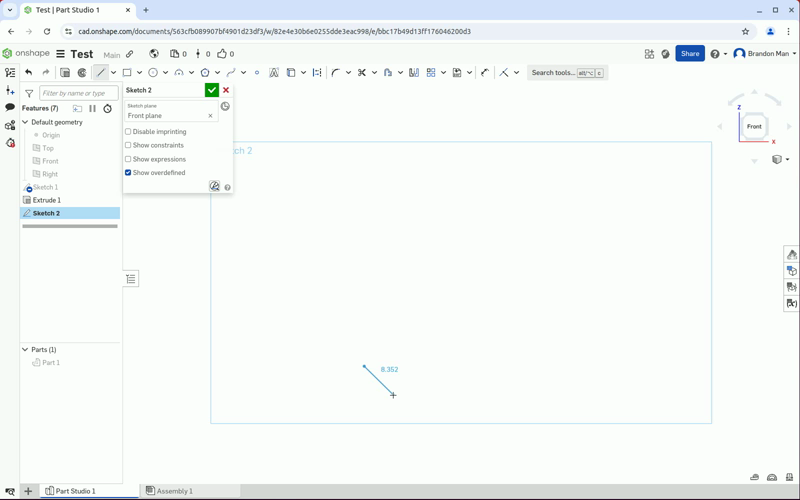
key_down(shift)
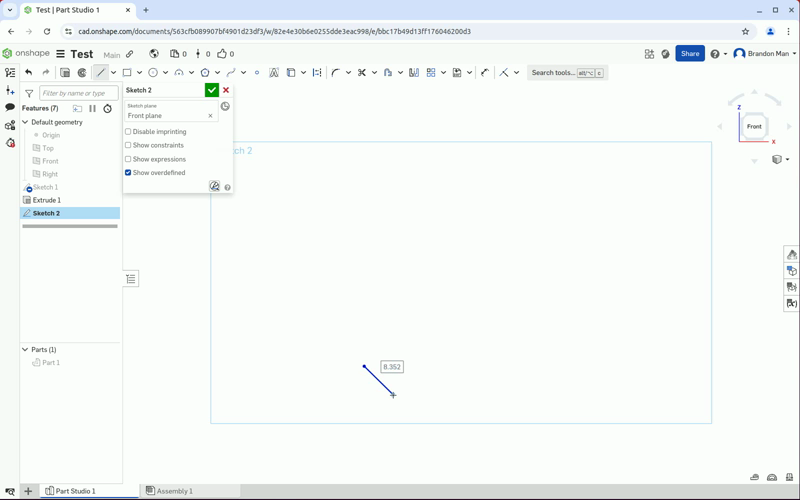
mouse_move(455, 362)
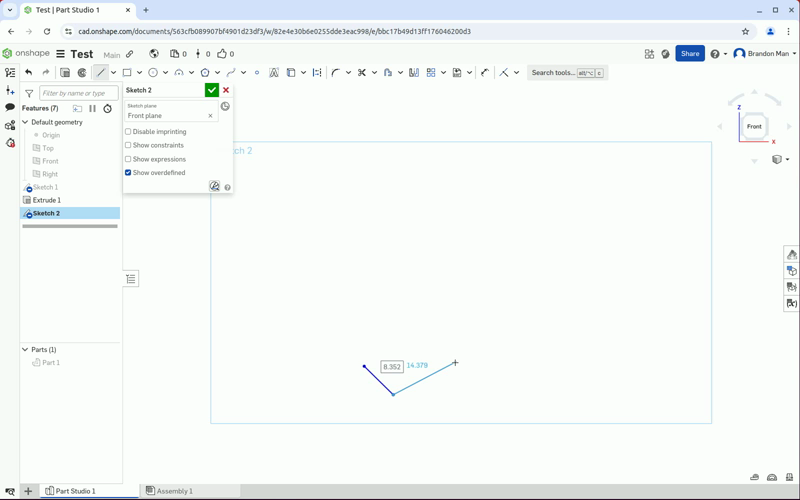
click(455, 362)
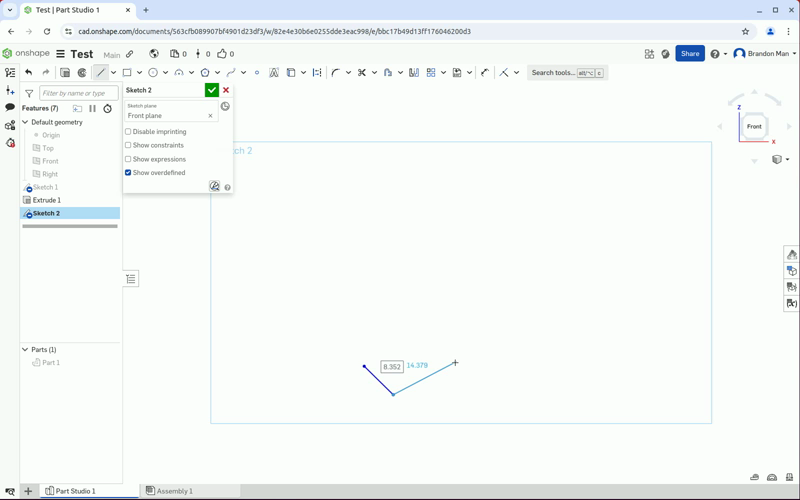
key_up(shift)
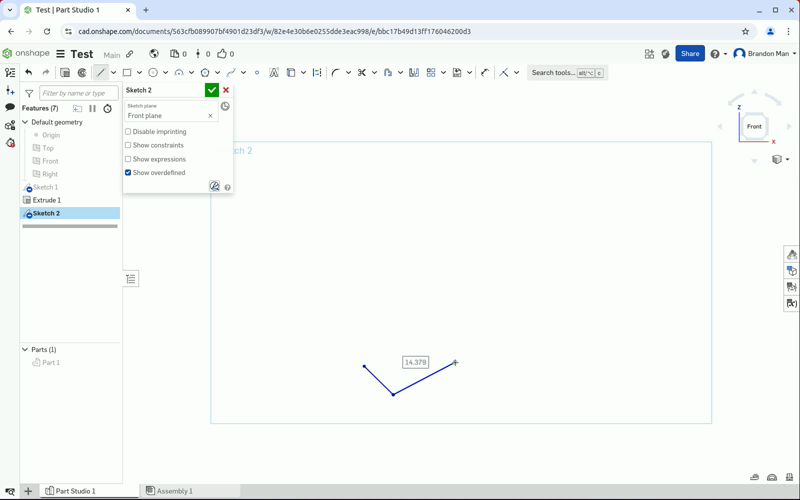
key_down(shift)
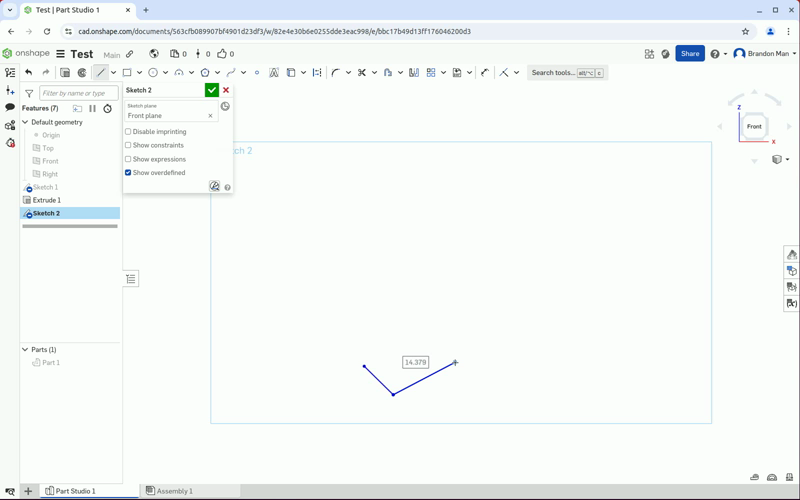
mouse_move(485, 362)
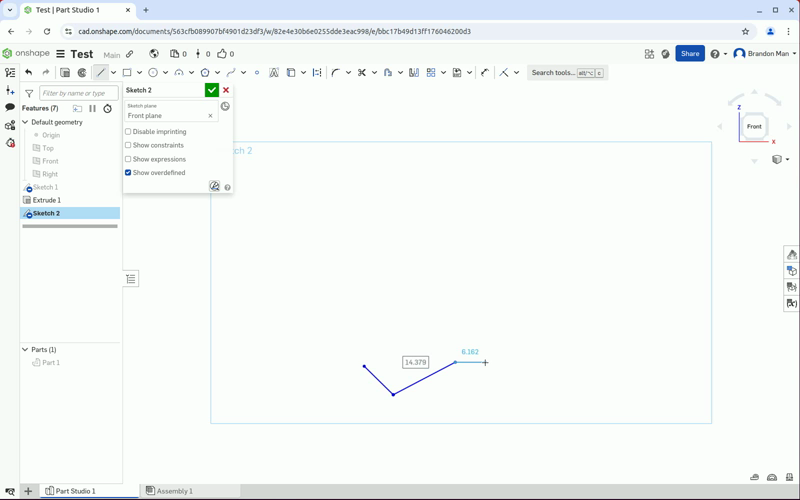
mouse_move(455, 343)
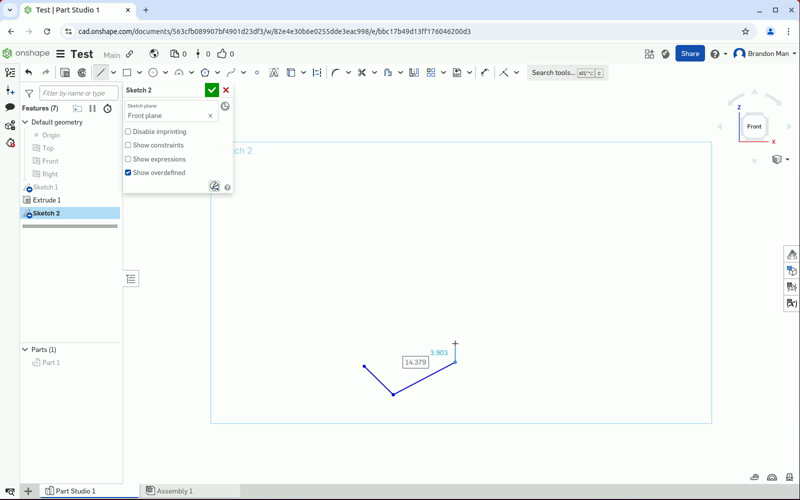
click(455, 343)
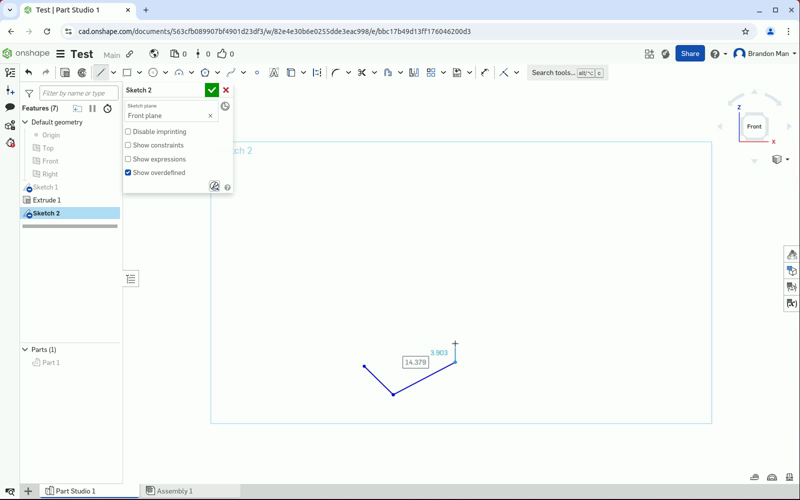
key_up(shift)
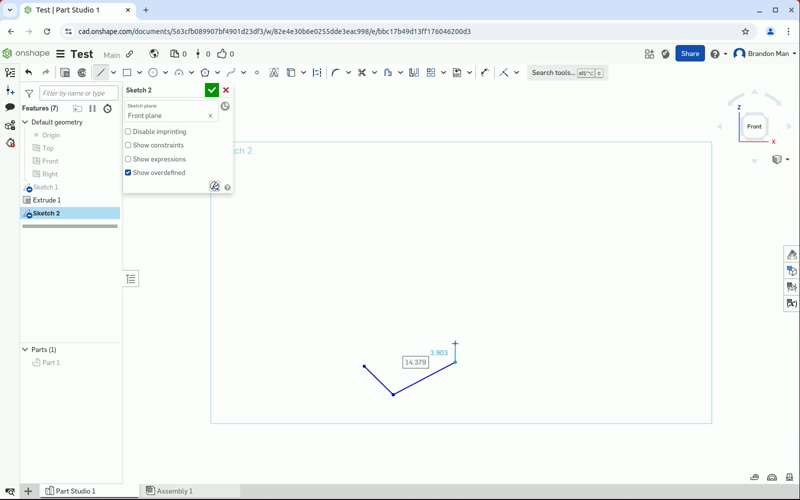
key_down(shift)
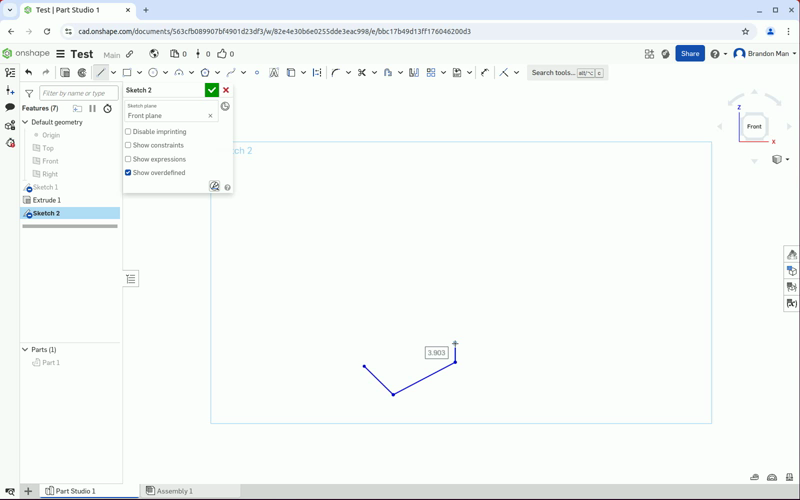
mouse_move(393, 372)
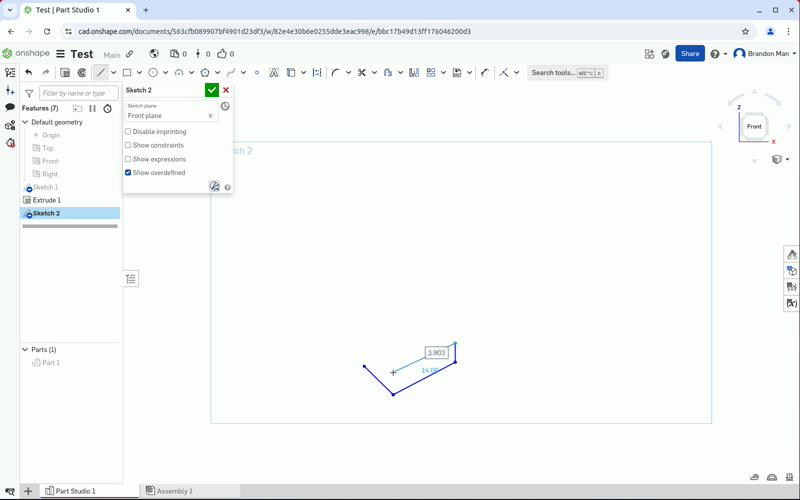
click(393, 372)
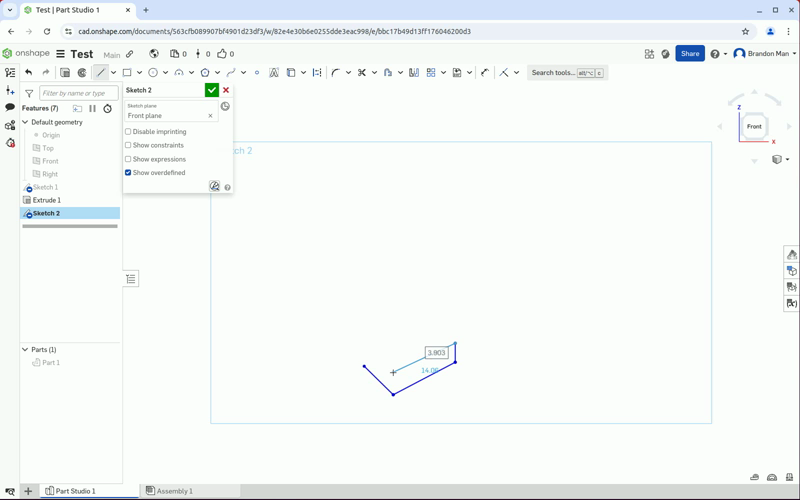
key_up(shift)
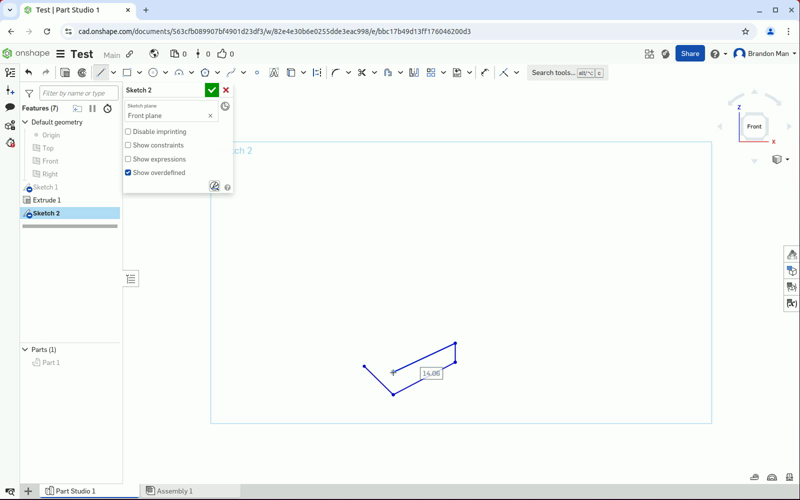
key_down(shift)
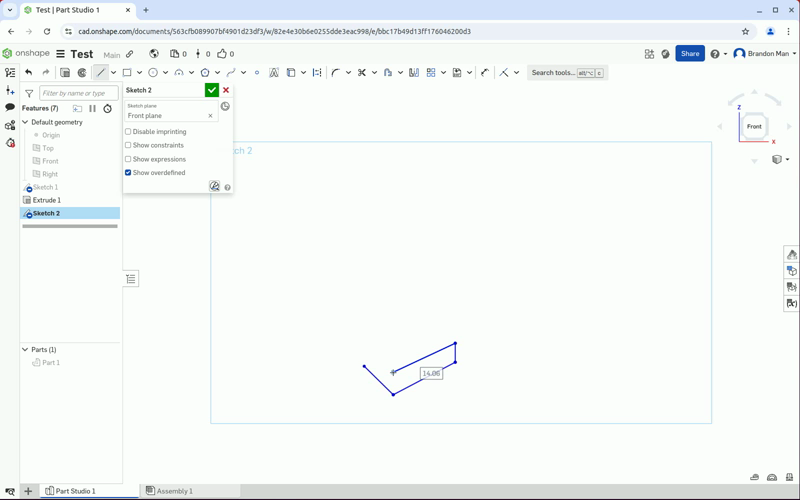
mouse_move(423, 372)
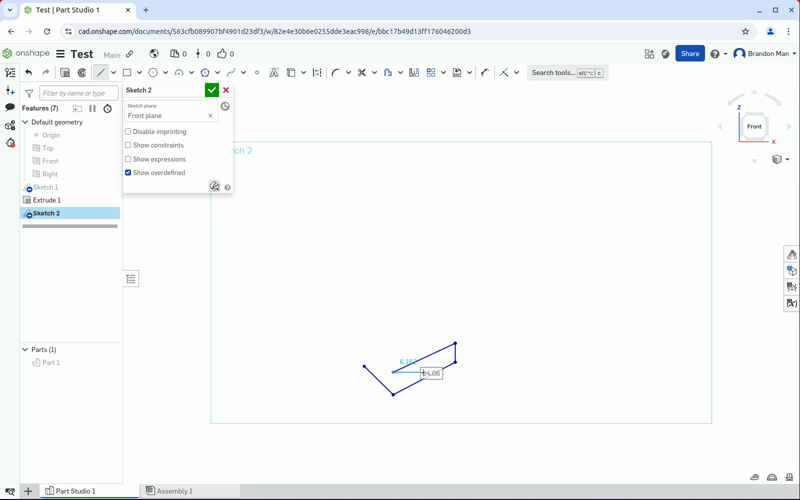
mouse_move(383, 363)
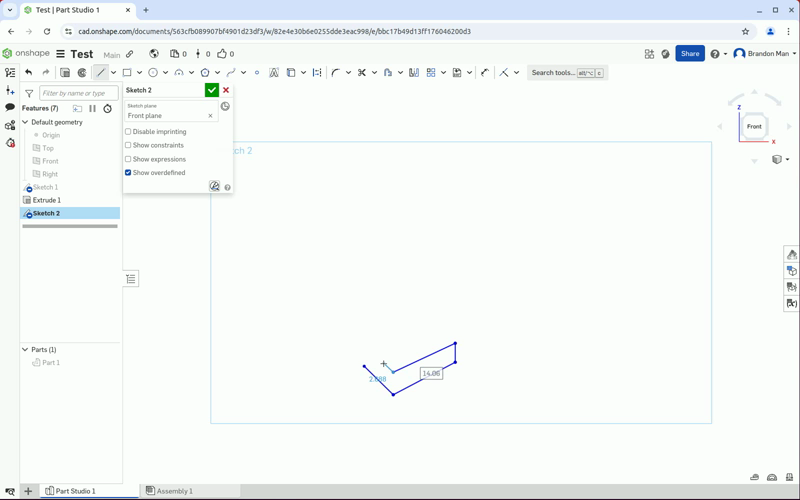
click(383, 363)
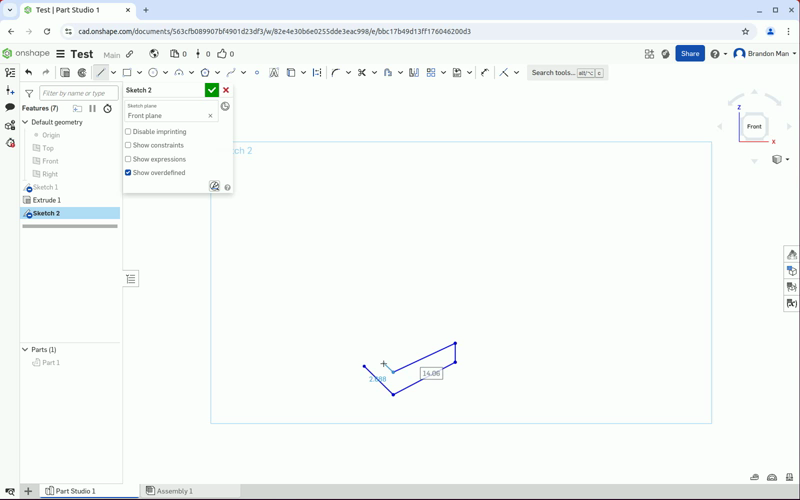
key_up(shift)
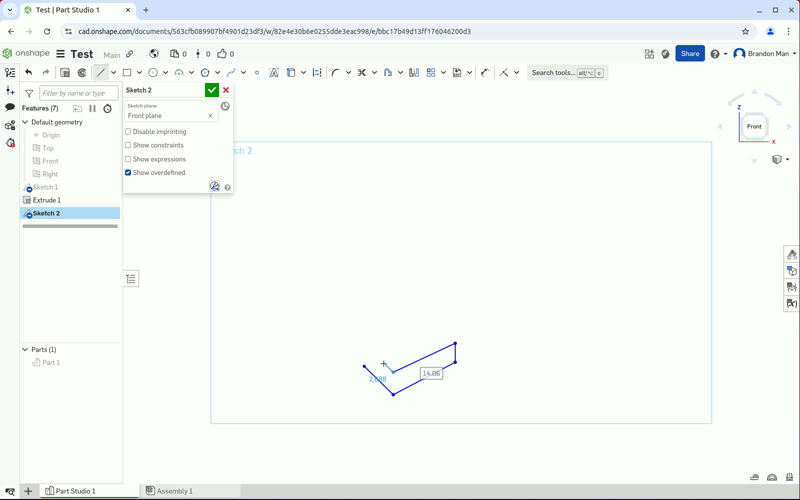
key_down(shift)
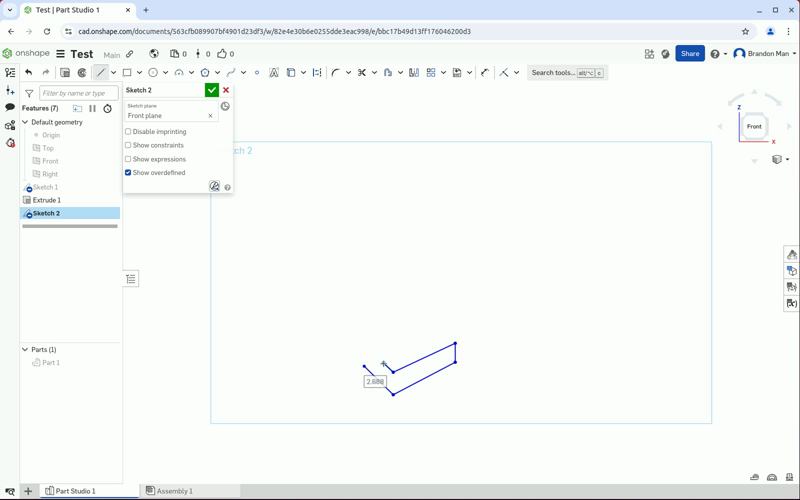
mouse_move(413, 363)
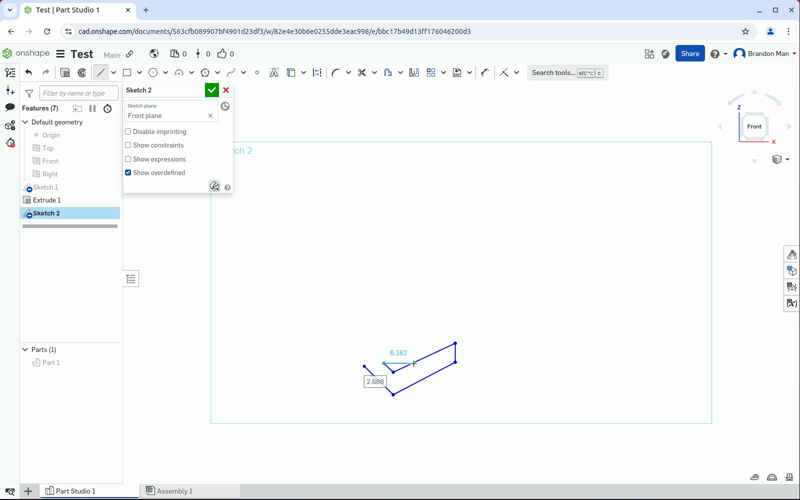
mouse_move(364, 345)
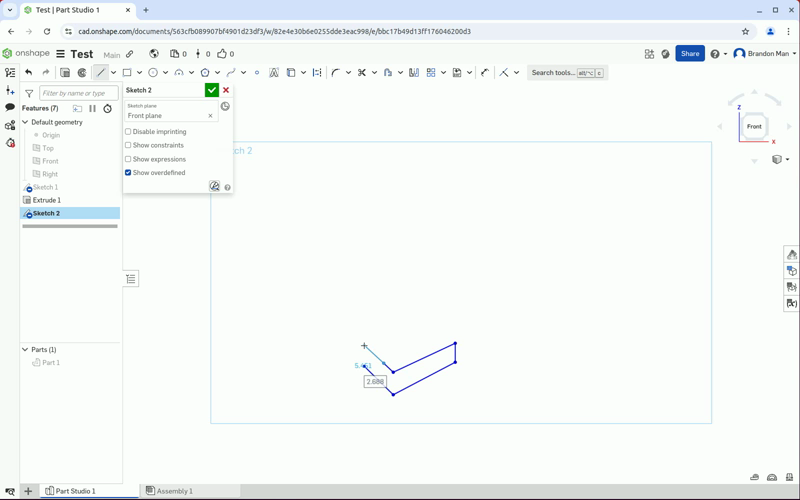
click(364, 345)
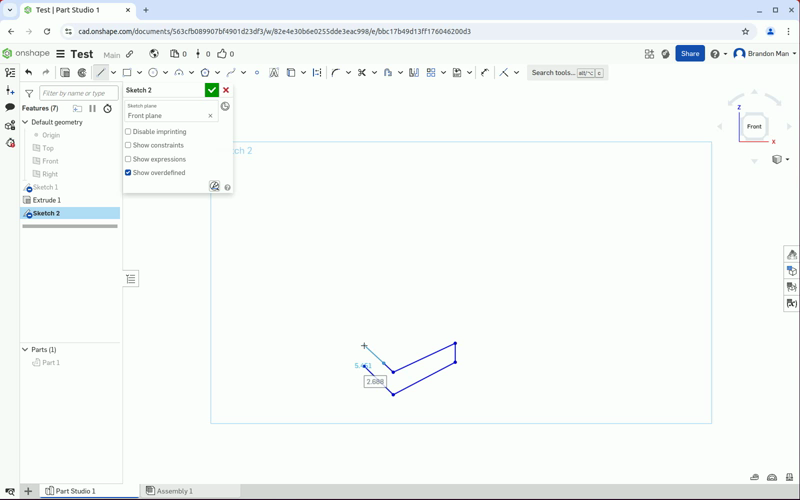
key_up(shift)
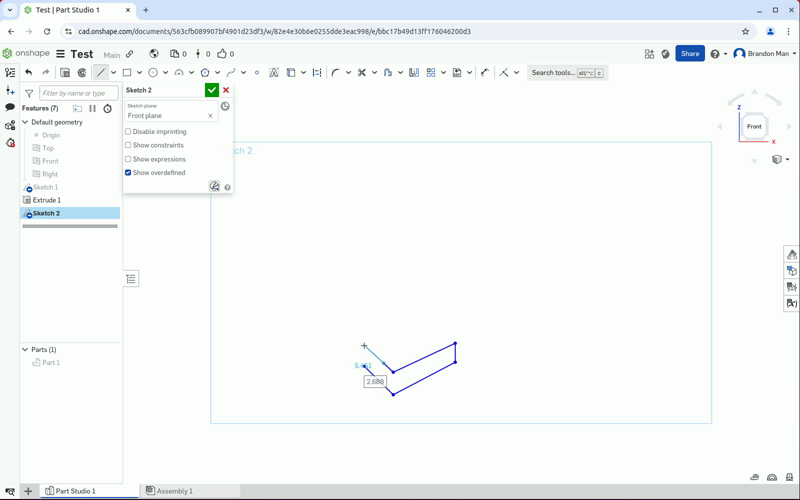
mouse_move(394, 345)
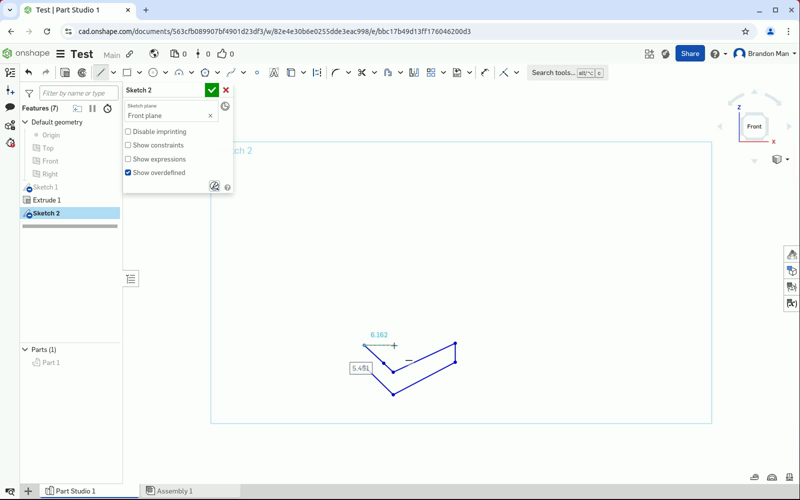
key_down(shift)
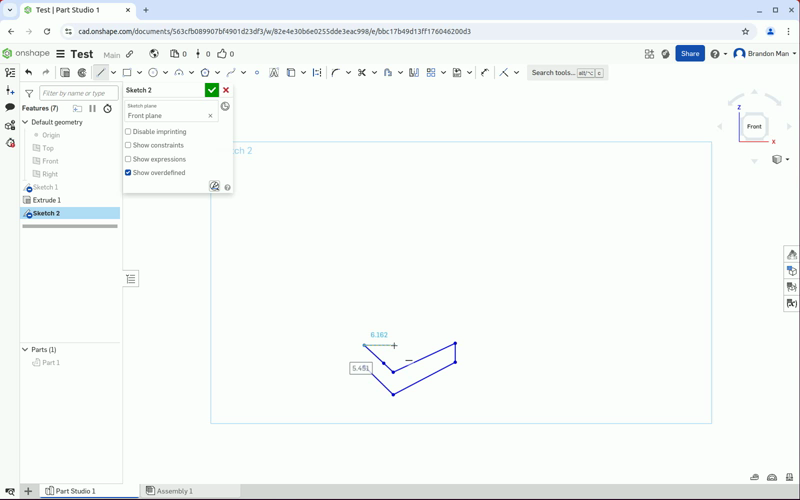
mouse_move(364, 366)
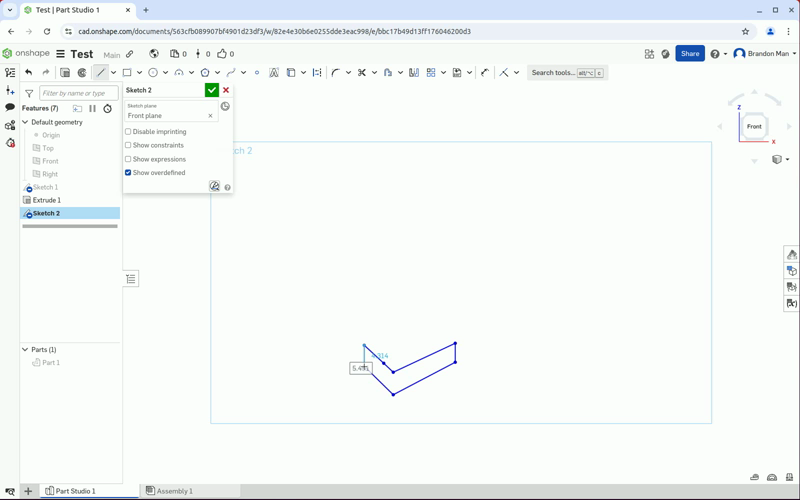
key_up(shift)
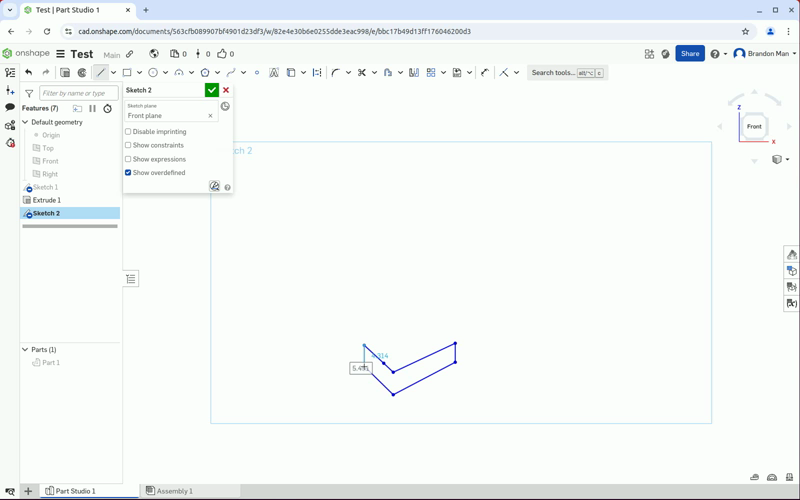
click(364, 366)
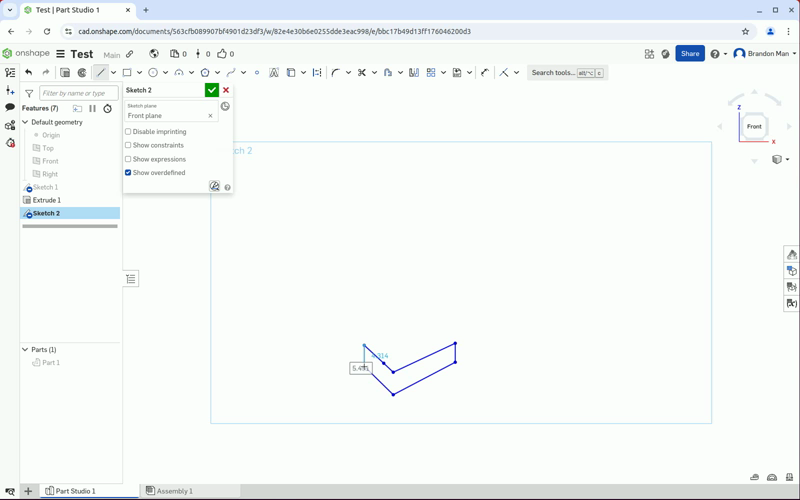
key(esc)
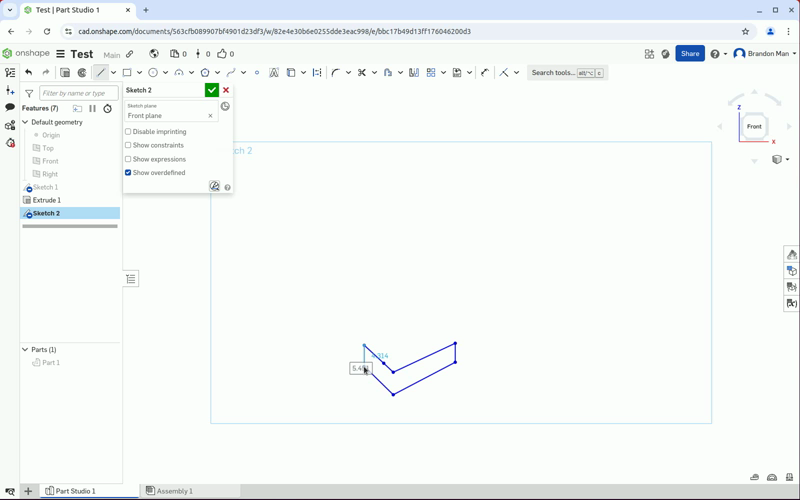
mouse_move(384, 378)
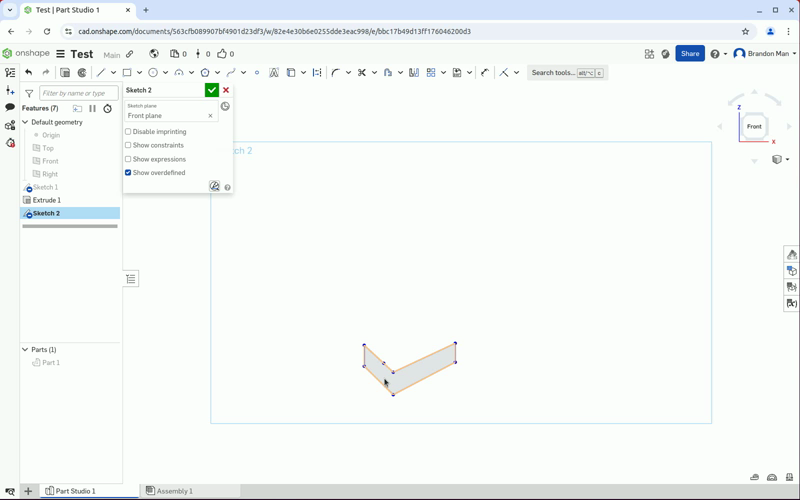
click(384, 378)
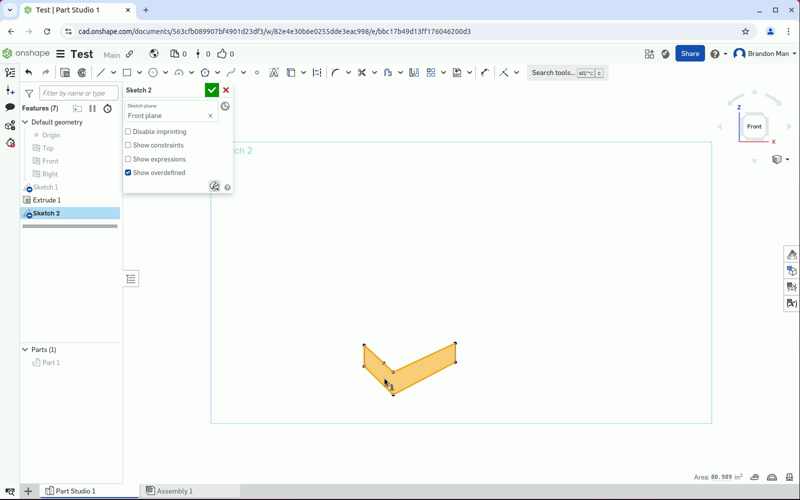
mouse_move(73, 352)
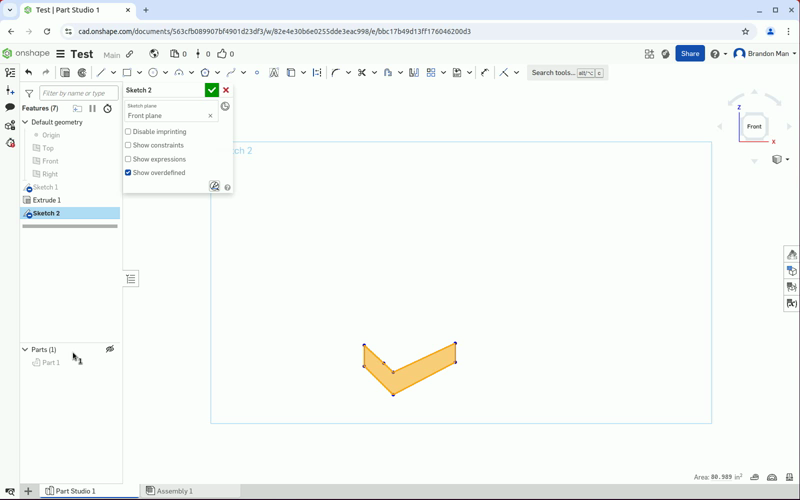
key(shift+y)
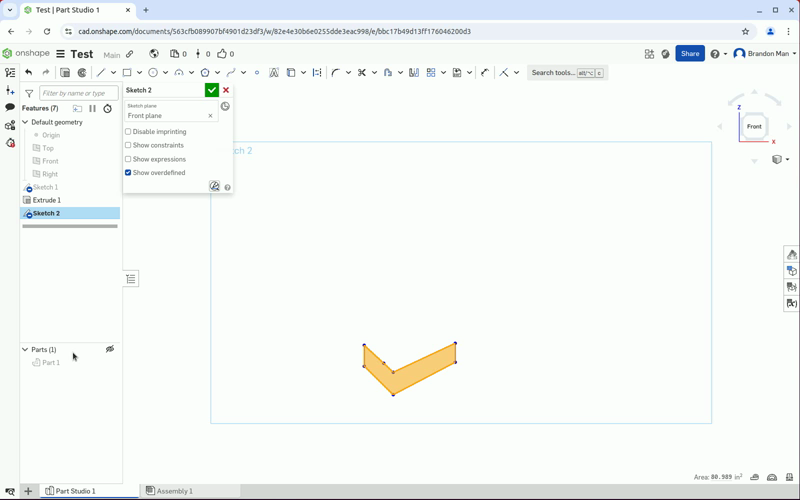
key(shift+e)
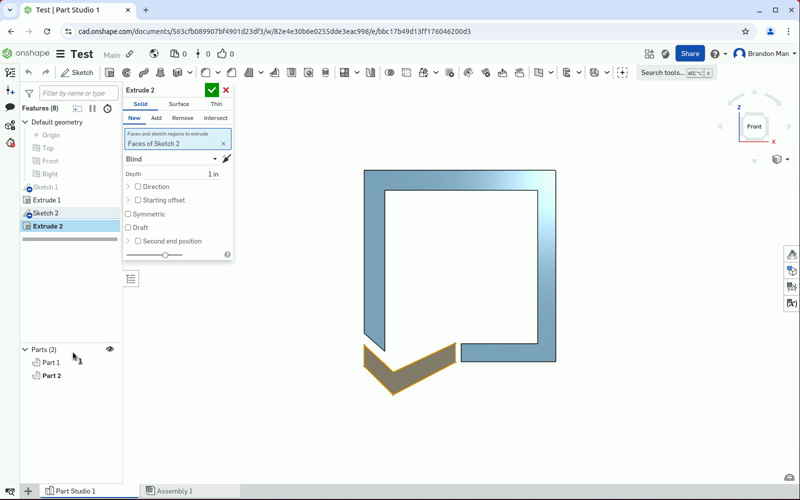
mouse_move(143, 106)
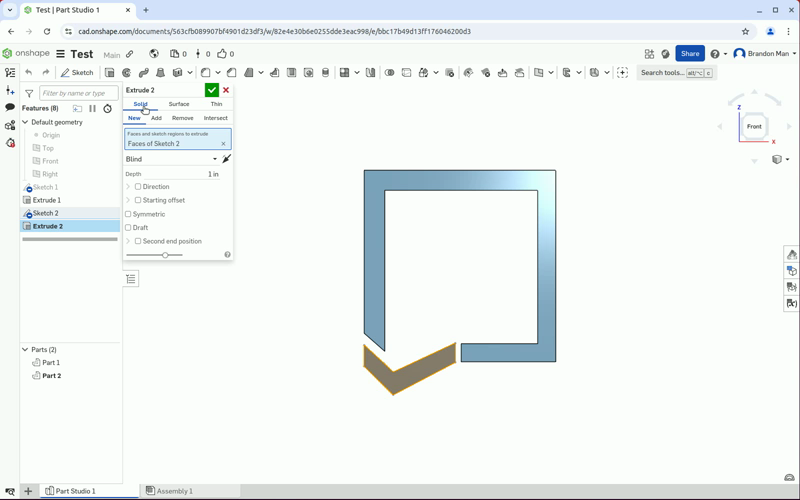
click(143, 106)
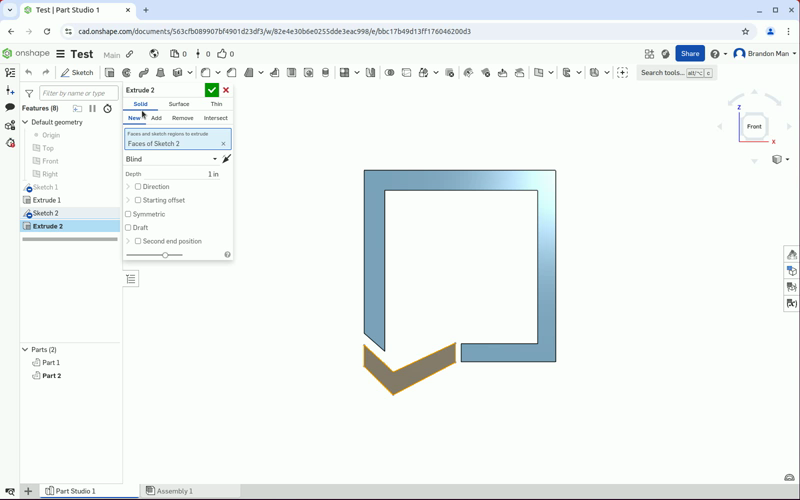
mouse_move(137, 120)
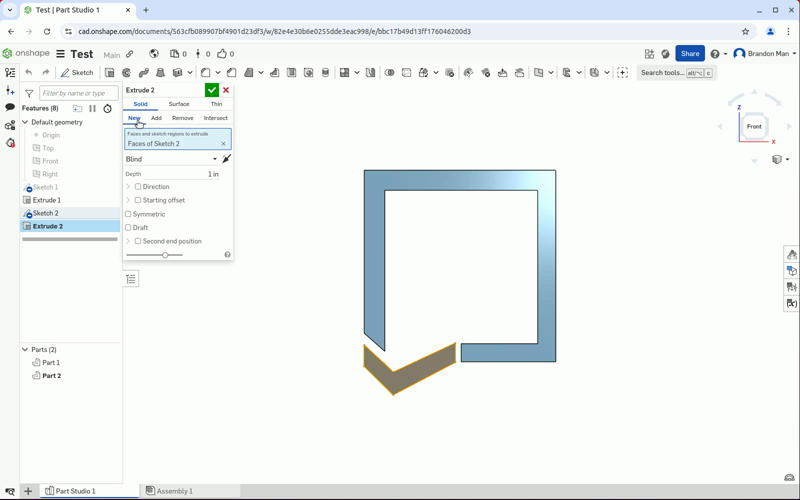
click(137, 120)
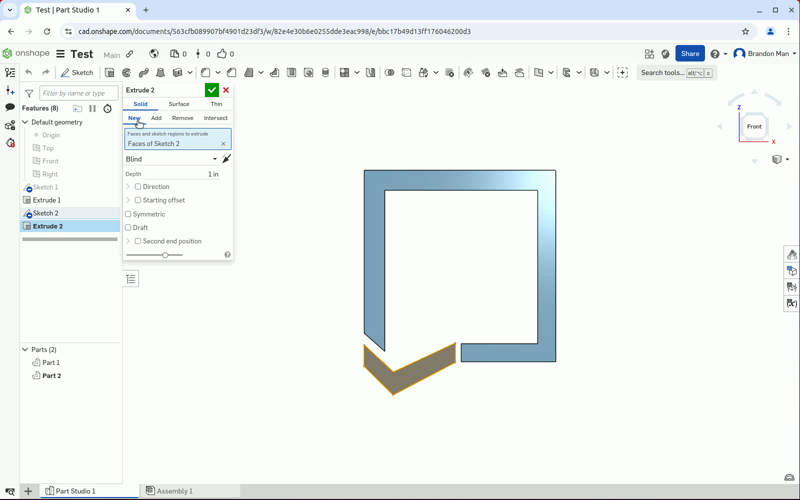
key(tab, 4)
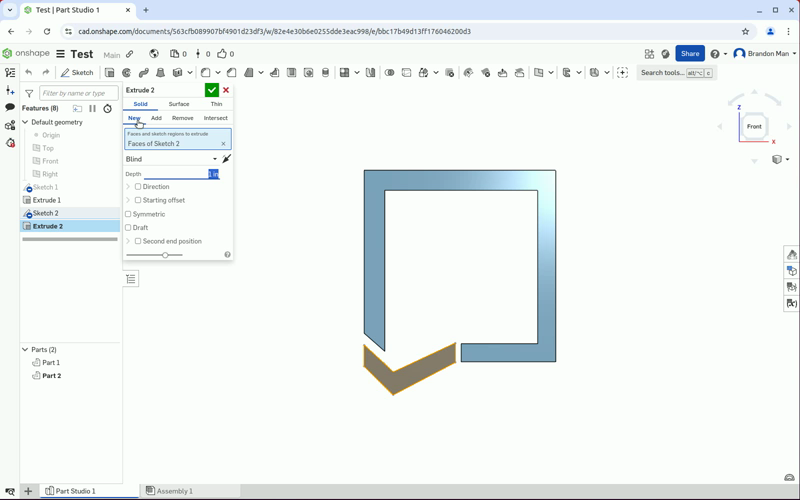
text(2.889)
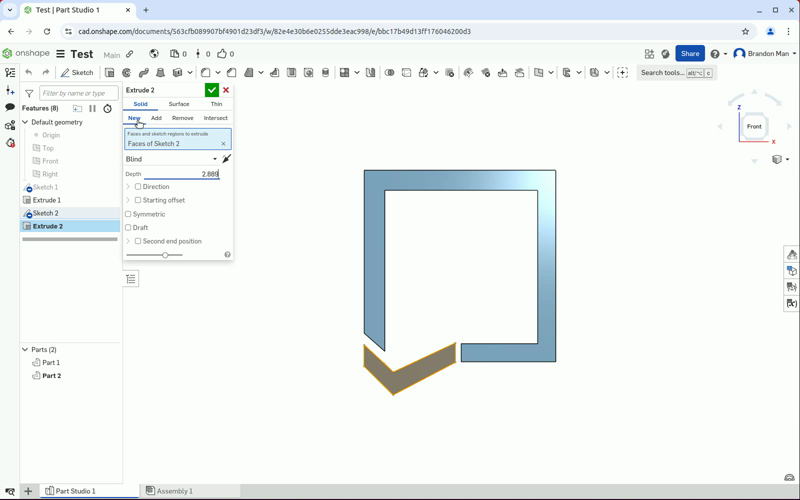
key(enter)
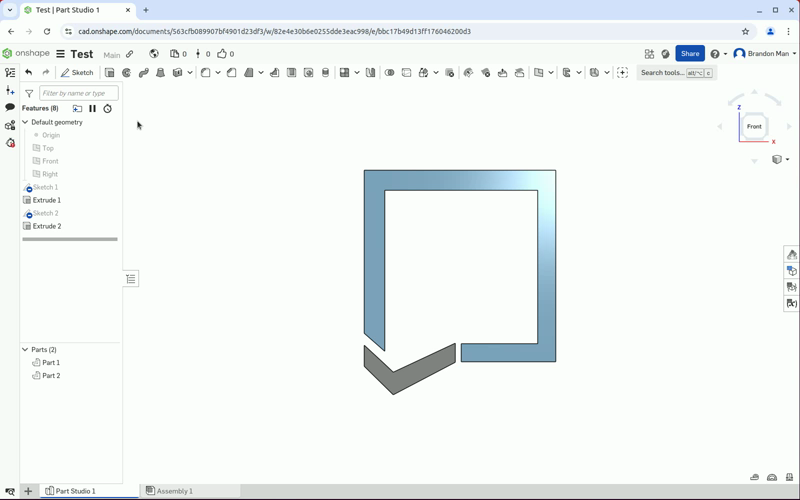
key(shift+h)
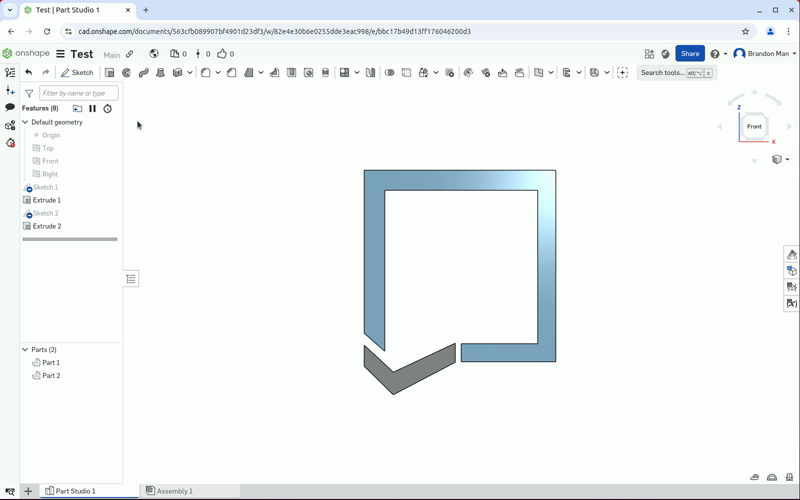
key(shift+h)
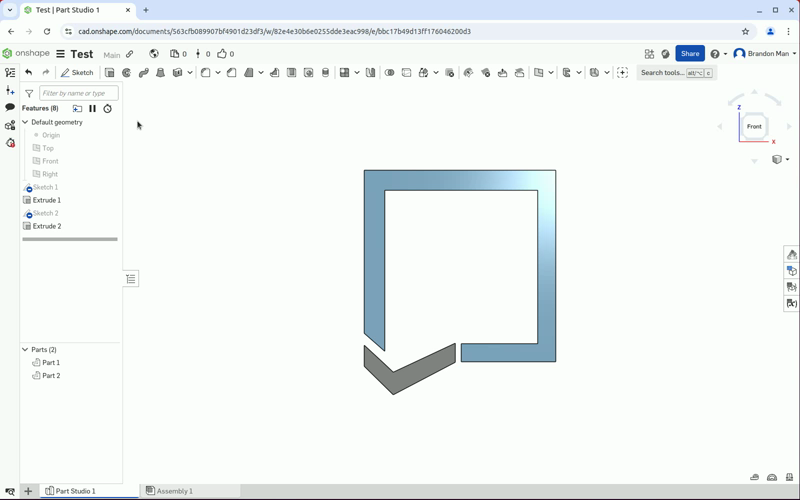
mouse_move(73, 189)
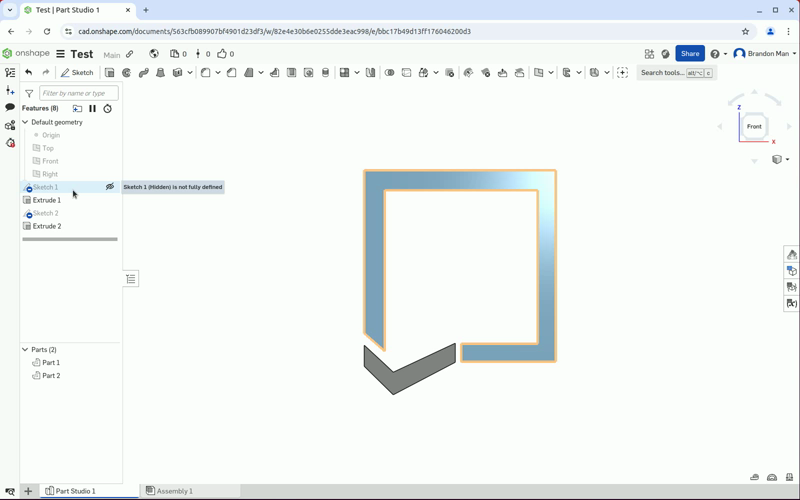
click(73, 189)
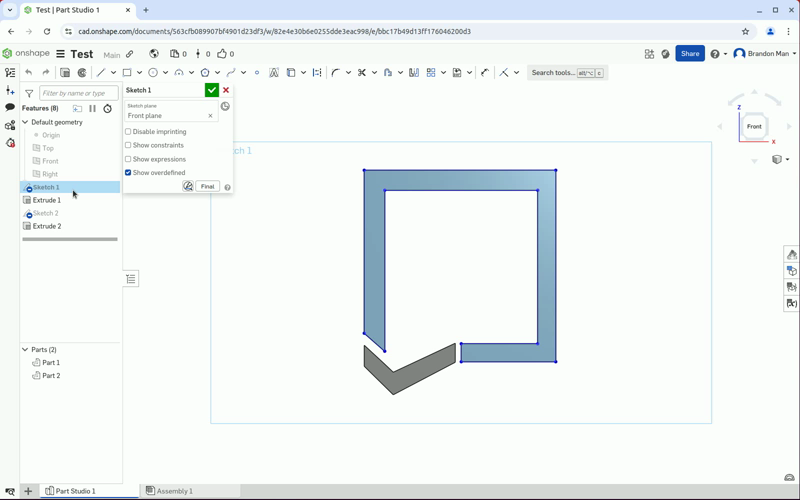
mouse_move(229, 92)
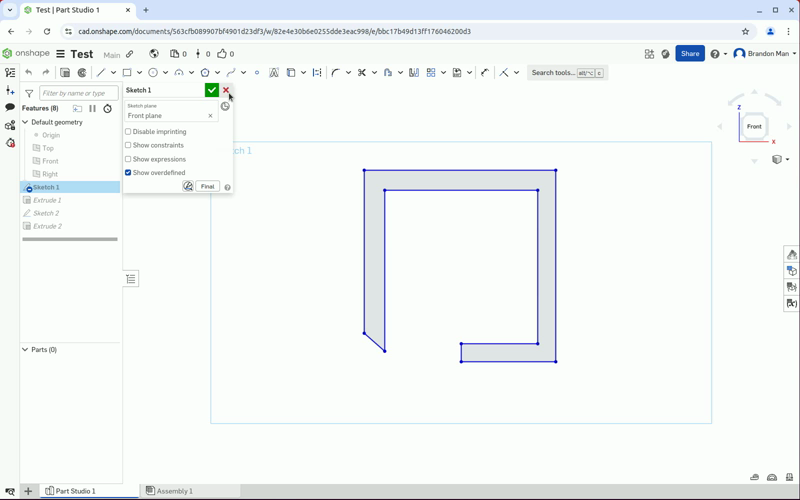
click(229, 92)
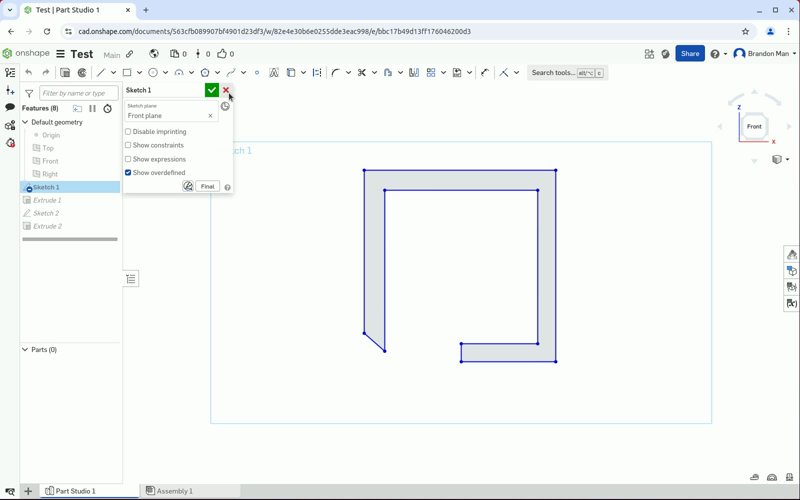
key(shift+s)
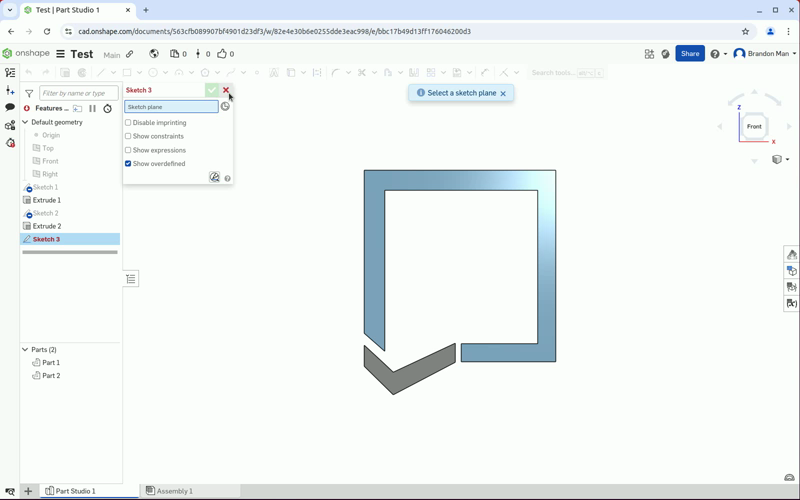
mouse_move(73, 163)
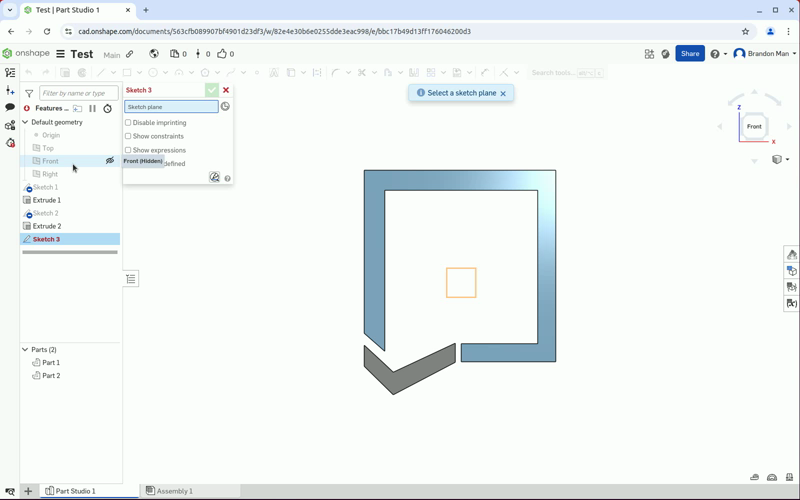
click(73, 163)
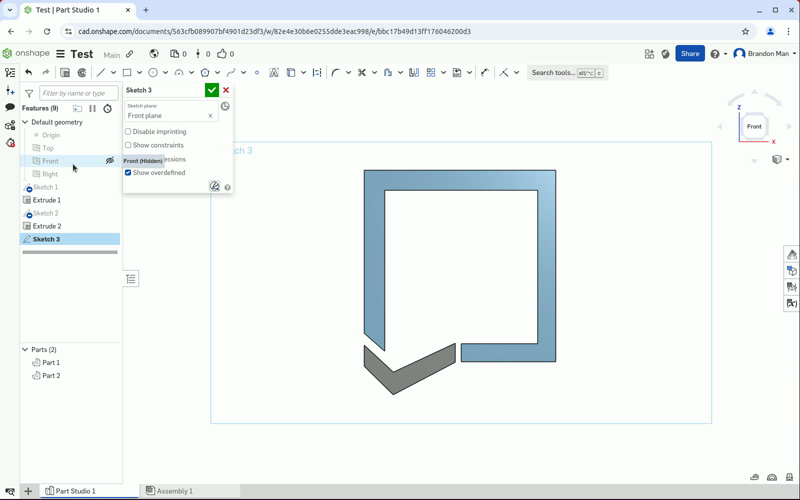
mouse_move(73, 352)
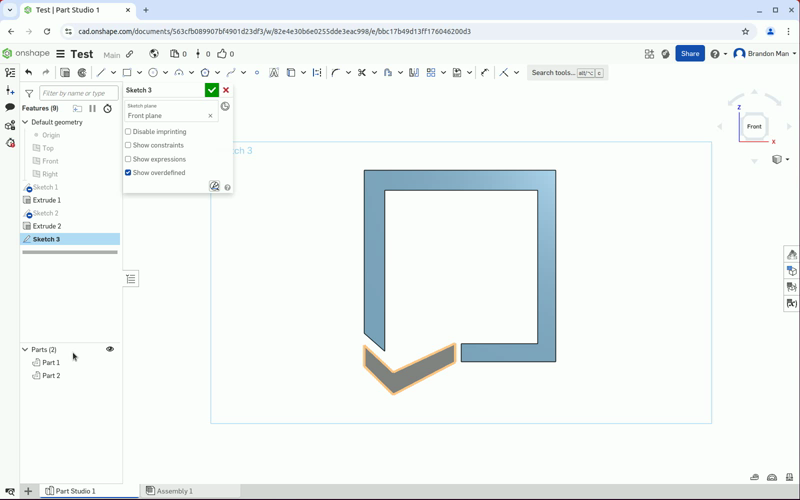
key(y)
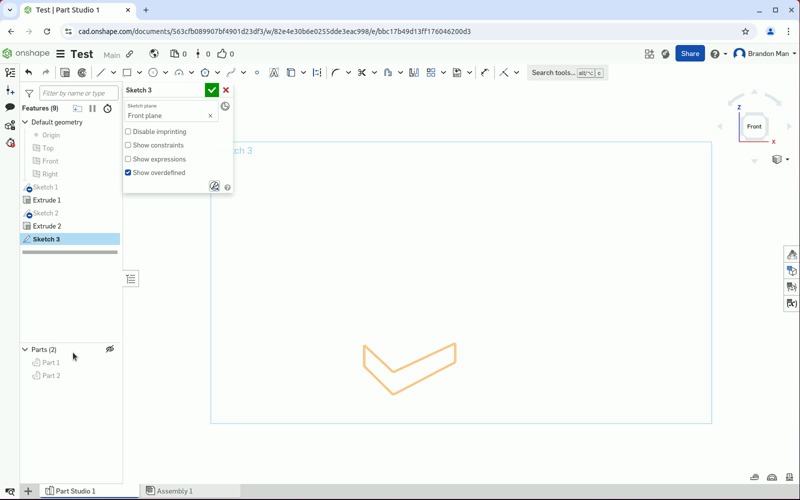
key(l)
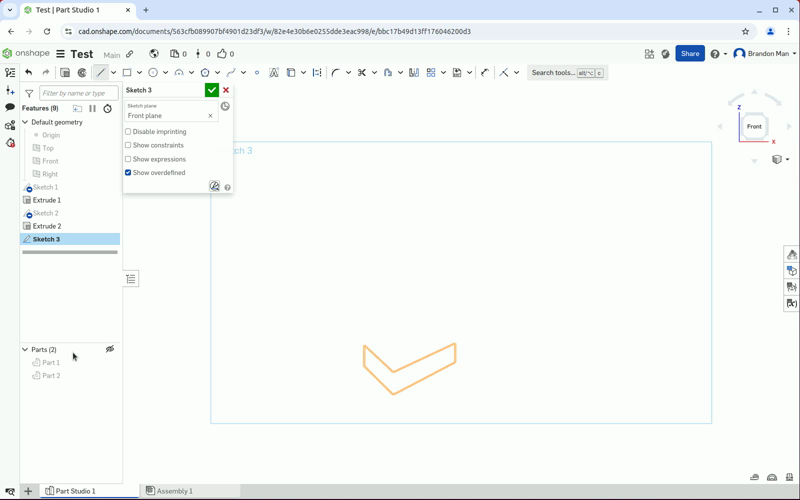
key_down(shift)
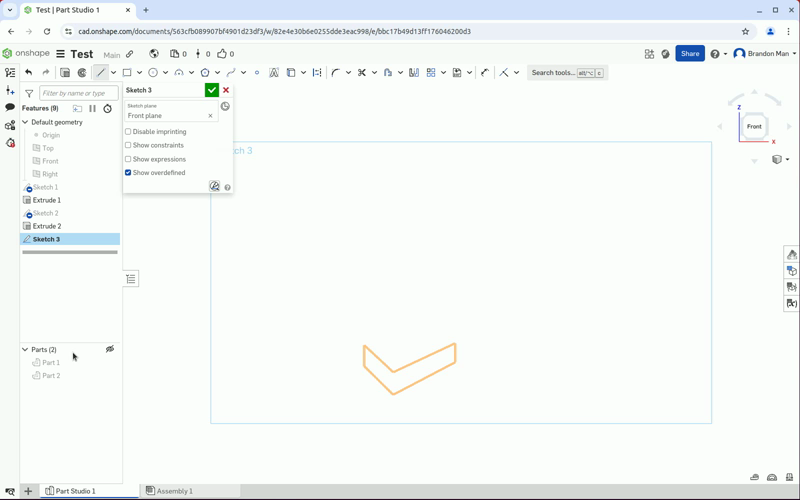
mouse_move(364, 345)
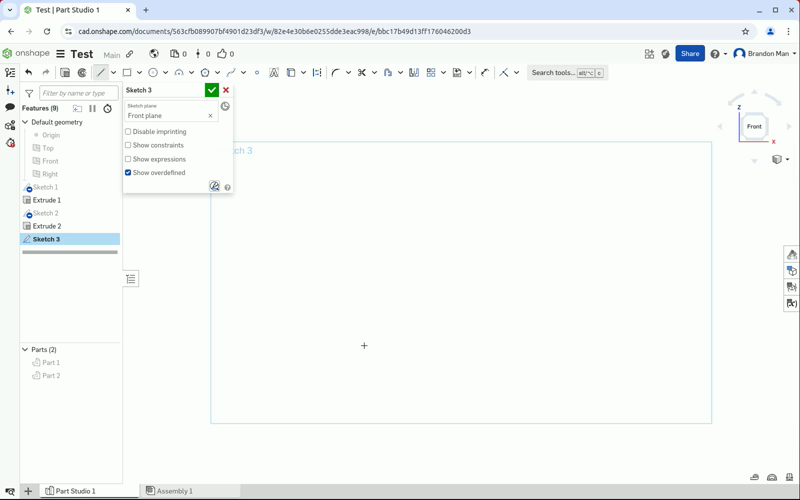
click(364, 345)
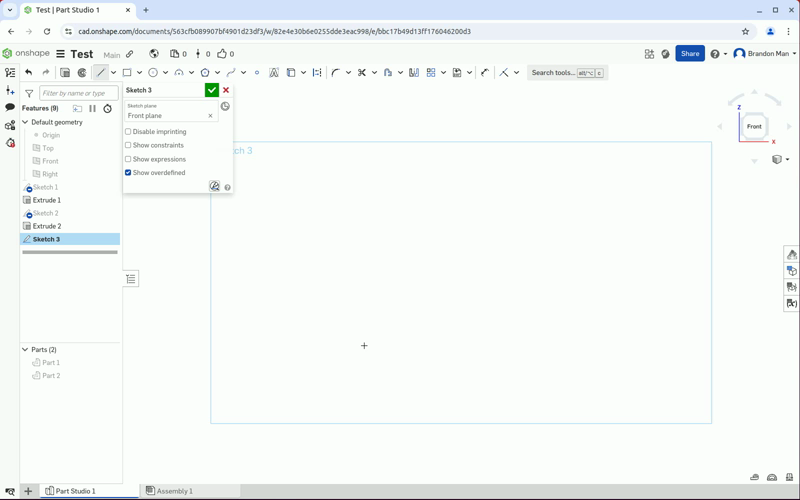
key_up(shift)
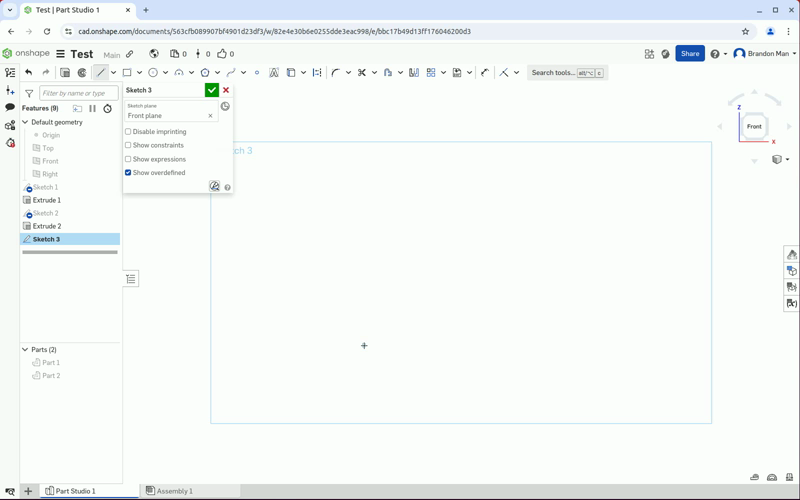
key_down(shift)
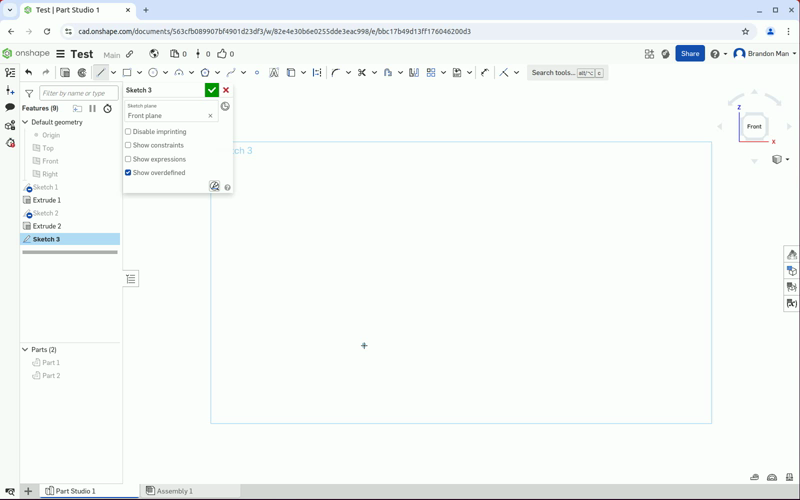
mouse_move(394, 345)
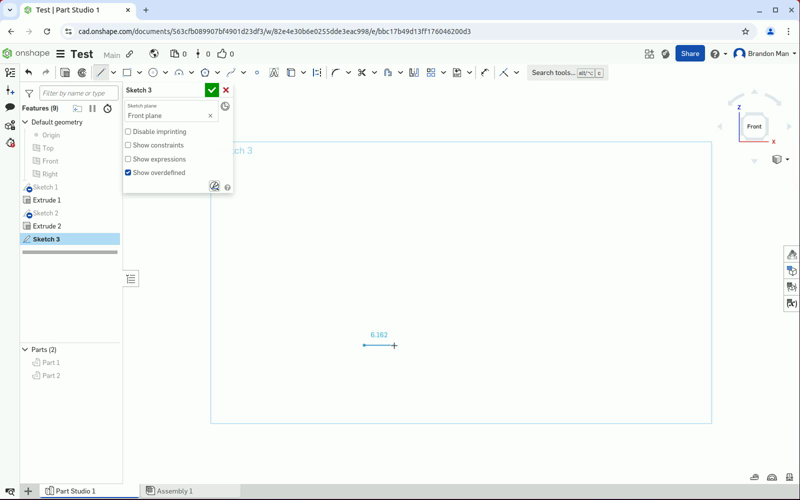
mouse_move(384, 363)
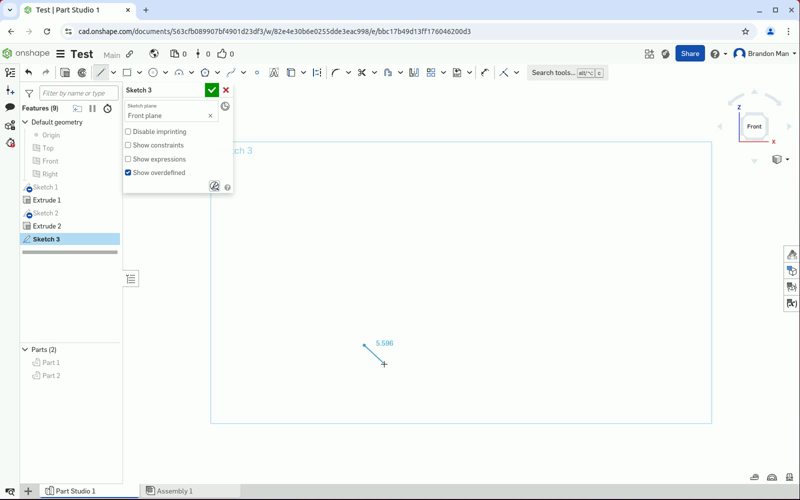
click(384, 363)
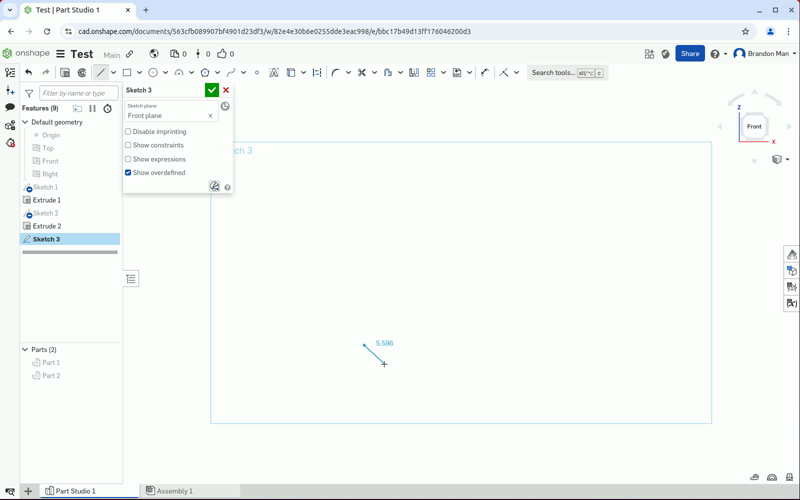
key_up(shift)
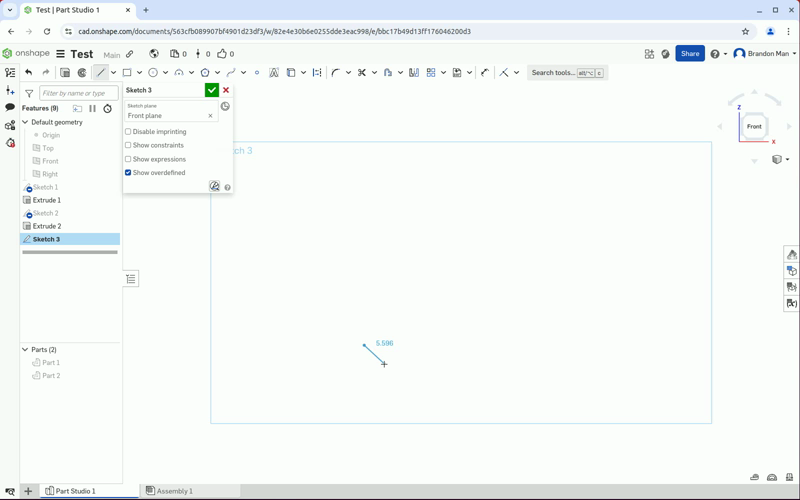
key_down(shift)
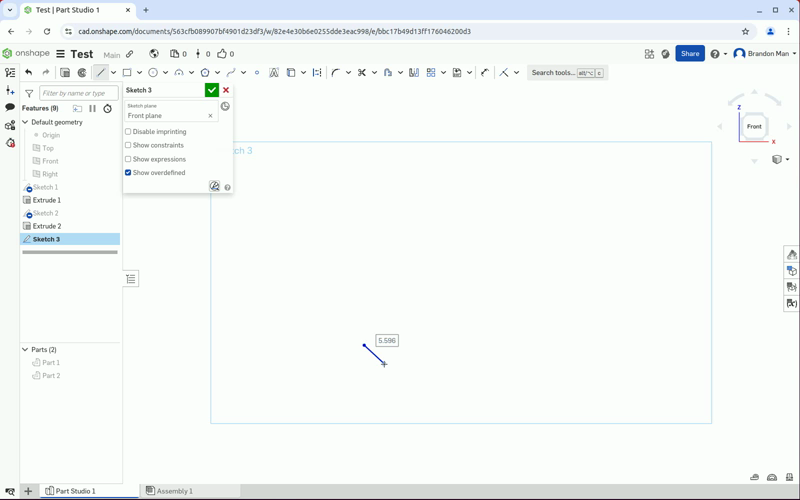
mouse_move(414, 363)
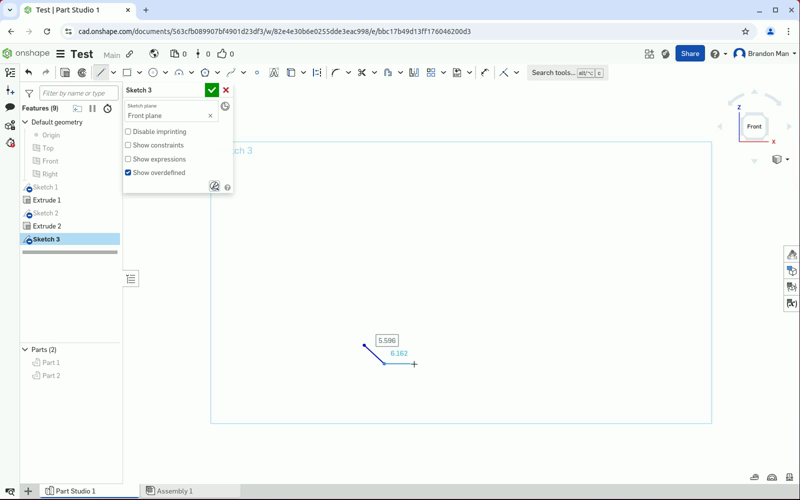
mouse_move(384, 351)
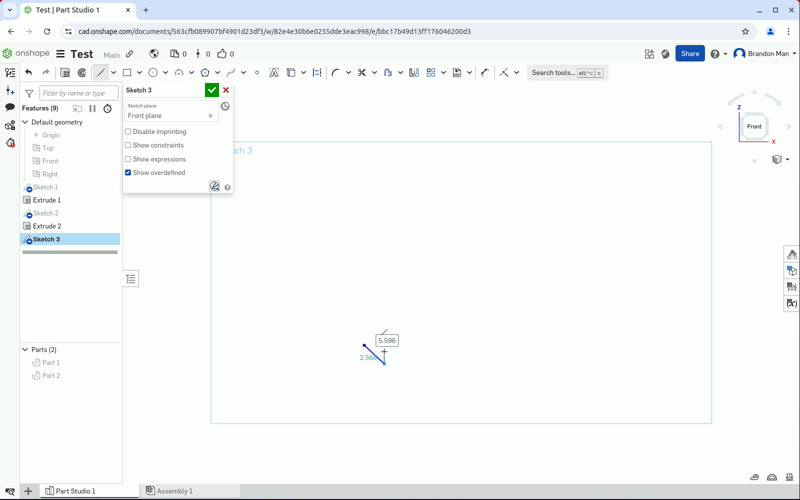
click(384, 351)
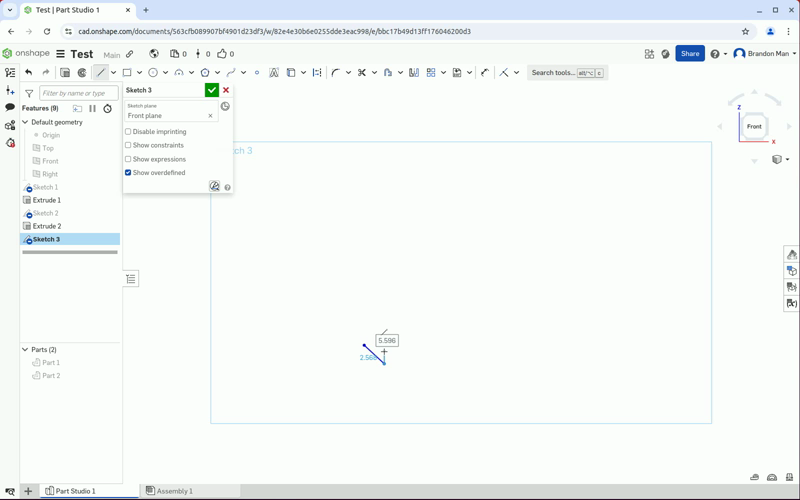
key_up(shift)
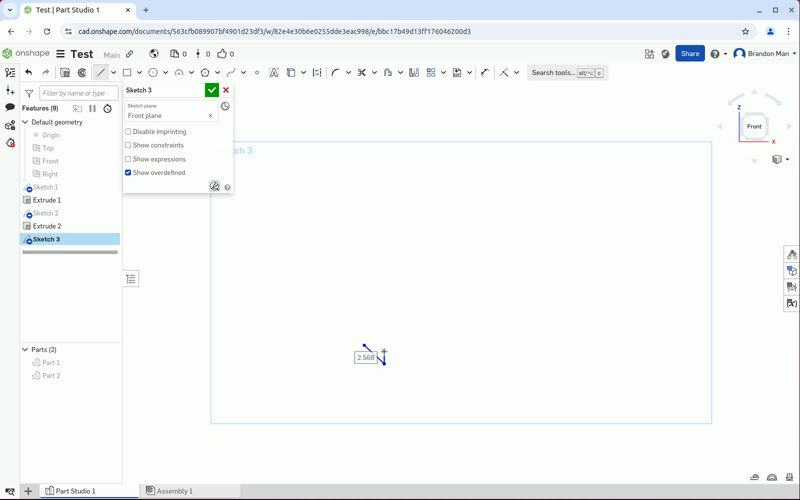
key_down(shift)
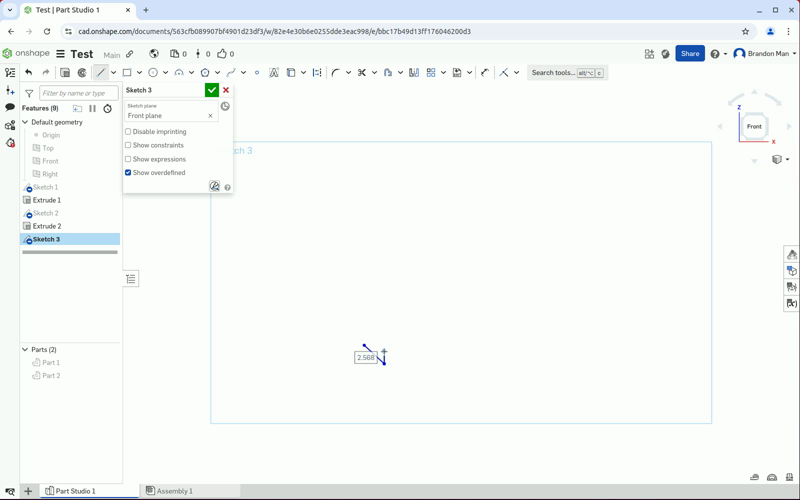
mouse_move(414, 351)
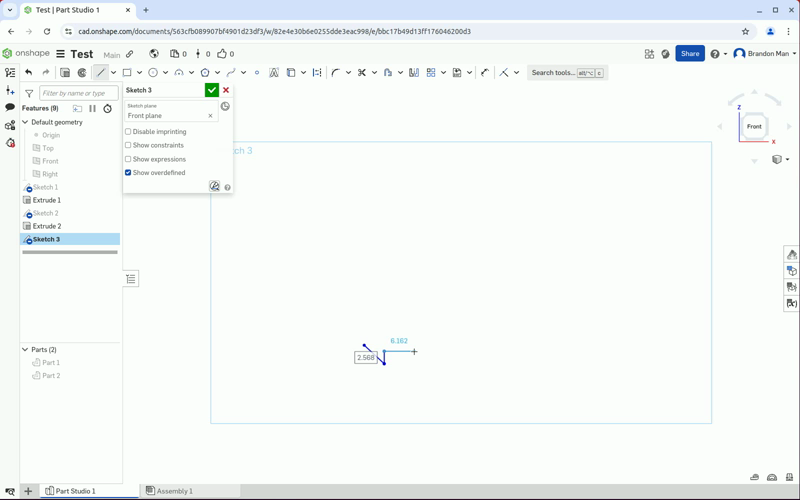
mouse_move(364, 333)
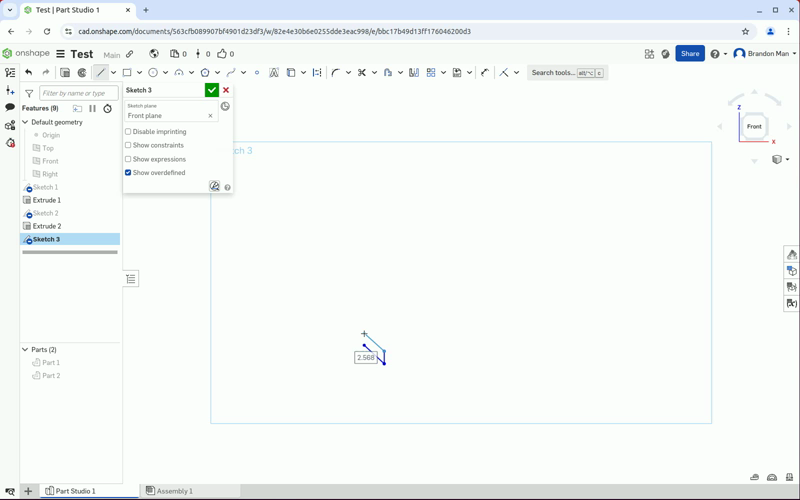
click(364, 333)
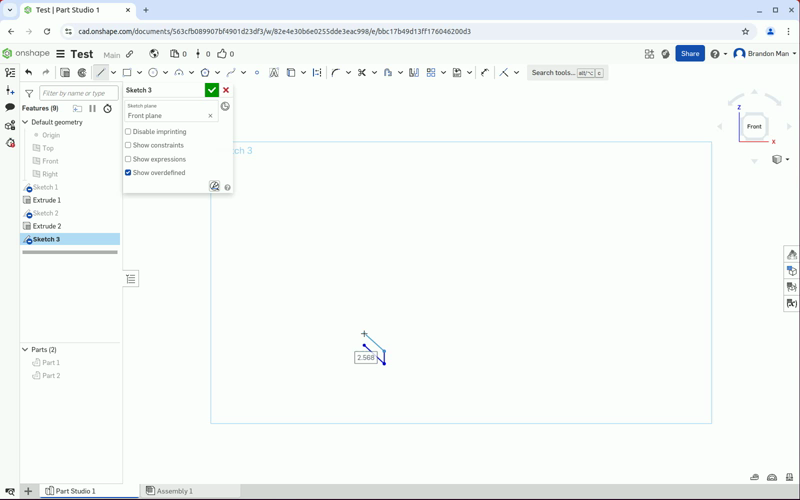
key_up(shift)
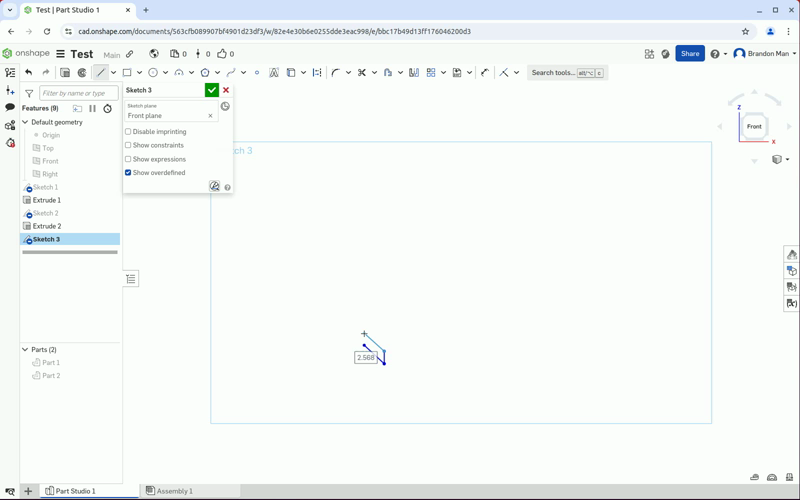
mouse_move(394, 333)
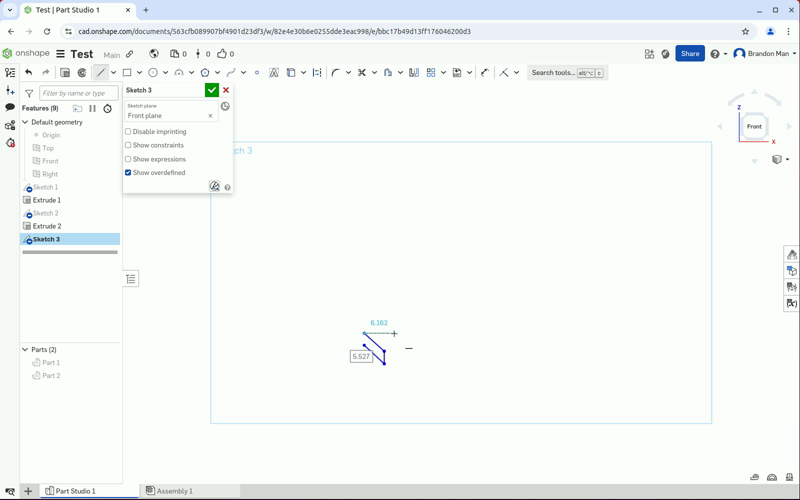
key_down(shift)
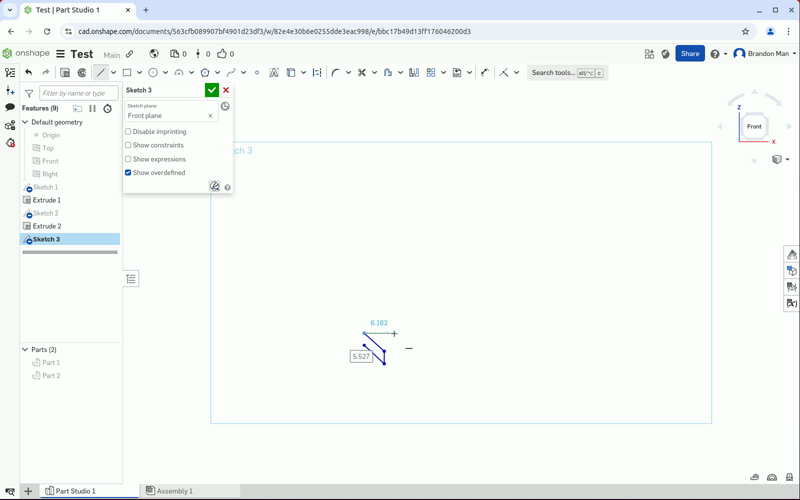
mouse_move(364, 345)
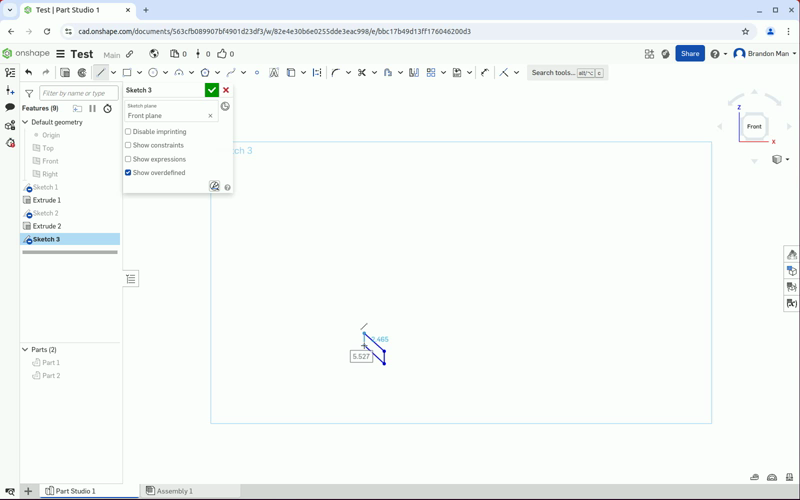
key_up(shift)
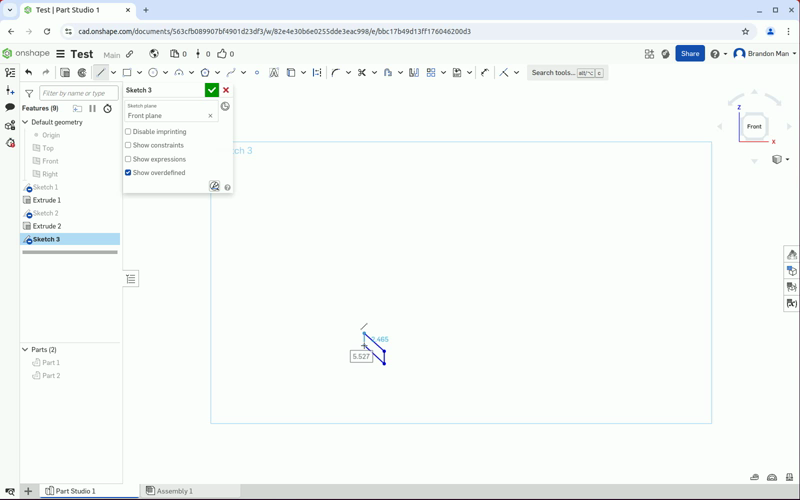
click(364, 345)
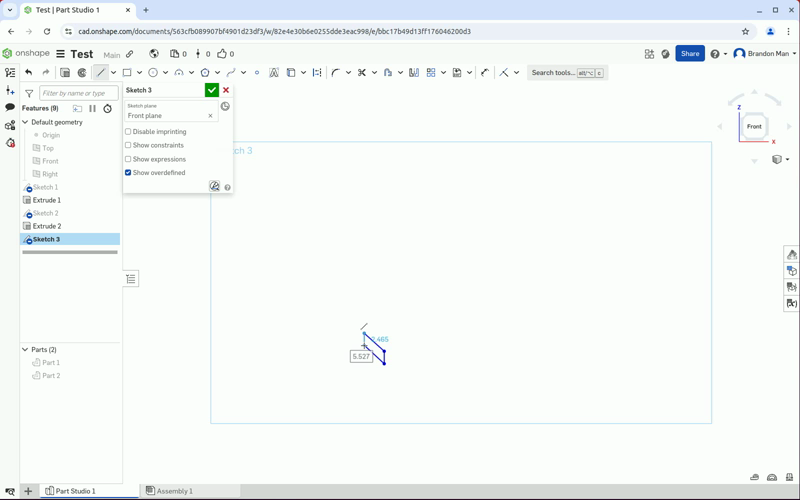
key(esc)
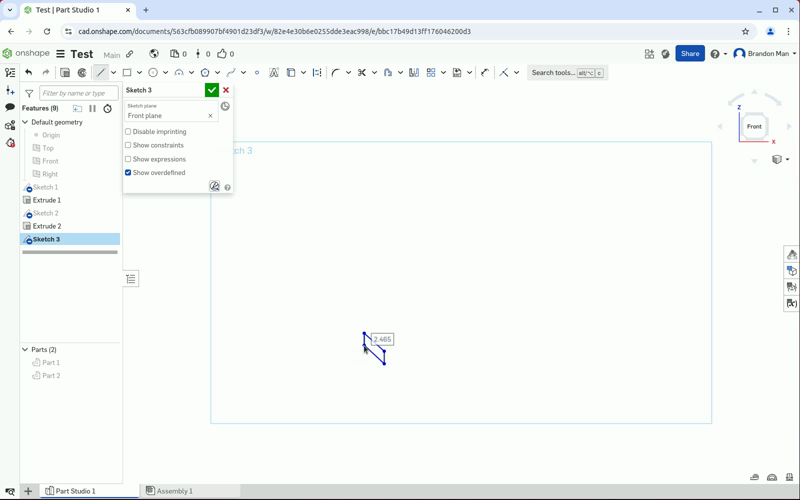
mouse_move(380, 353)
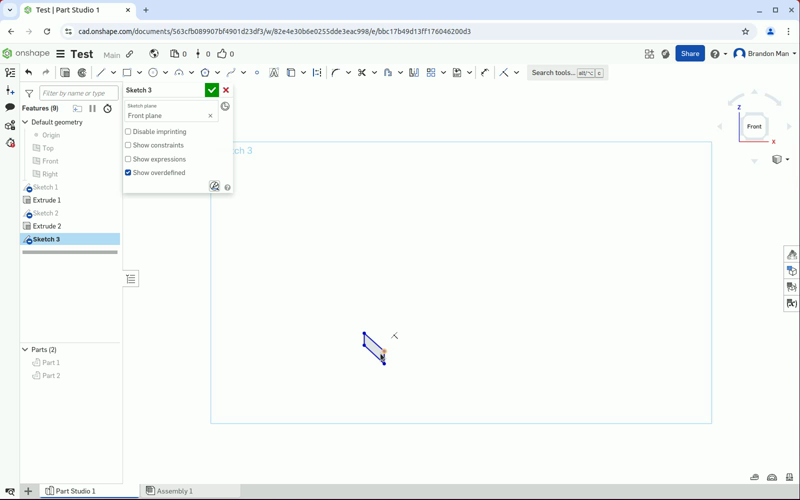
scroll(6)
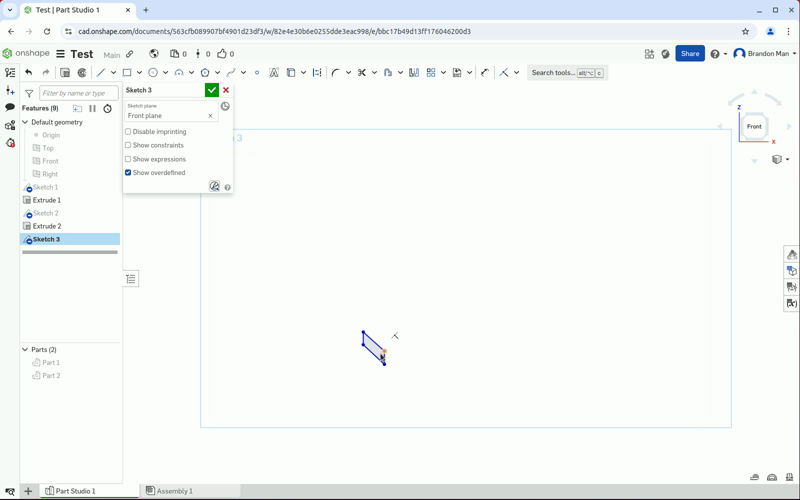
scroll(6)
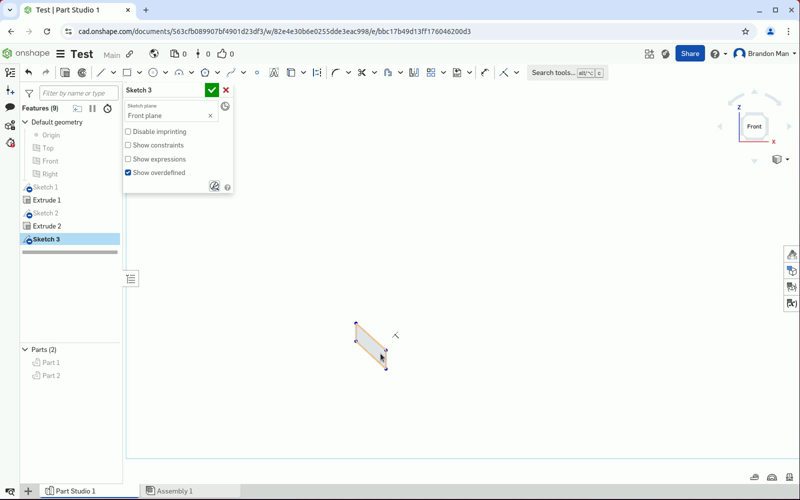
scroll(6)
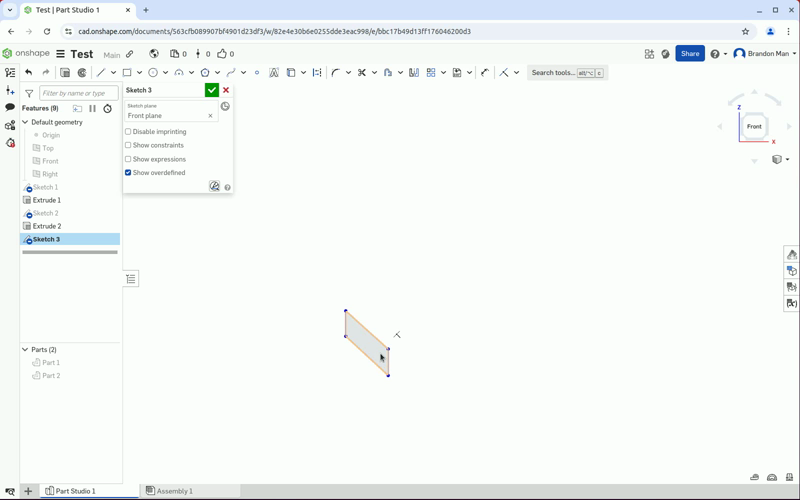
scroll(6)
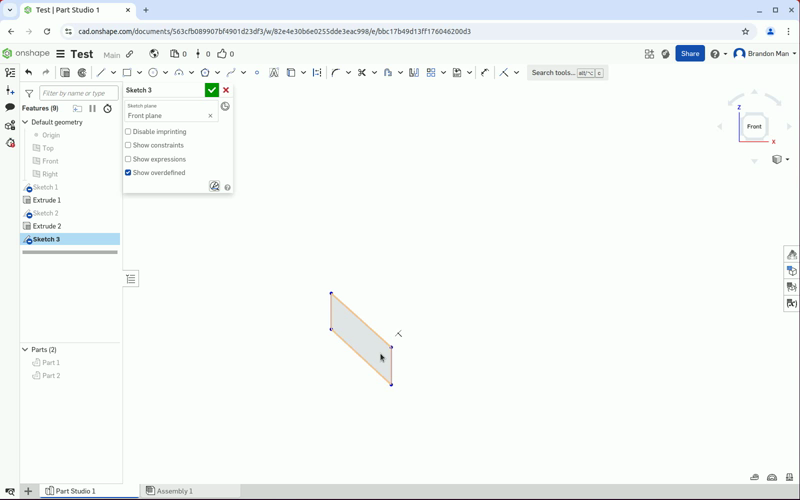
scroll(6)
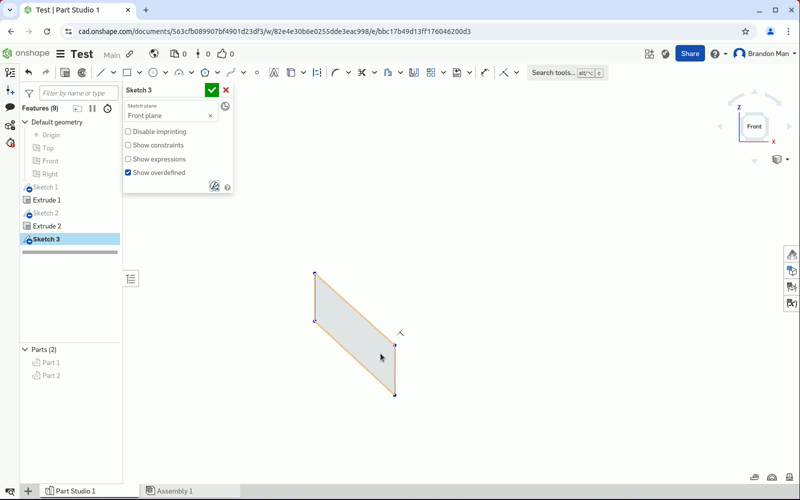
scroll(6)
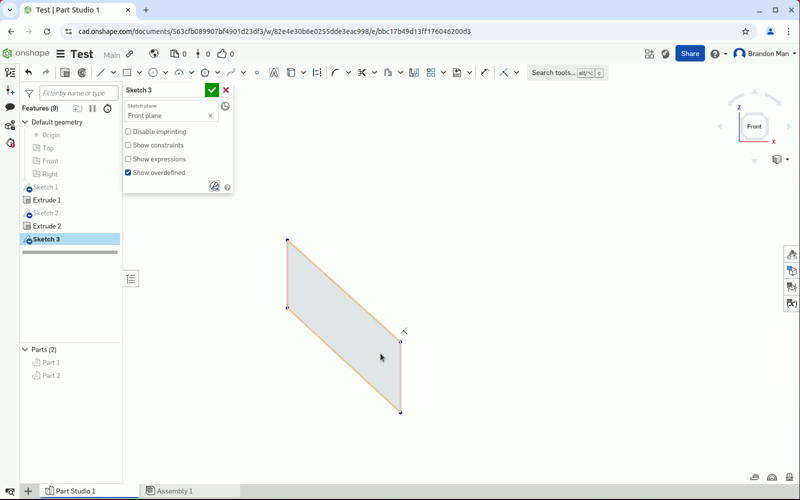
scroll(6)
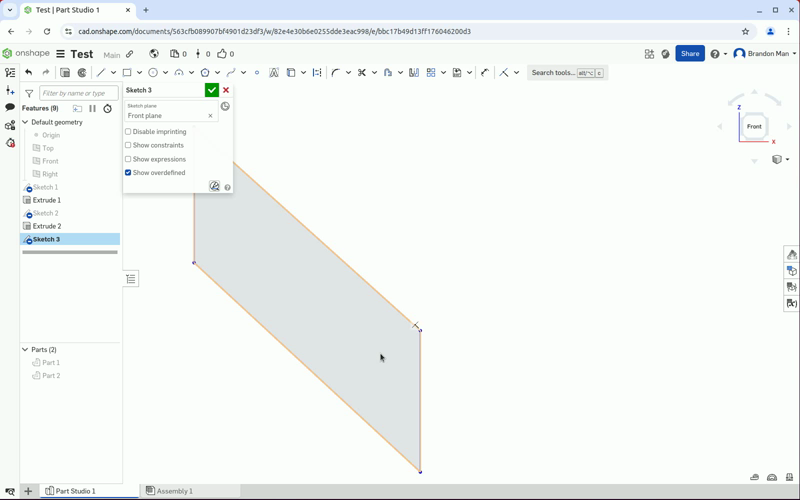
click(380, 353)
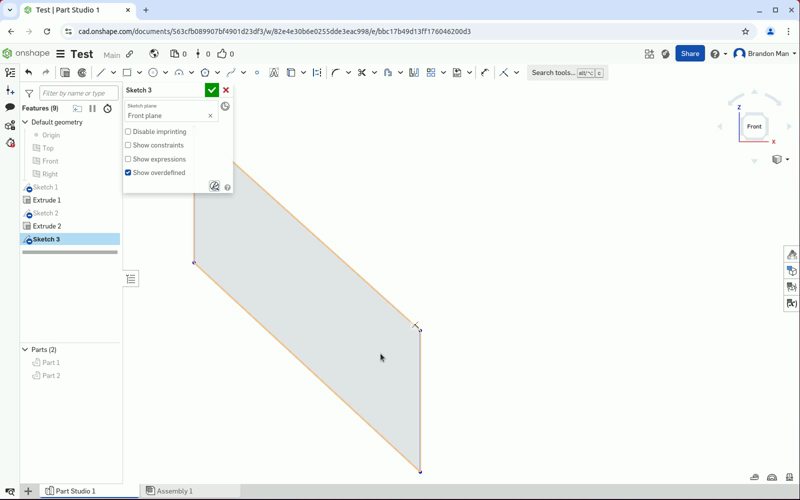
scroll(-6)
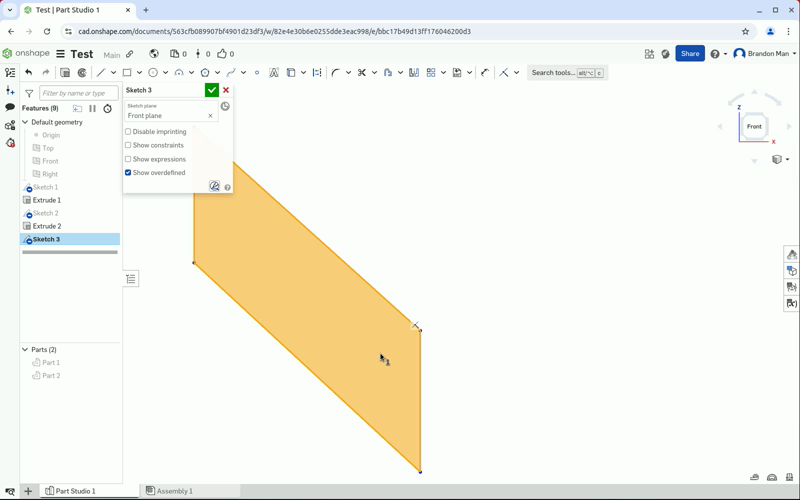
scroll(-6)
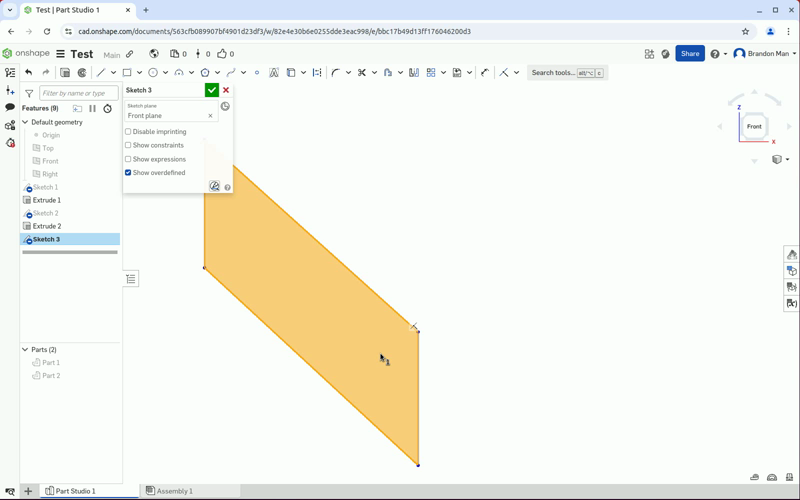
scroll(-6)
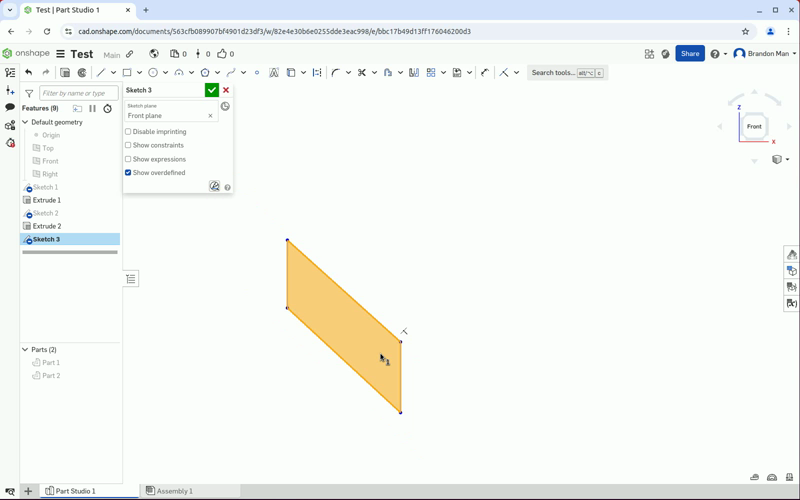
scroll(-6)
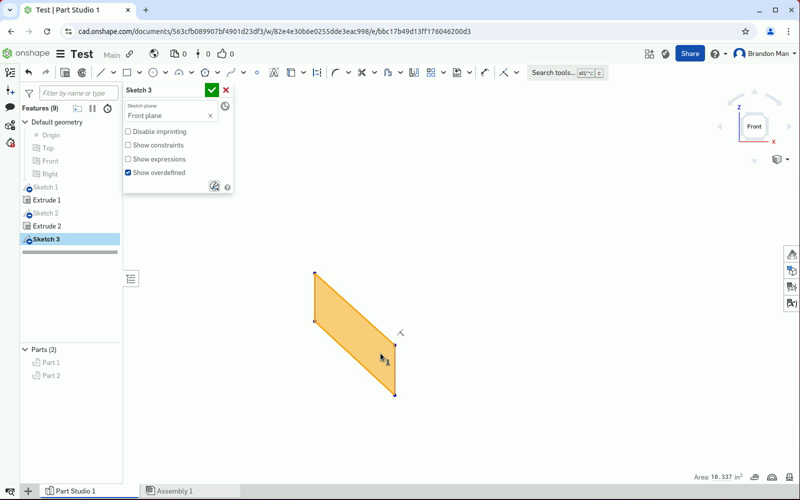
scroll(-6)
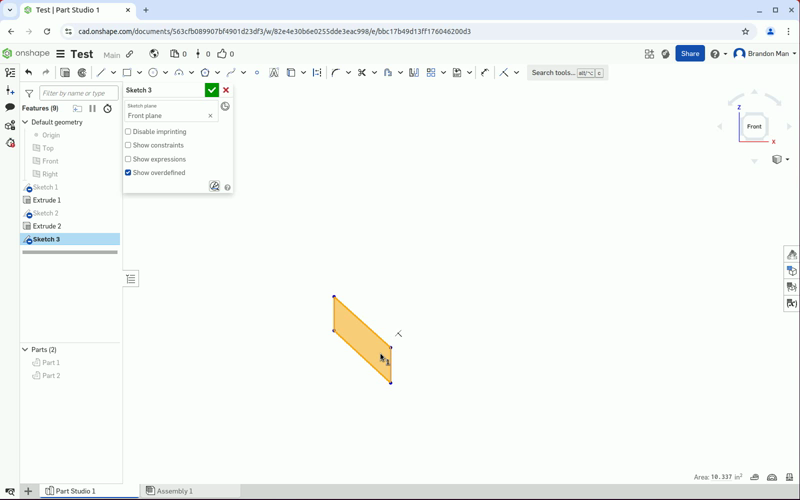
scroll(-6)
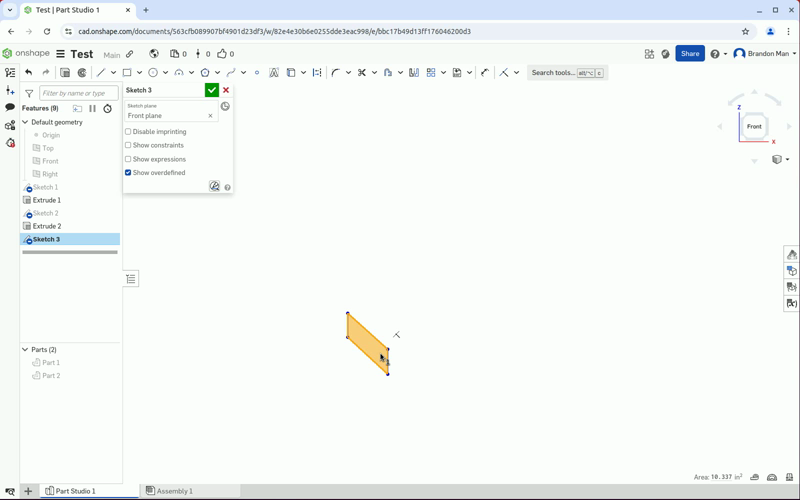
scroll(-6)
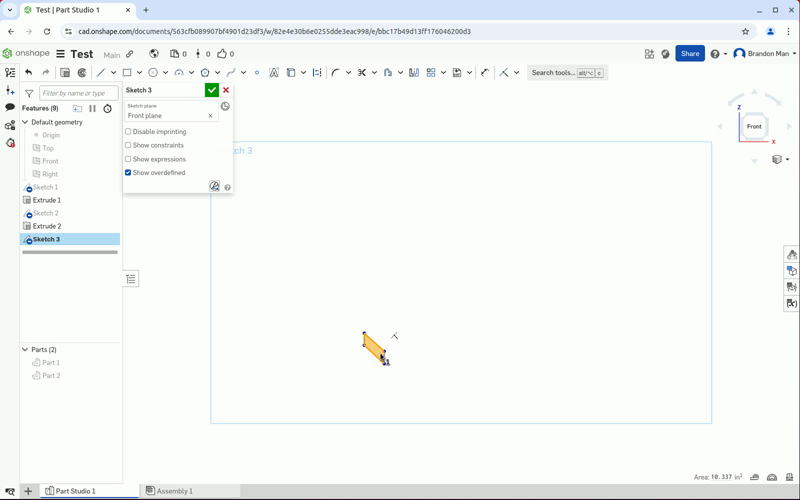
mouse_move(73, 352)
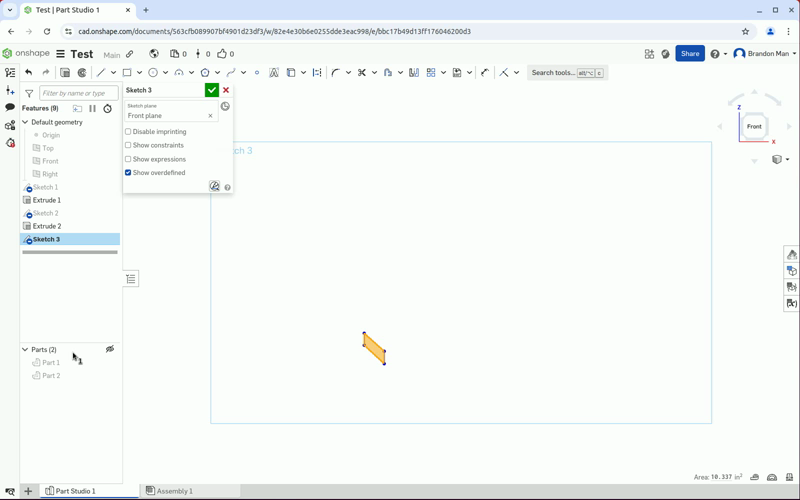
key(shift+y)
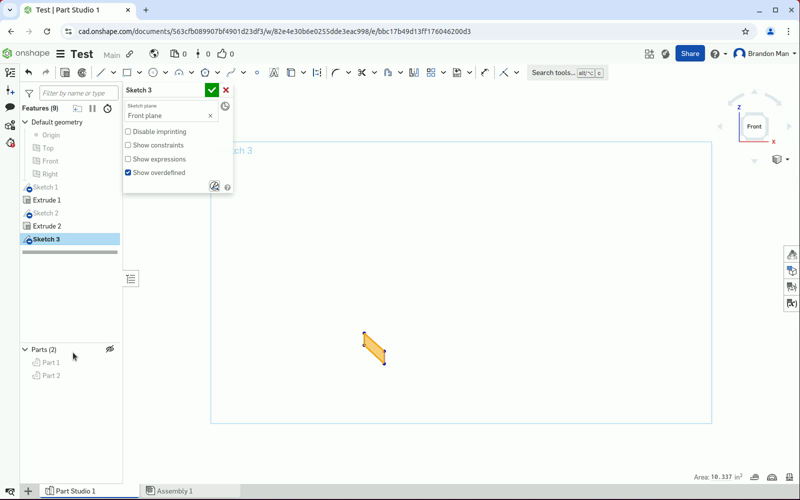
key(shift+e)
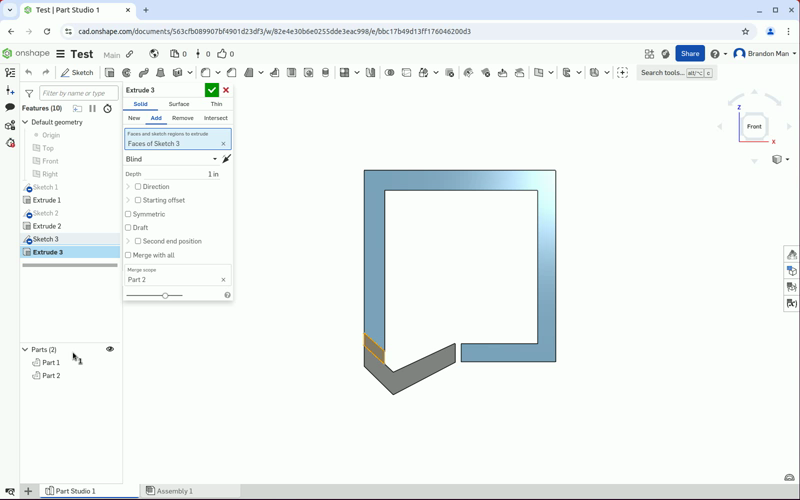
mouse_move(143, 106)
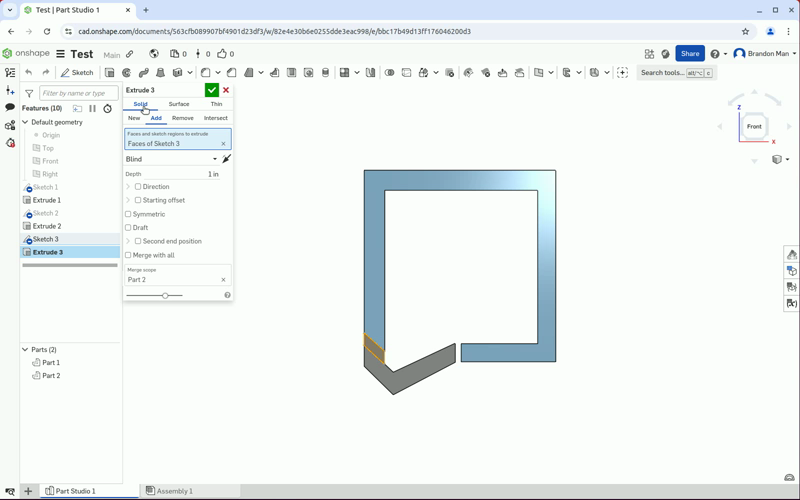
click(143, 106)
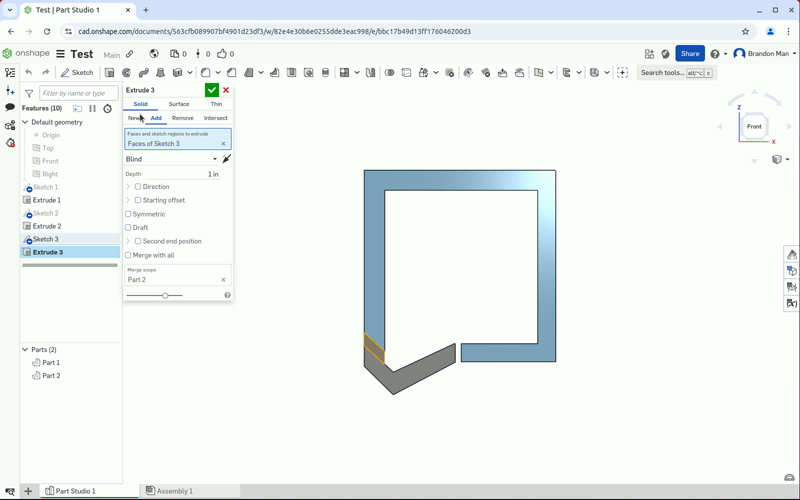
mouse_move(137, 120)
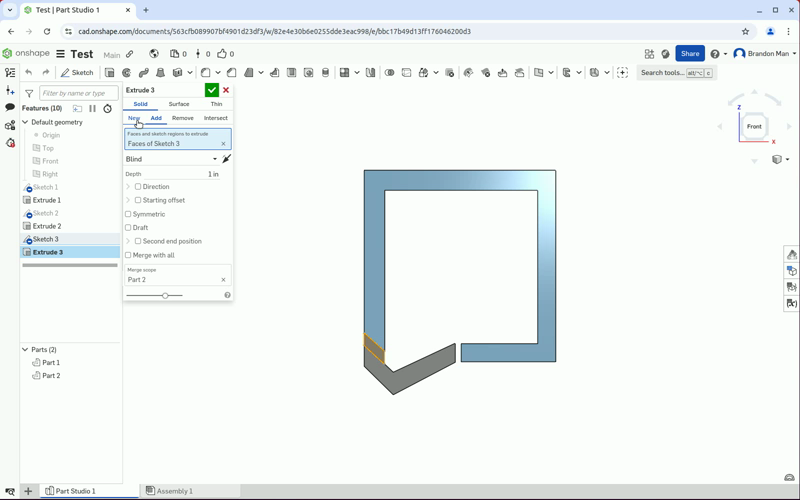
click(137, 120)
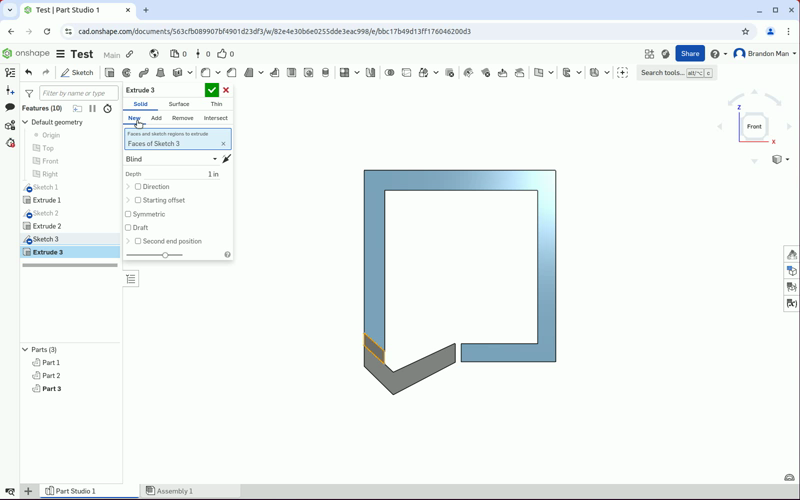
key(tab, 4)
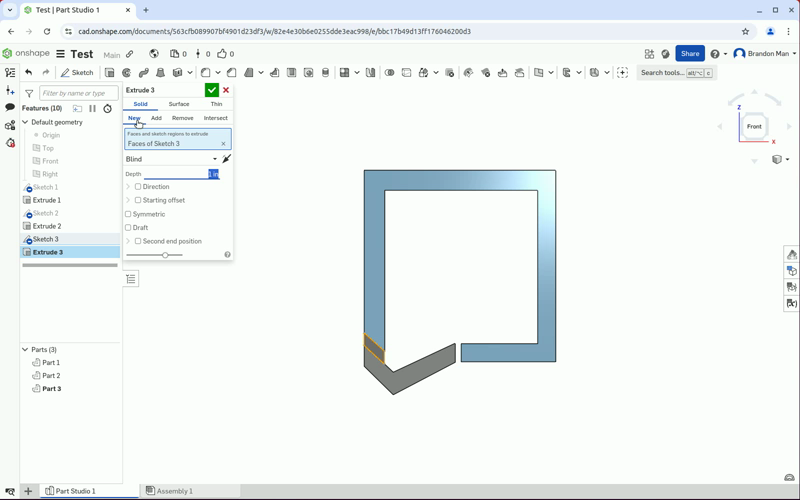
text(1.685)
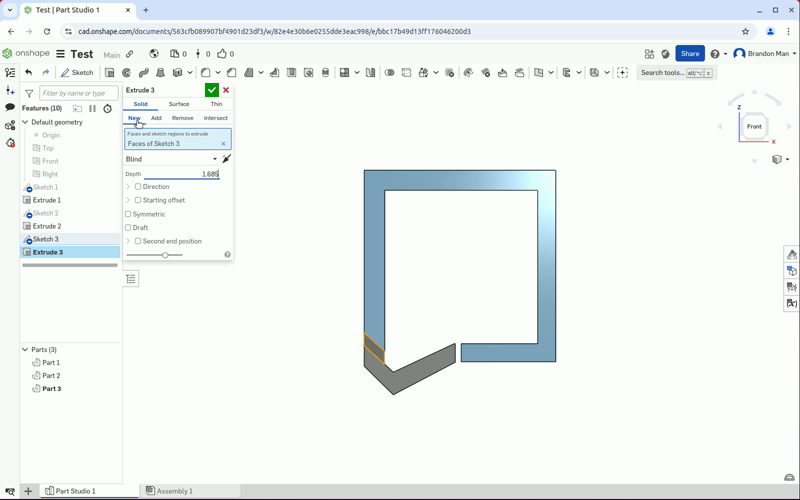
key(enter)
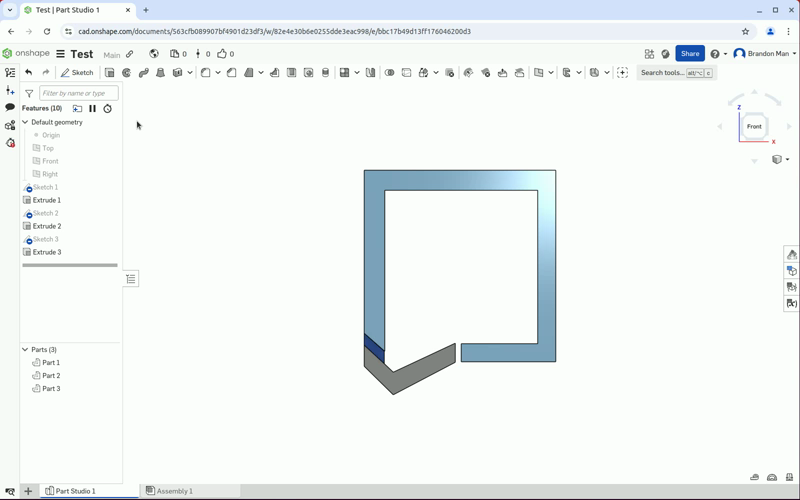
key(shift+h)
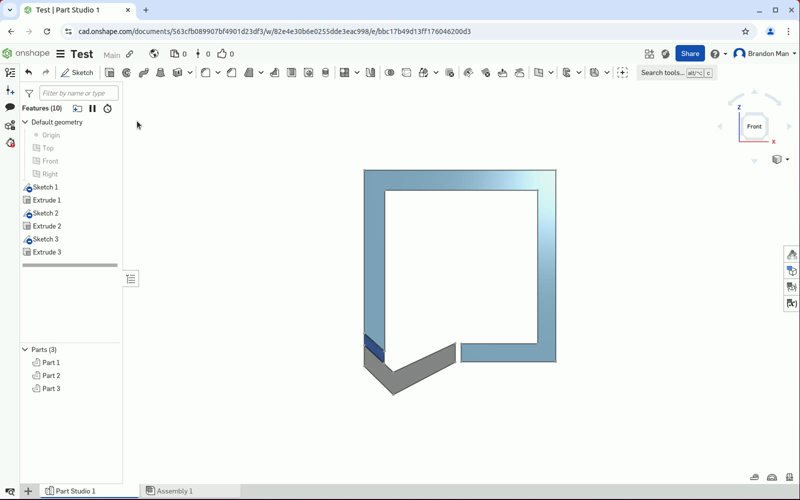
key(shift+h)
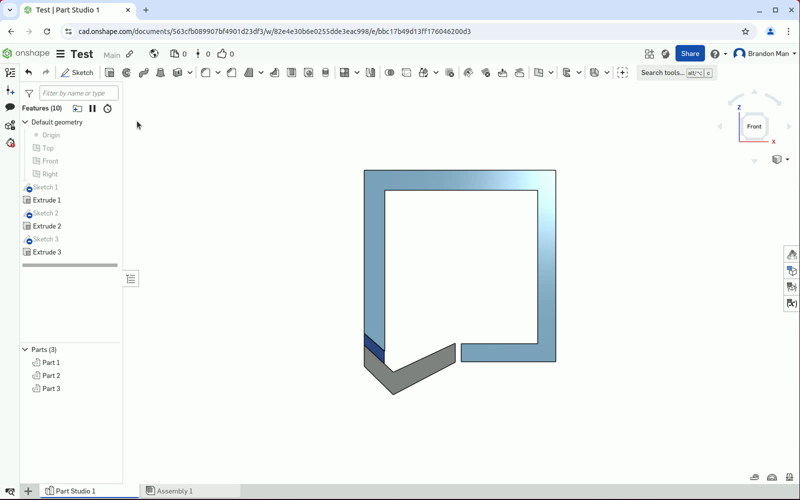
mouse_move(73, 189)
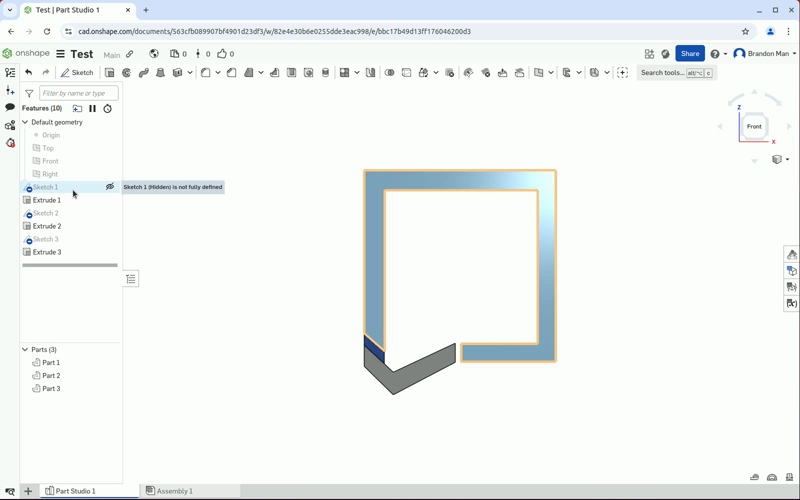
click(73, 189)
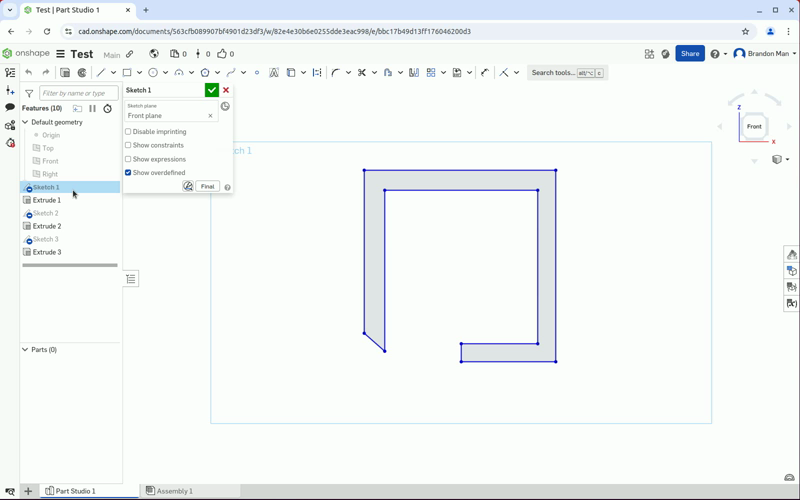
mouse_move(229, 92)
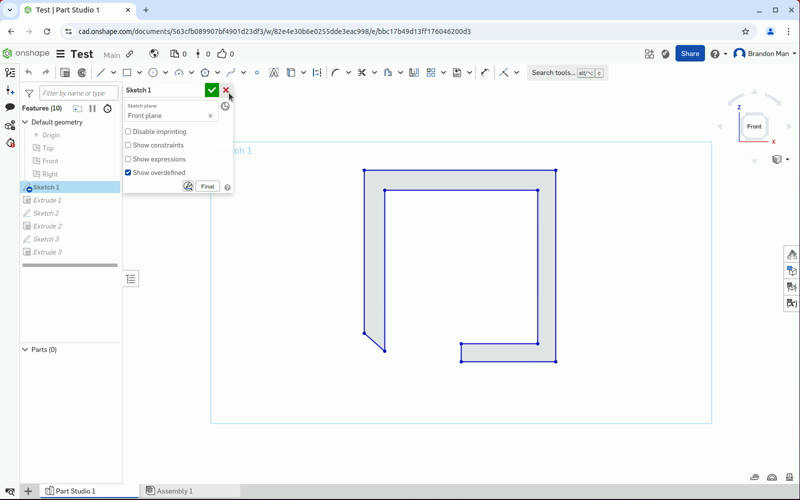
click(229, 92)
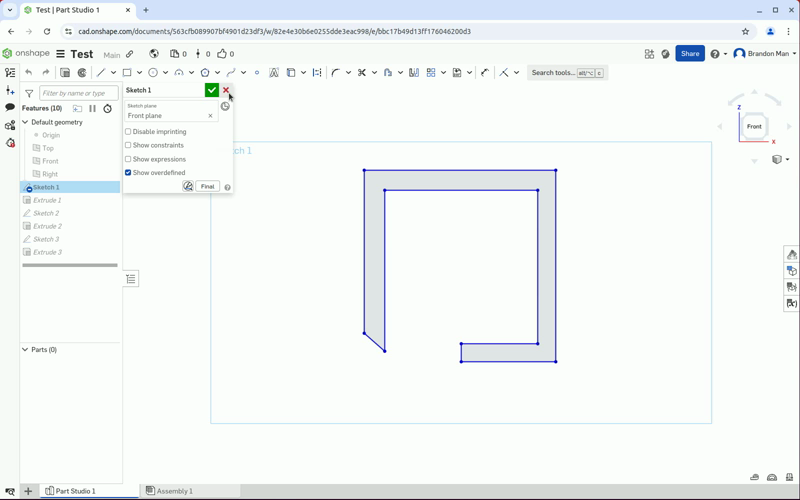
key(shift+s)
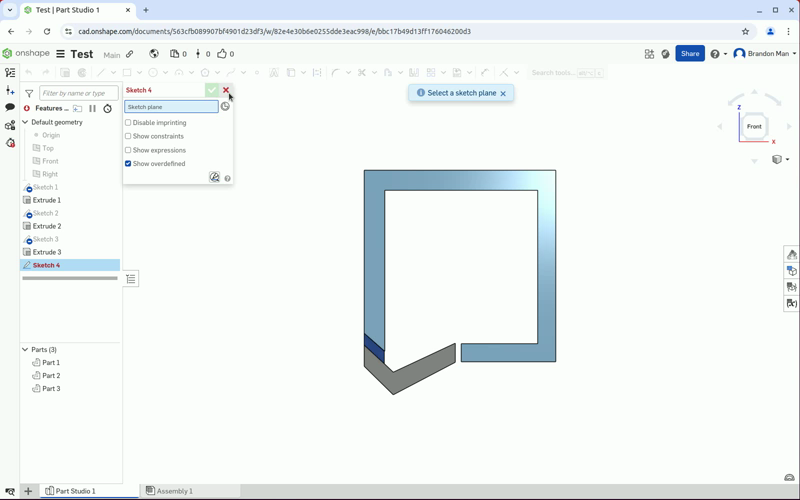
mouse_move(73, 163)
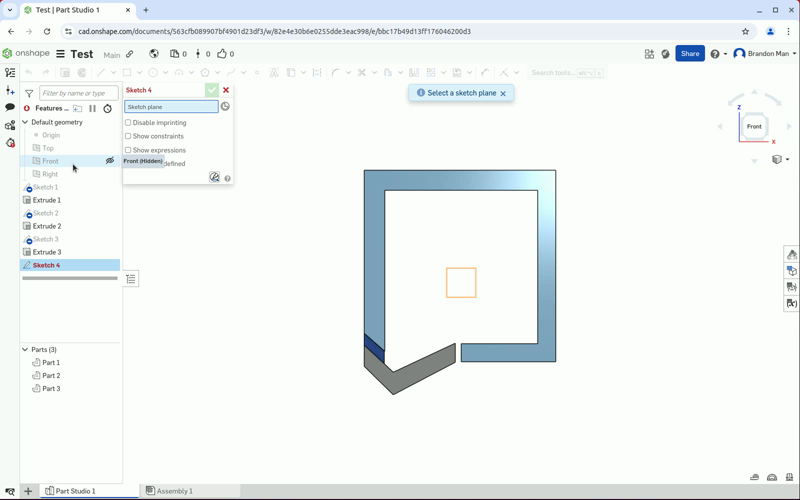
click(73, 163)
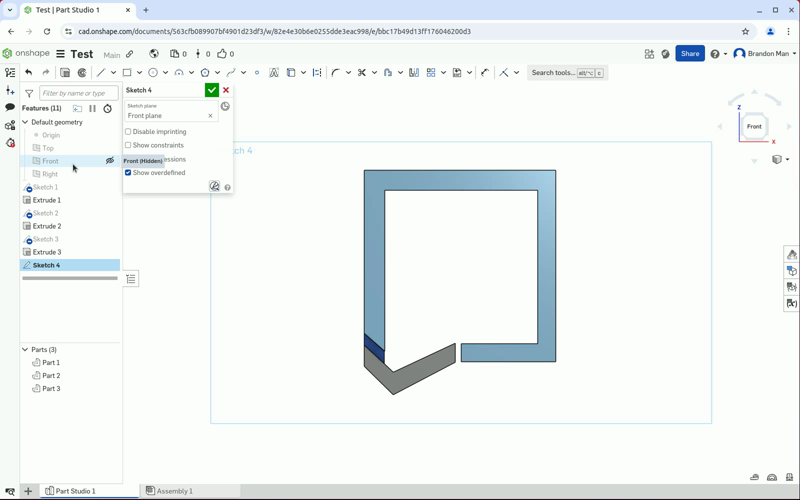
mouse_move(73, 352)
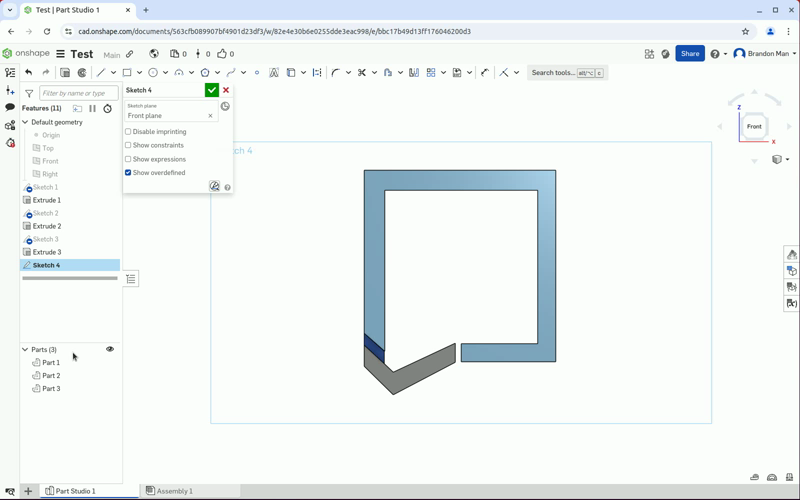
key(y)
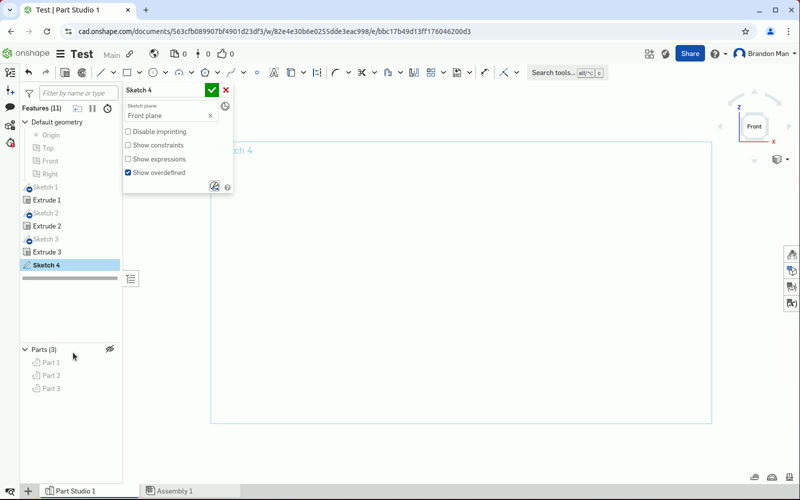
key(l)
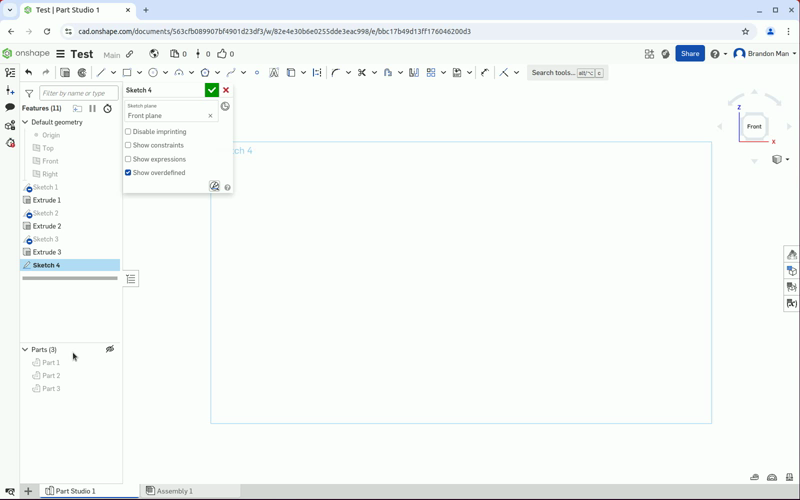
key_down(shift)
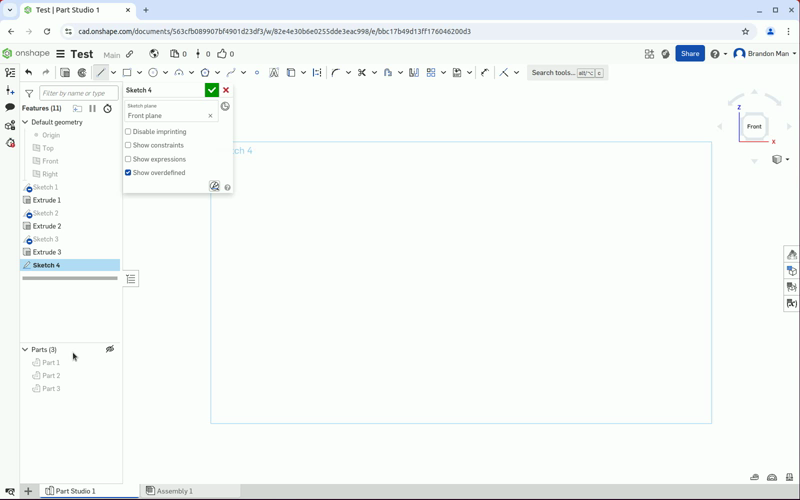
mouse_move(454, 362)
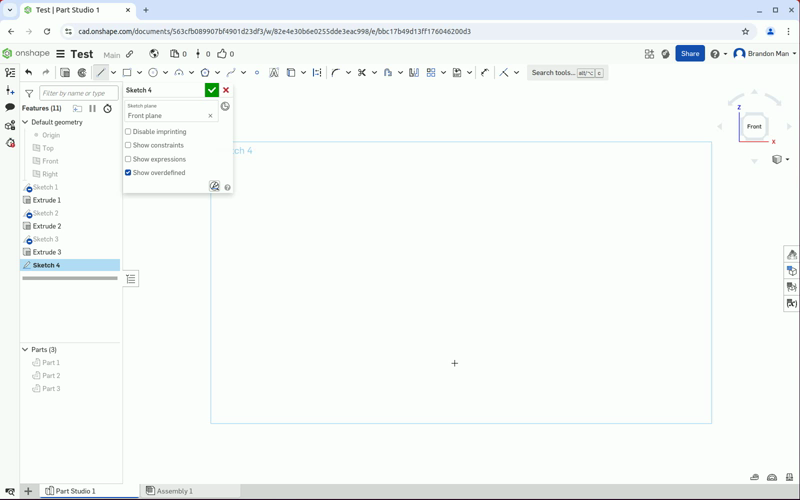
click(454, 362)
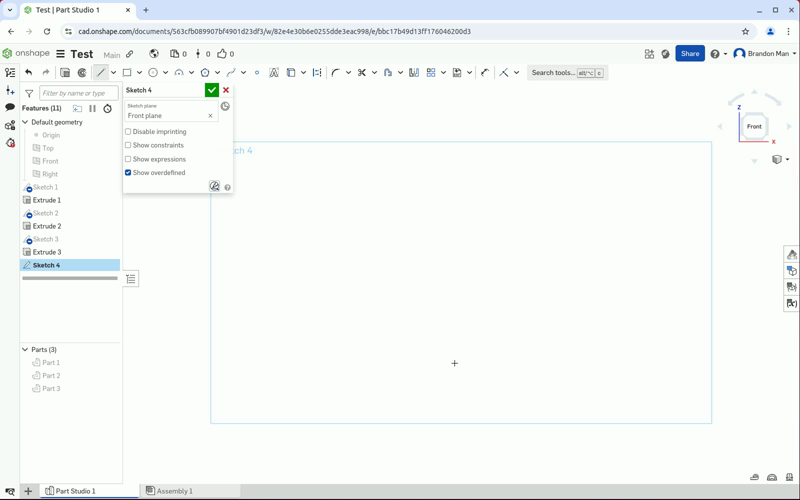
key_up(shift)
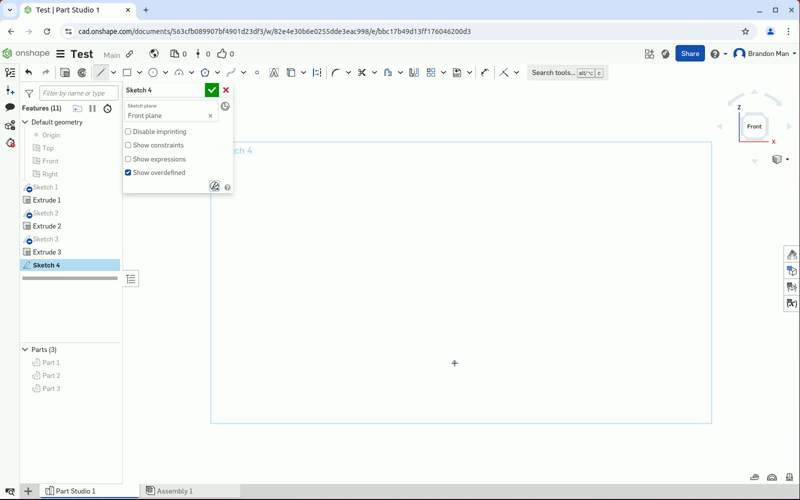
key_down(shift)
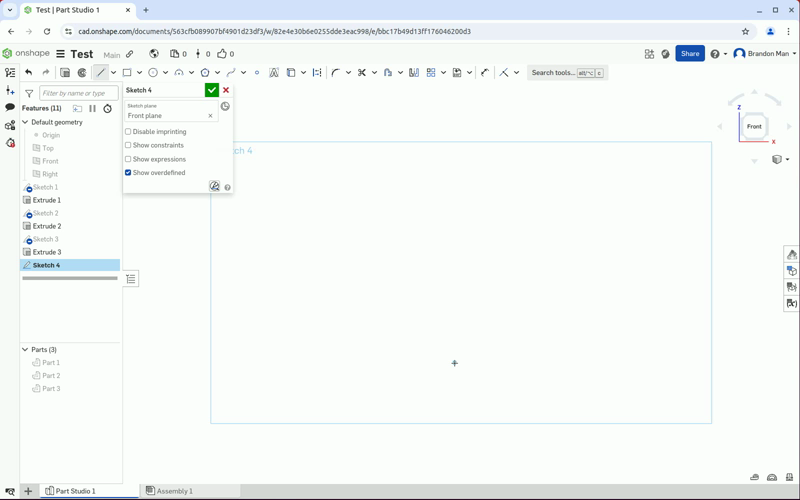
mouse_move(484, 362)
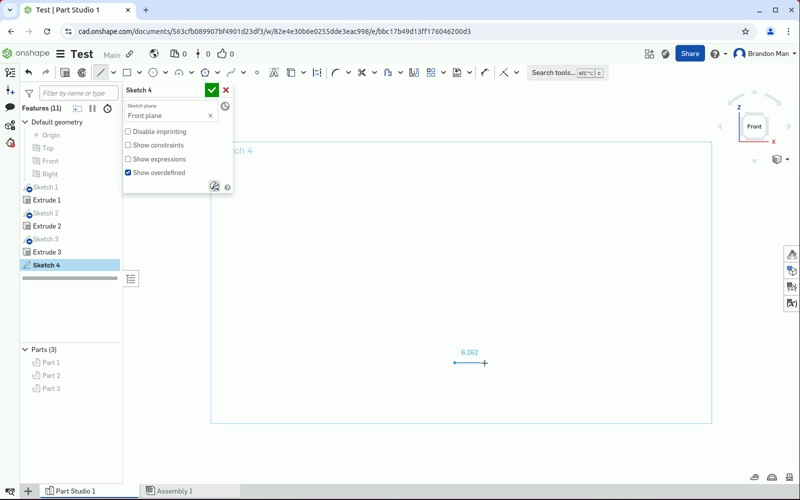
mouse_move(460, 362)
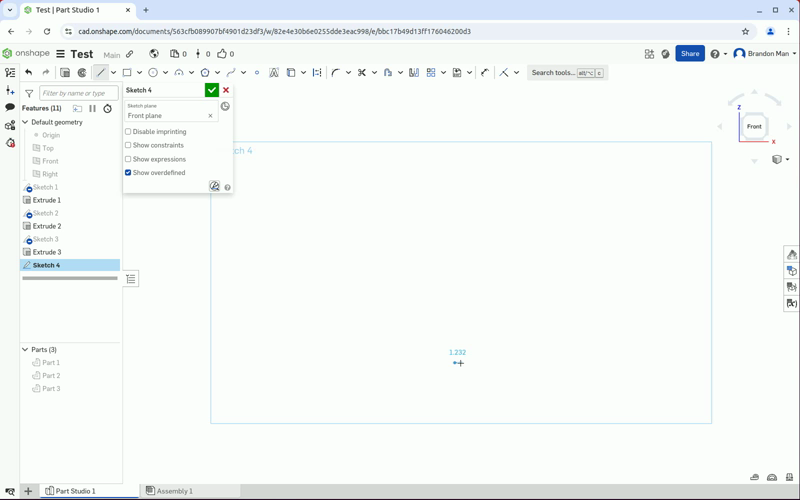
scroll(6)
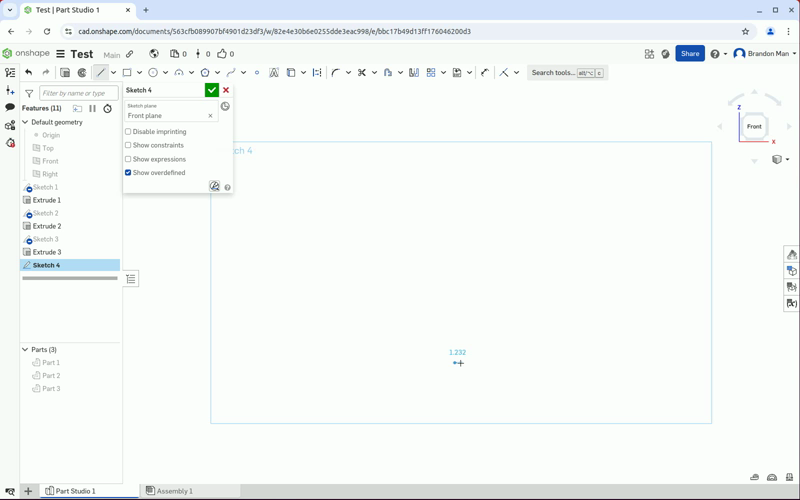
scroll(6)
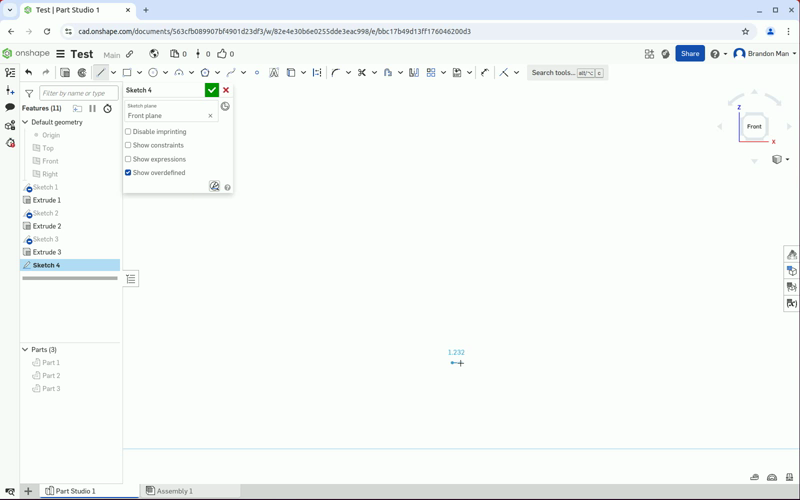
scroll(6)
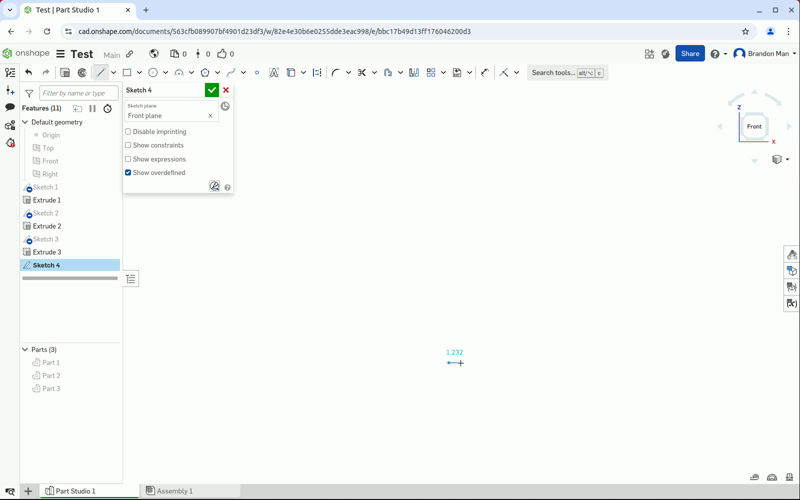
scroll(6)
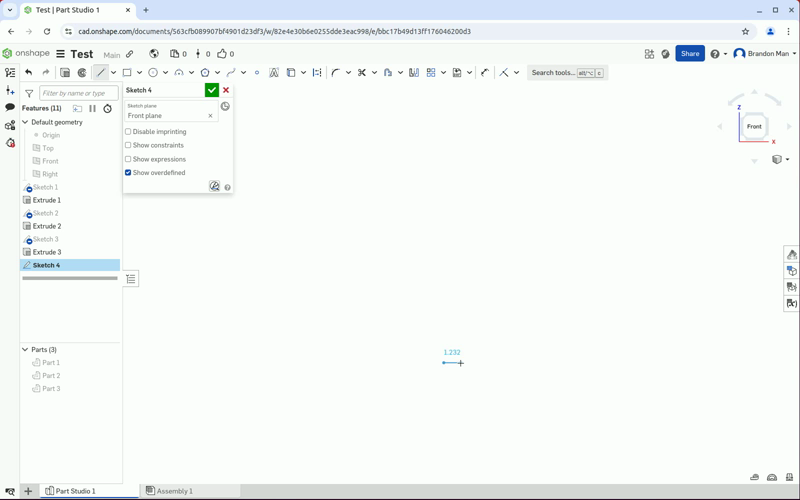
scroll(6)
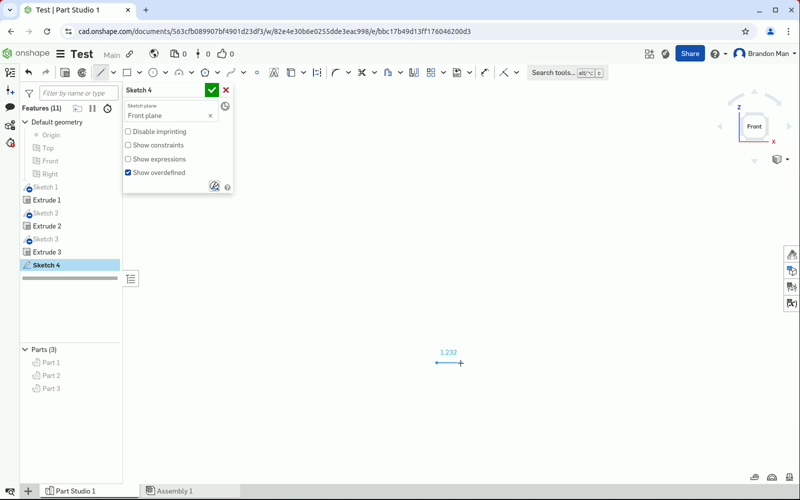
scroll(6)
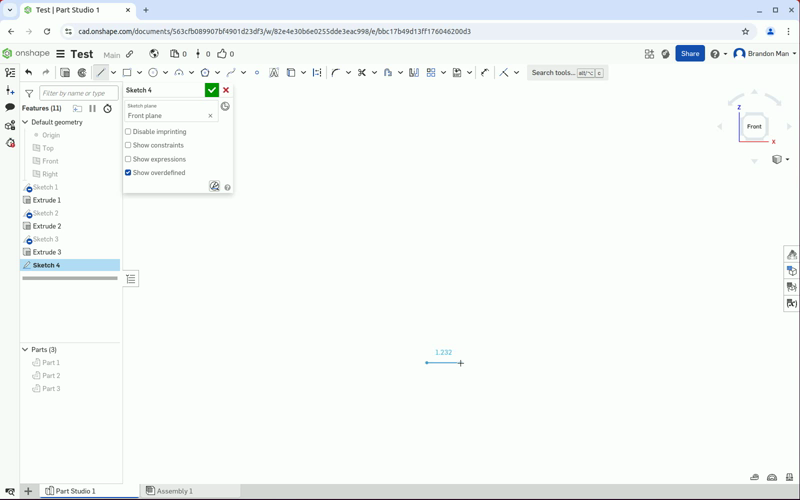
scroll(6)
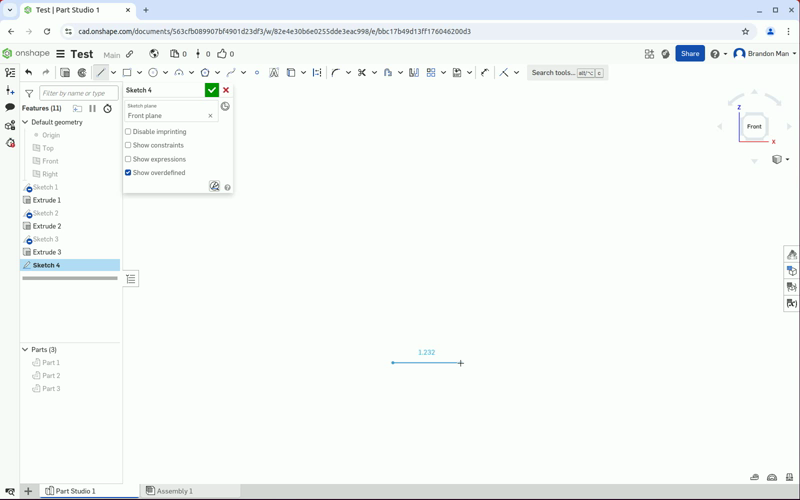
click(460, 362)
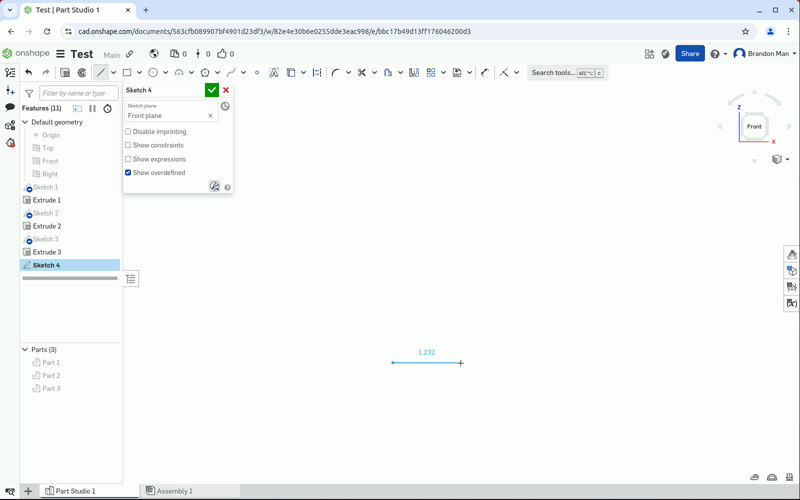
scroll(-6)
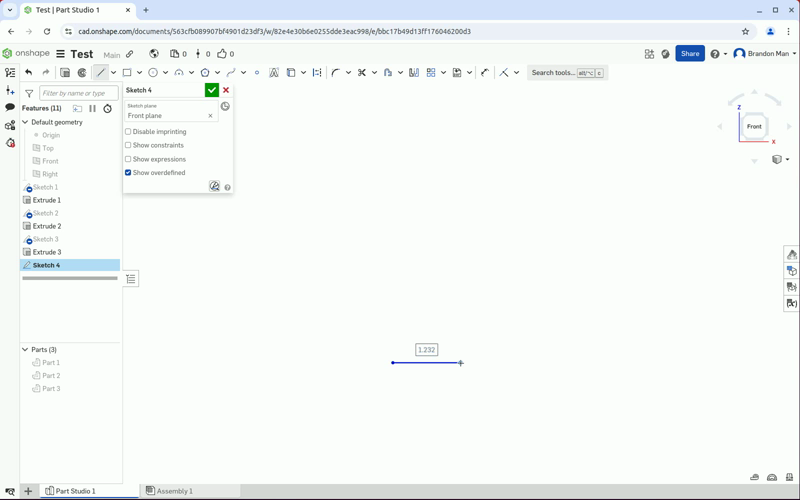
scroll(-6)
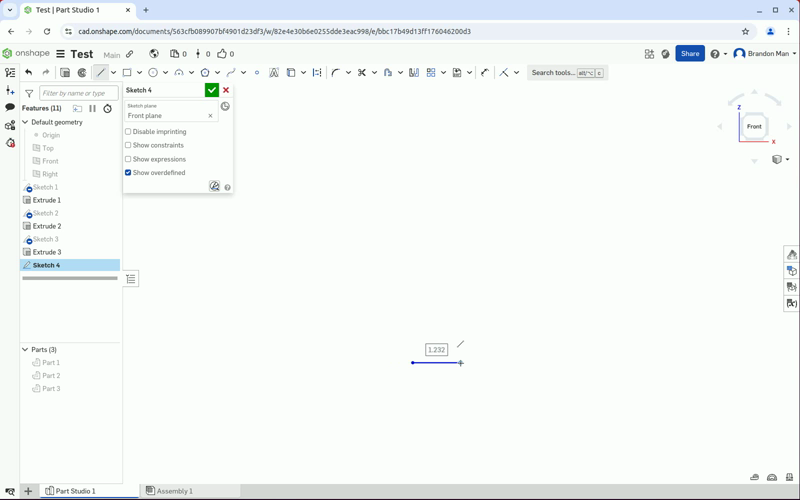
scroll(-6)
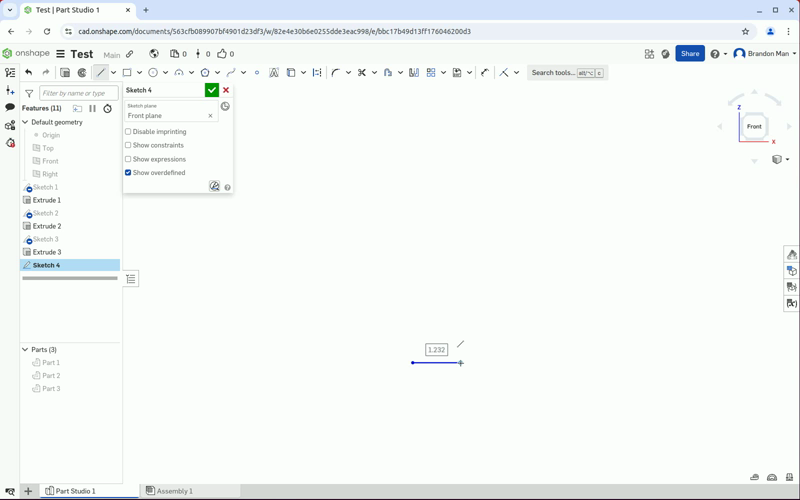
scroll(-6)
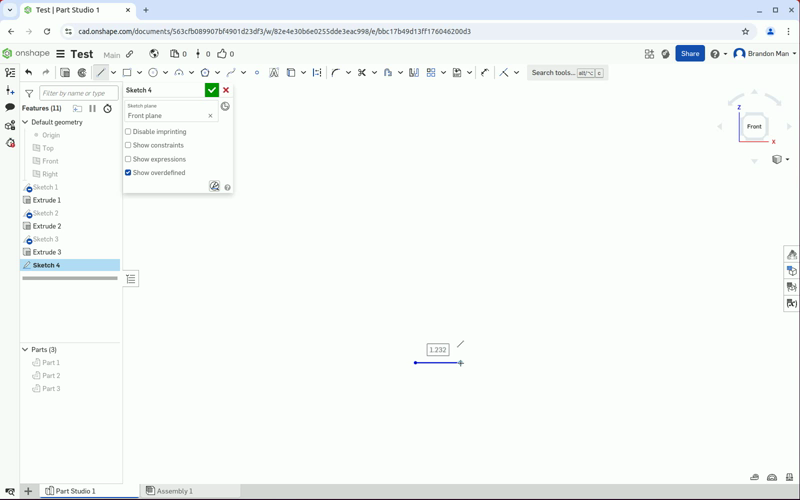
scroll(-6)
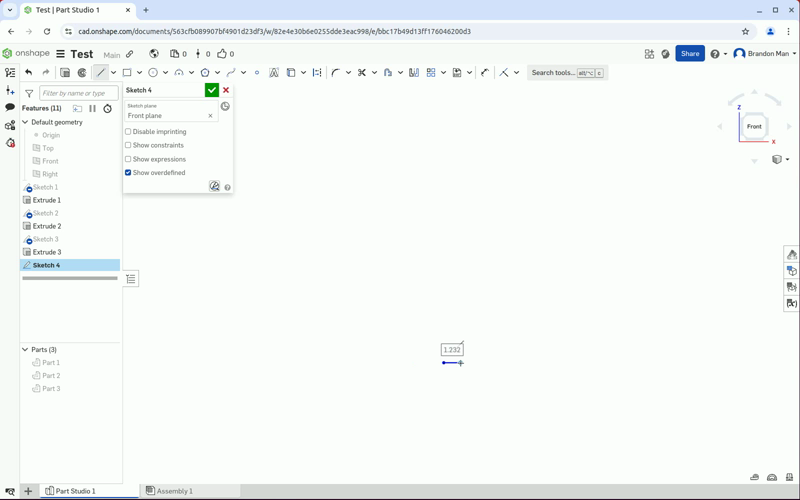
scroll(-6)
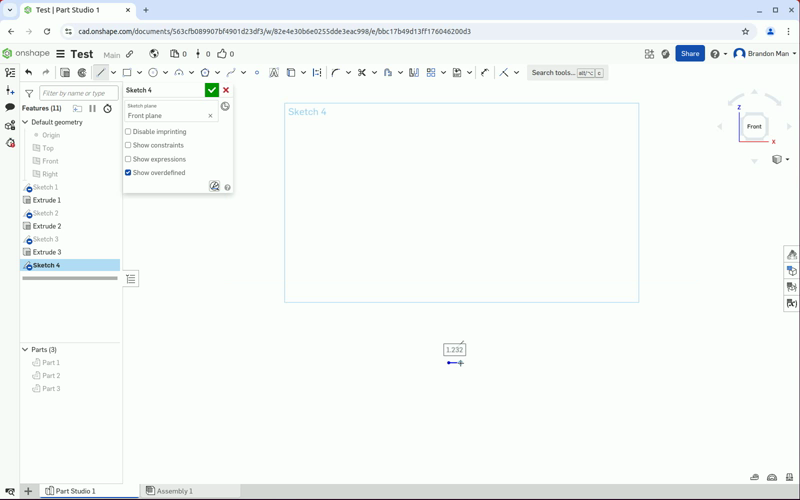
scroll(-6)
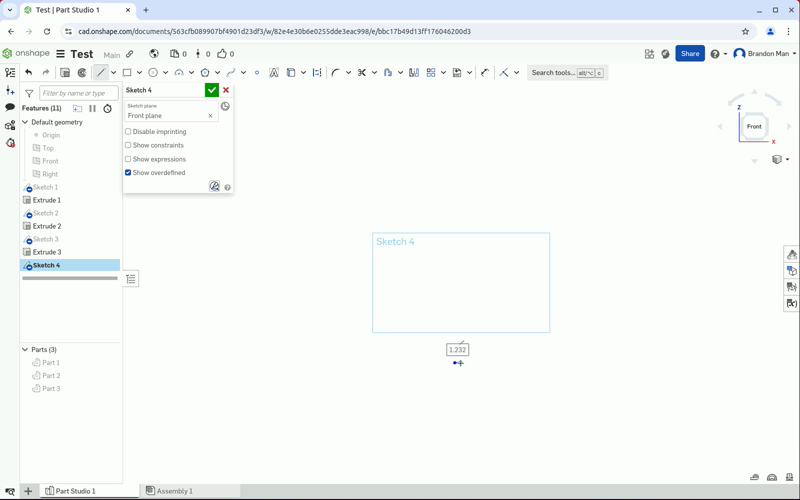
key_up(shift)
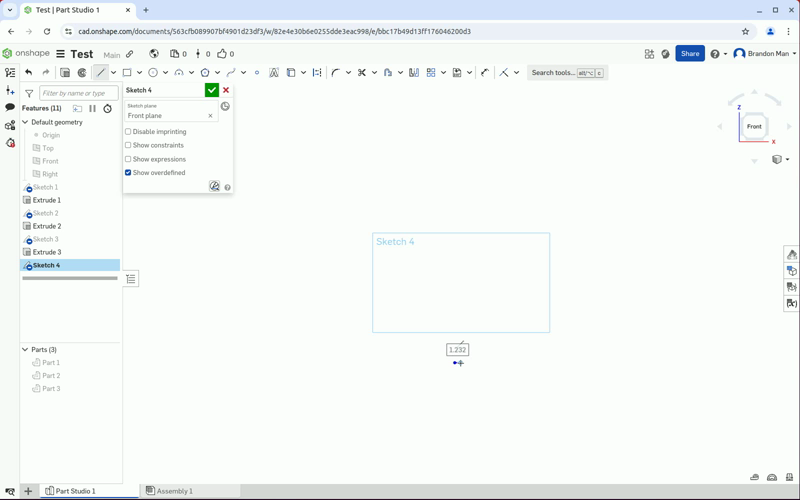
key_down(shift)
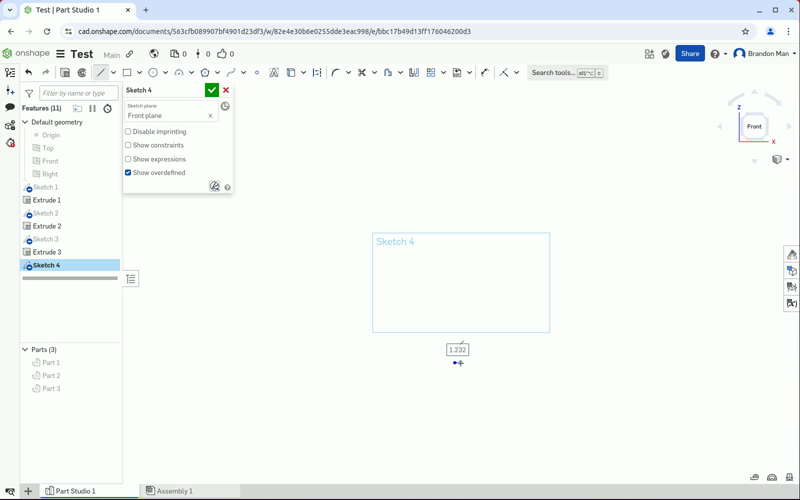
mouse_move(490, 362)
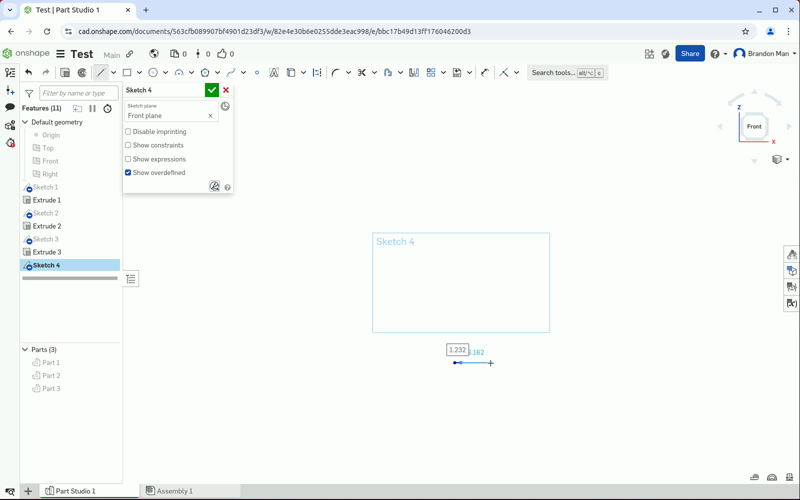
mouse_move(460, 342)
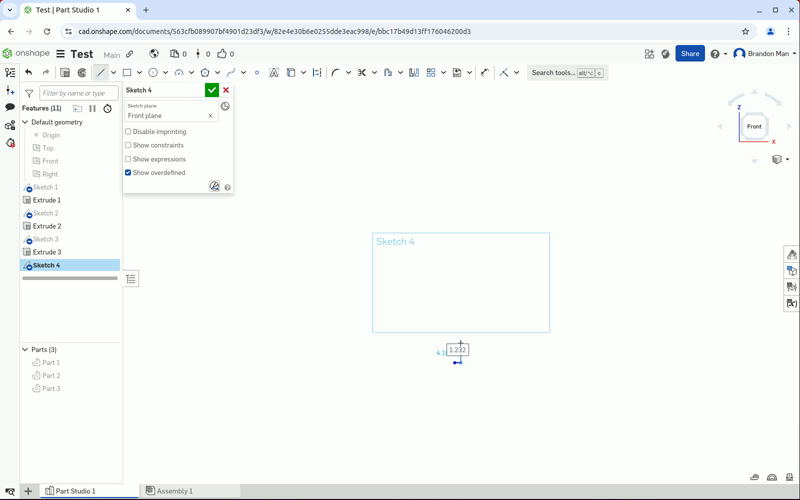
click(460, 342)
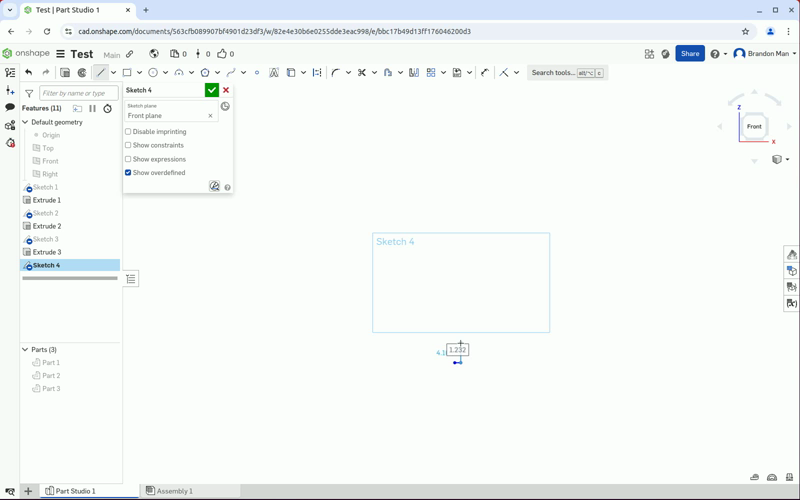
key_up(shift)
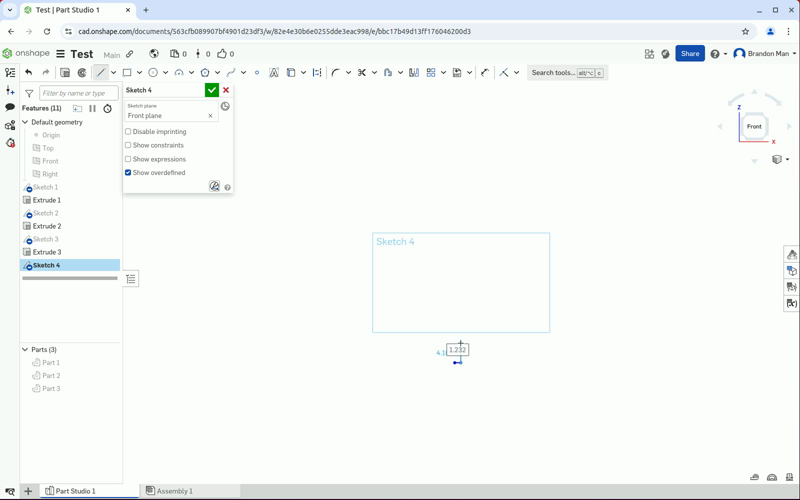
key_down(shift)
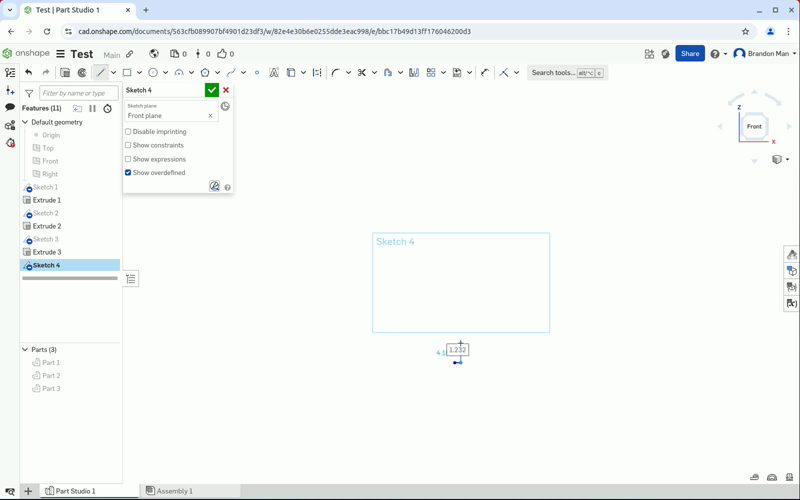
mouse_move(490, 342)
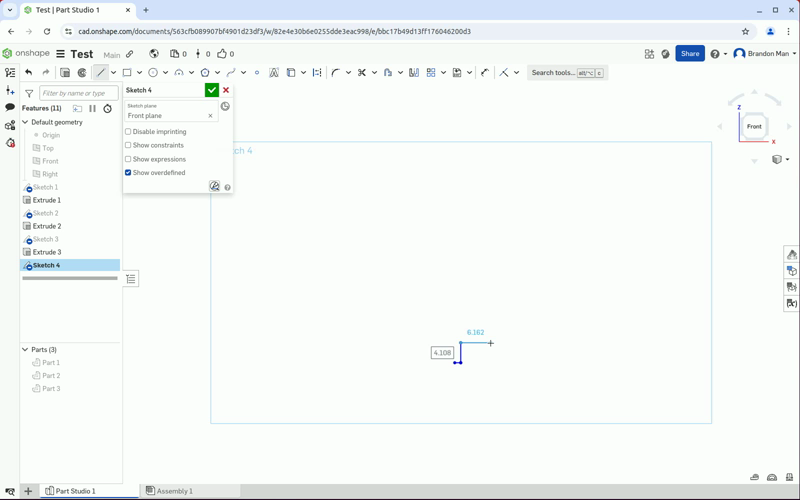
mouse_move(454, 342)
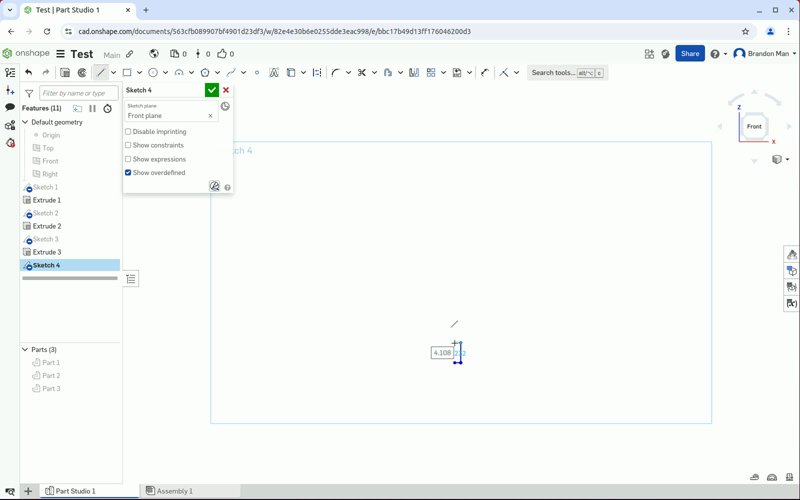
scroll(6)
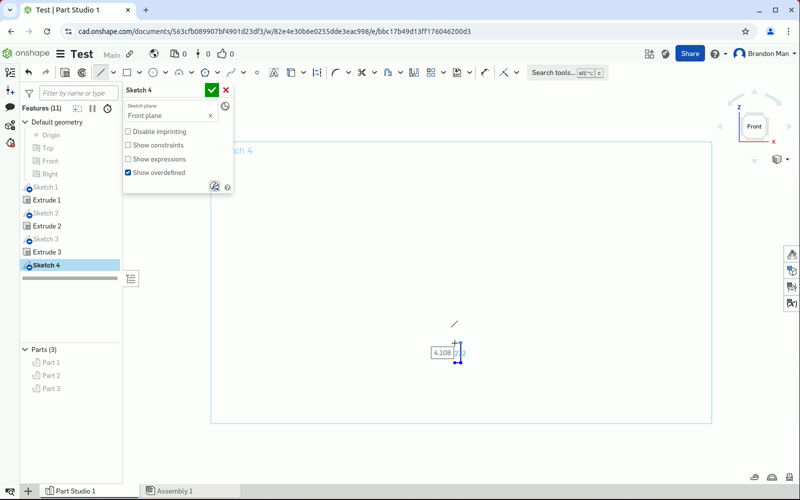
scroll(6)
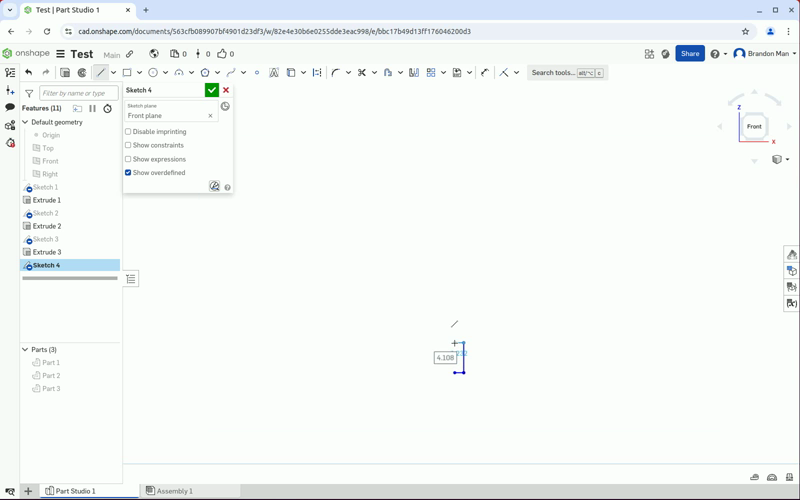
scroll(6)
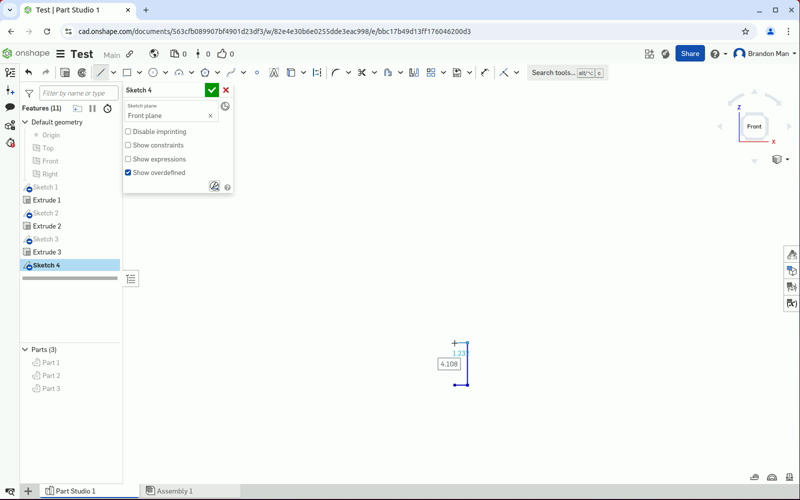
scroll(6)
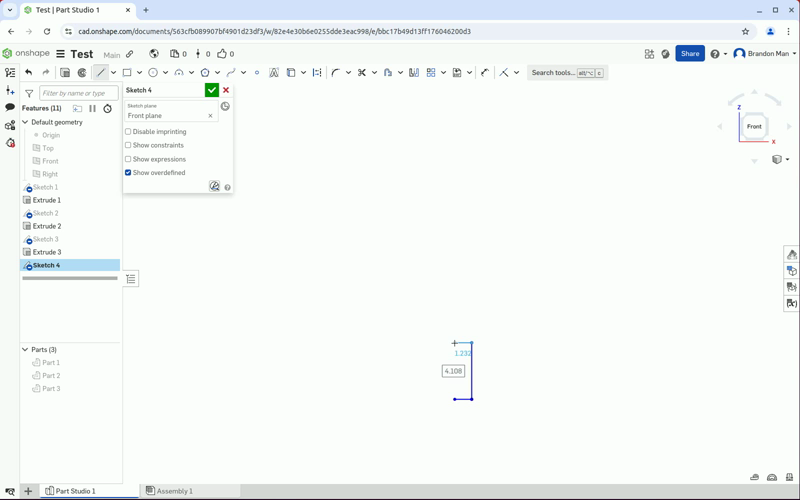
scroll(6)
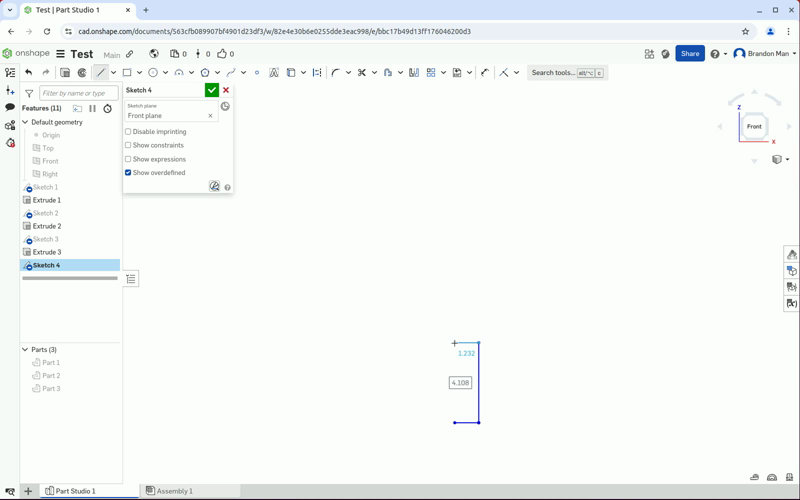
scroll(6)
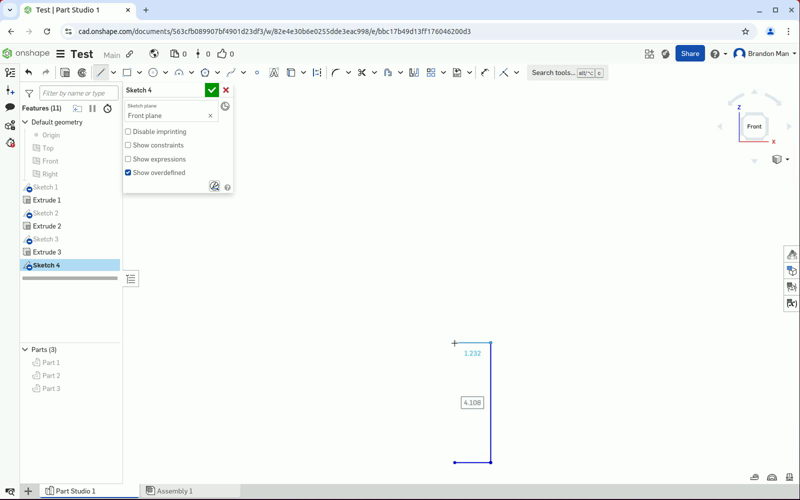
scroll(6)
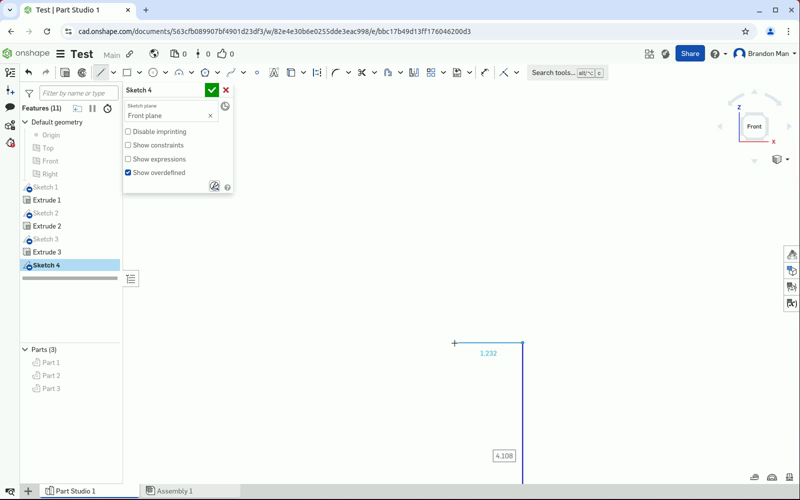
click(454, 342)
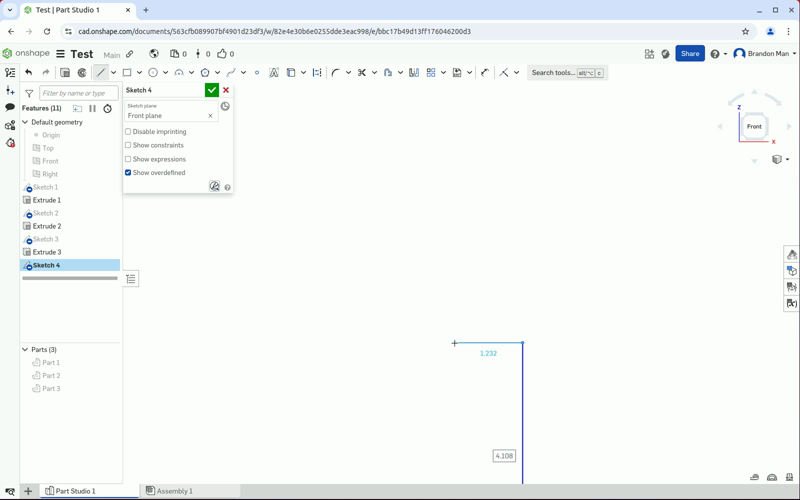
scroll(-6)
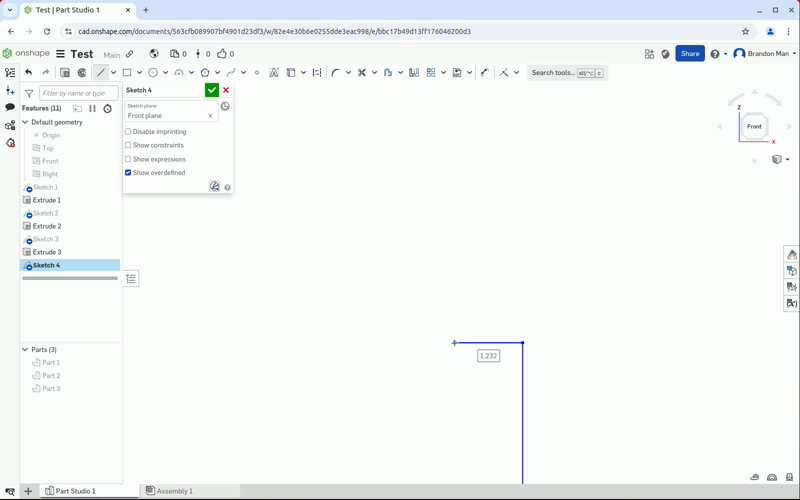
scroll(-6)
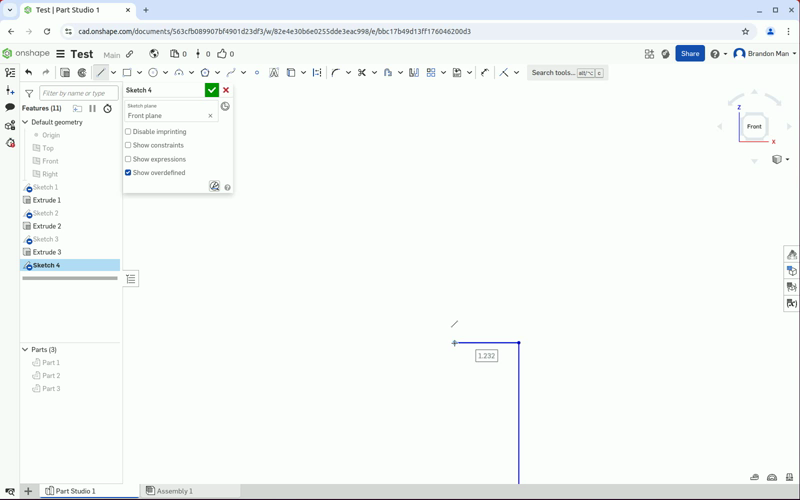
scroll(-6)
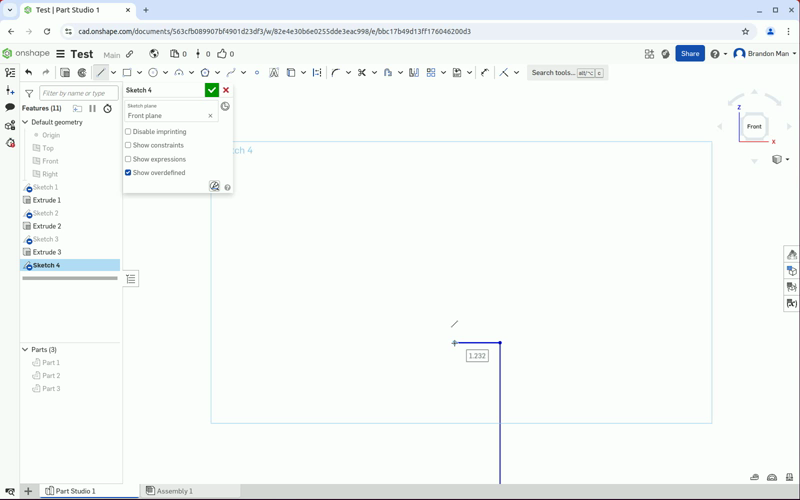
scroll(-6)
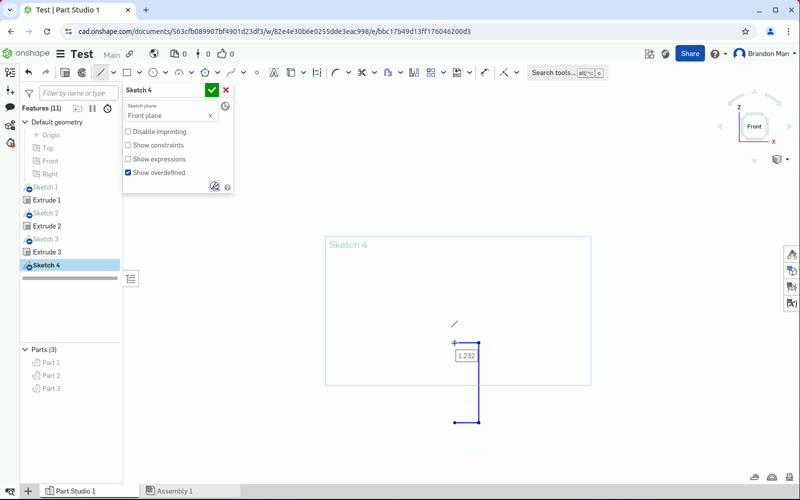
scroll(-6)
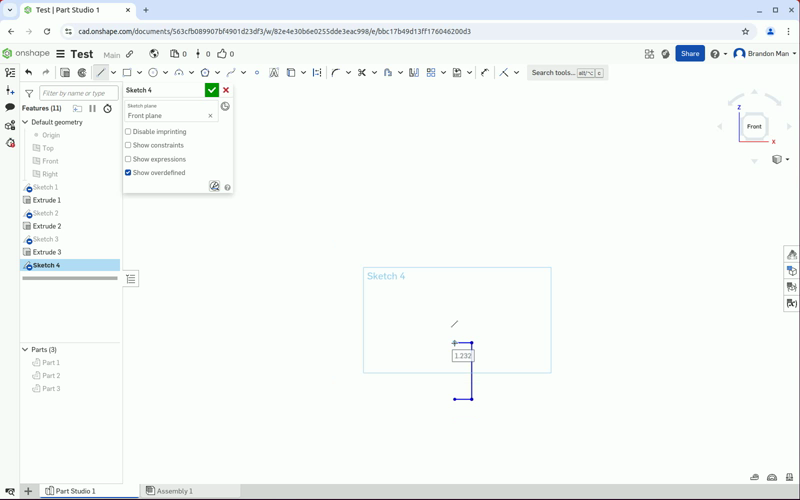
scroll(-6)
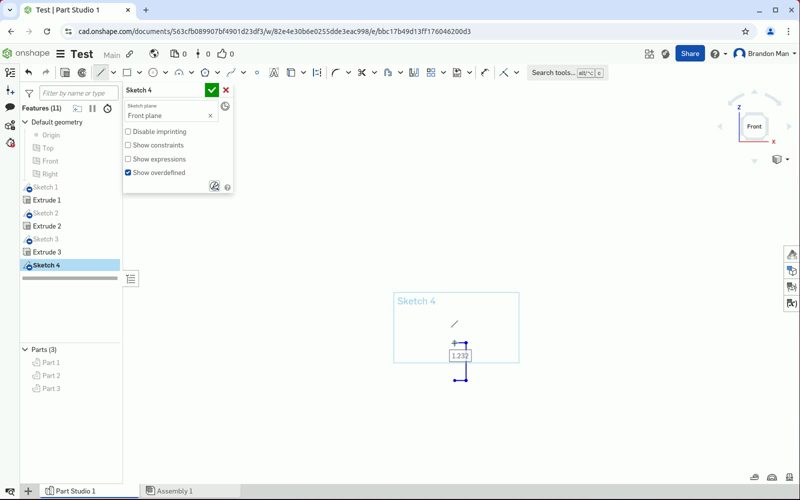
scroll(-6)
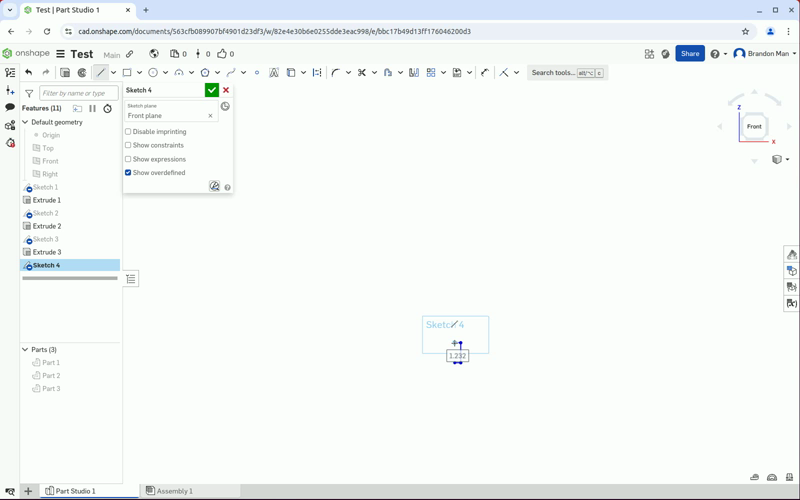
key_up(shift)
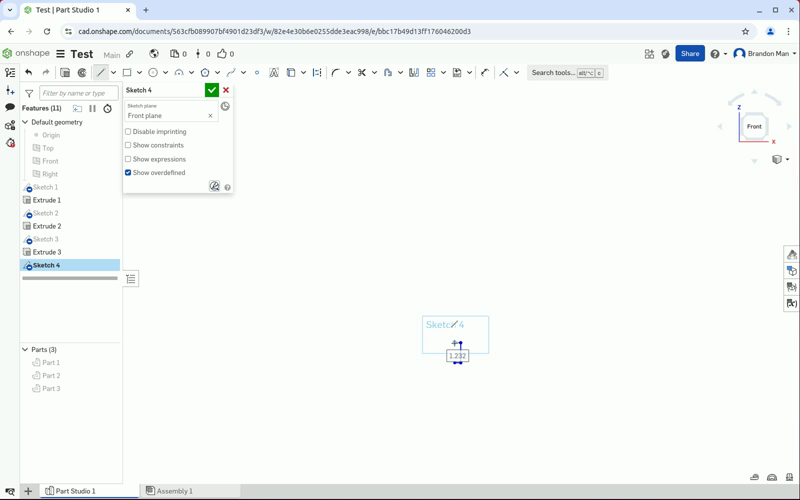
mouse_move(484, 342)
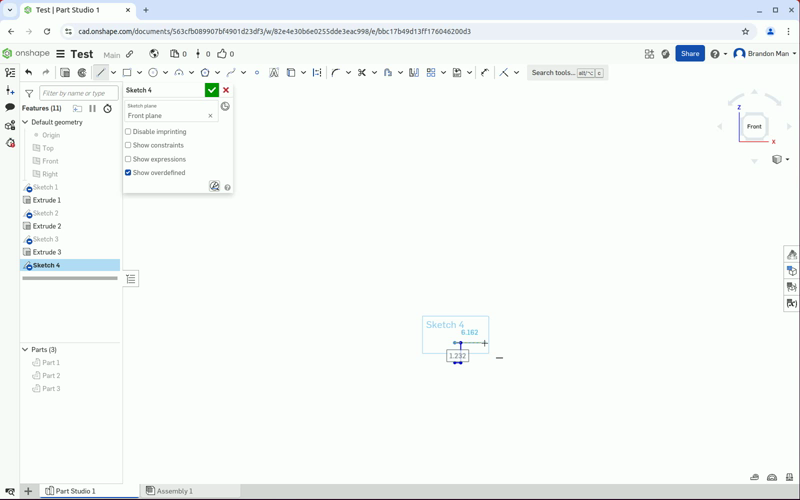
key_down(shift)
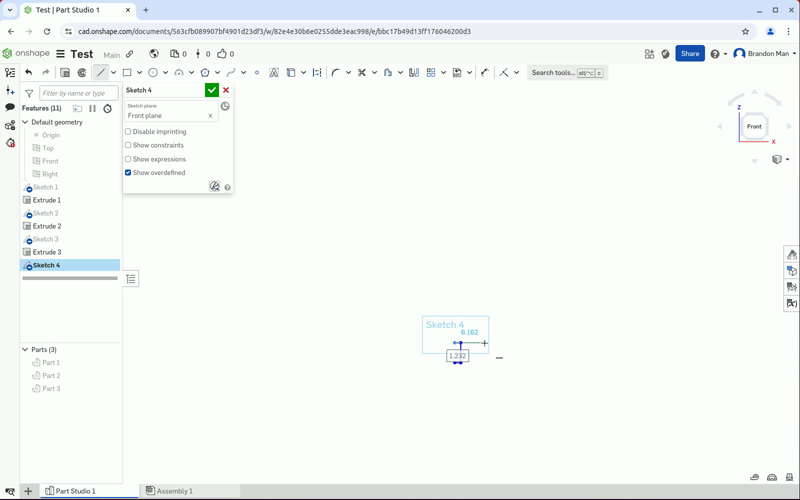
mouse_move(454, 362)
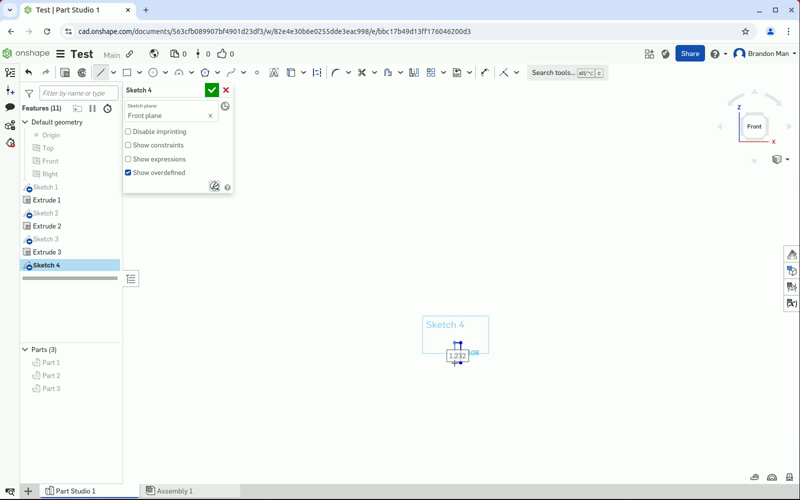
key_up(shift)
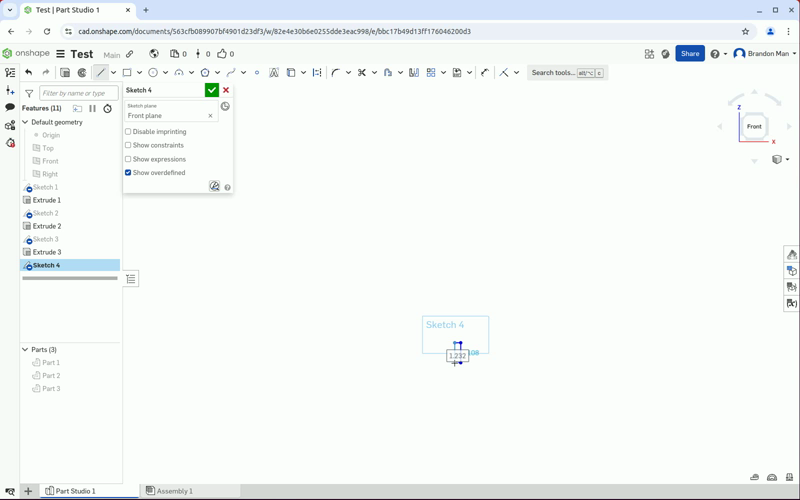
click(454, 362)
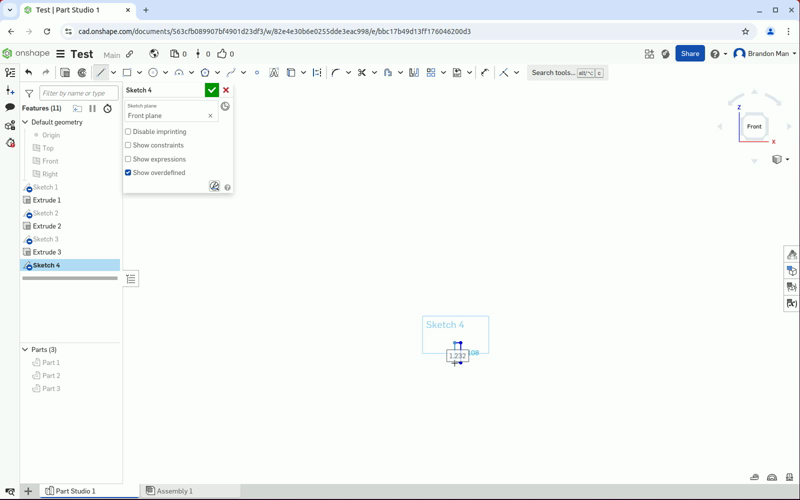
key(esc)
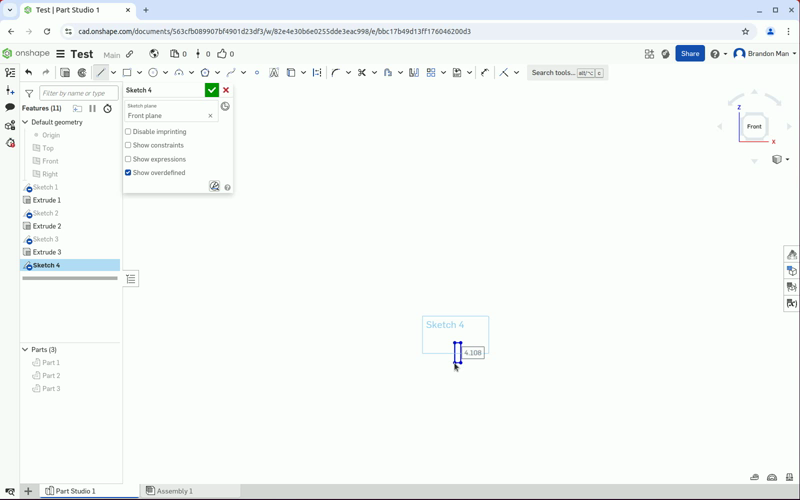
mouse_move(459, 357)
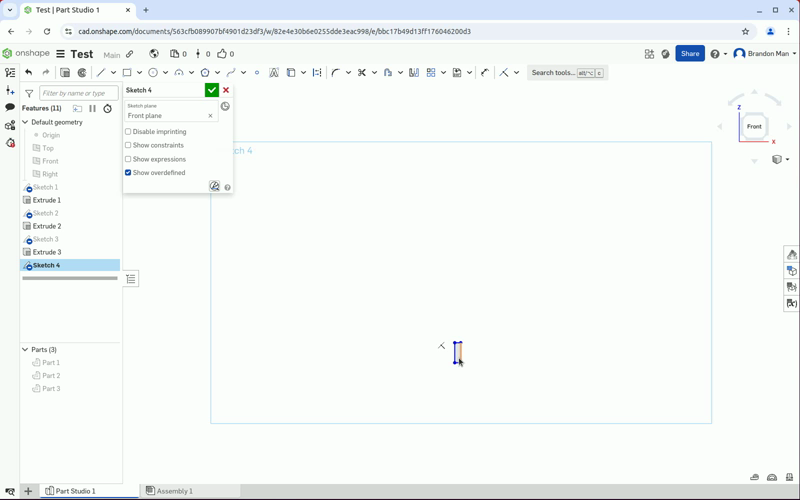
scroll(6)
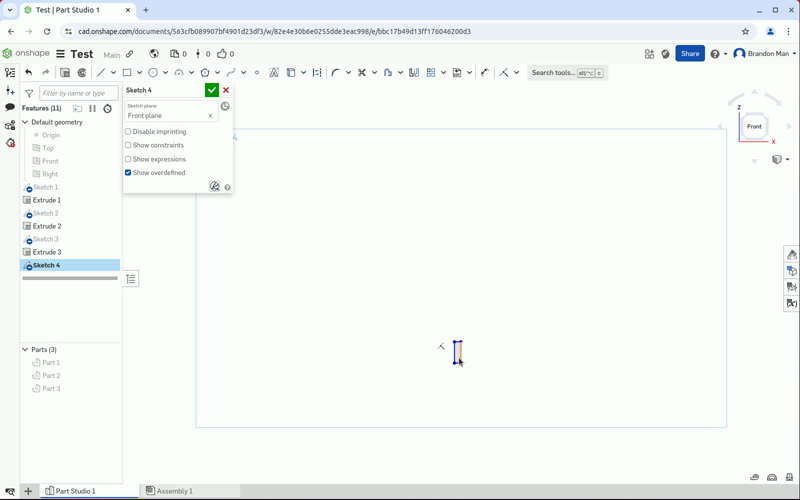
scroll(6)
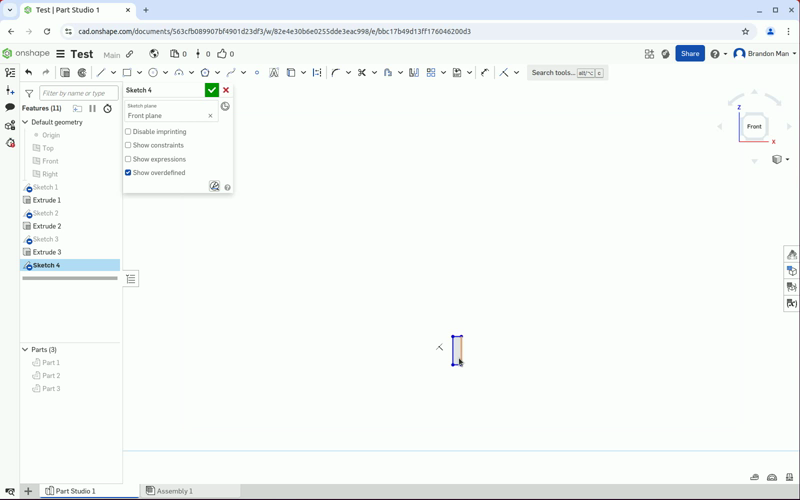
scroll(6)
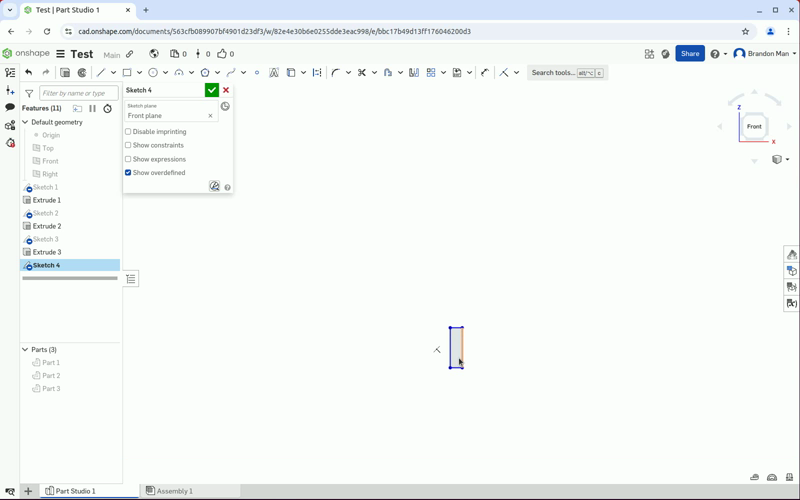
scroll(6)
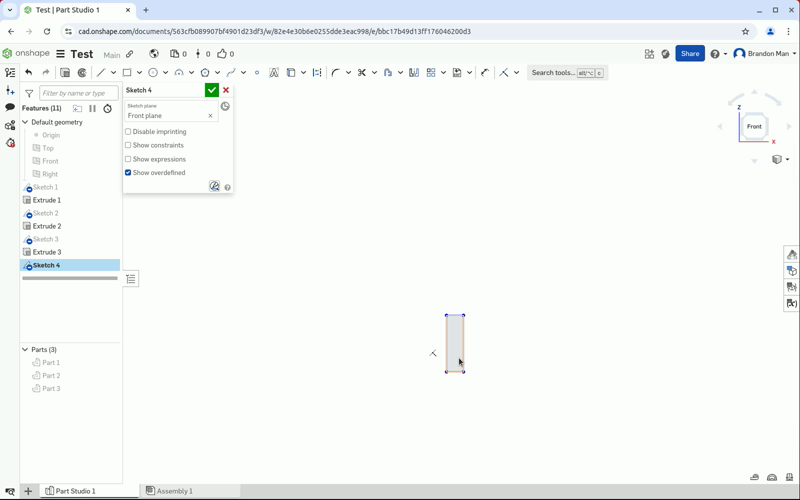
scroll(6)
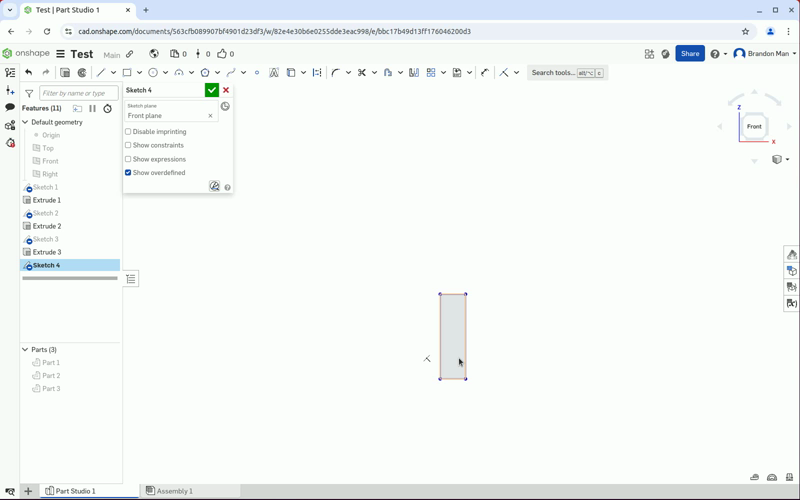
scroll(6)
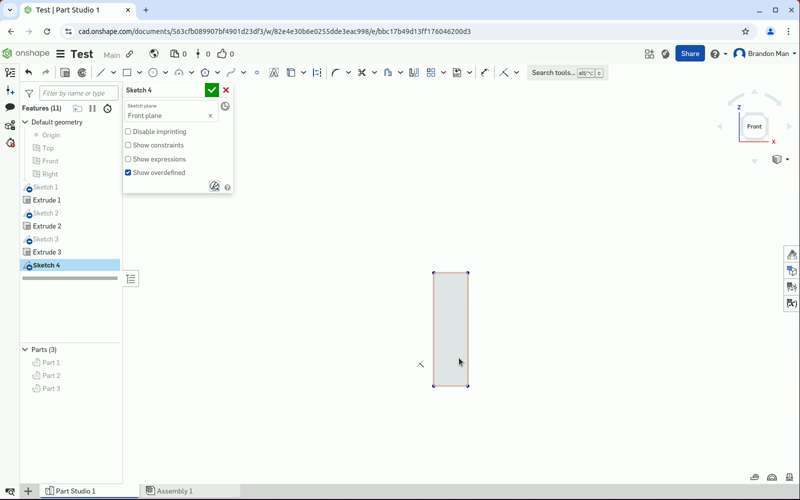
scroll(6)
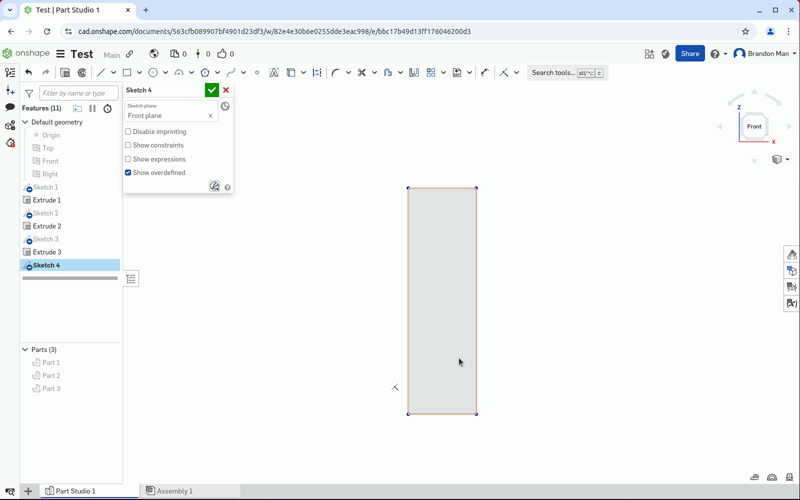
click(459, 357)
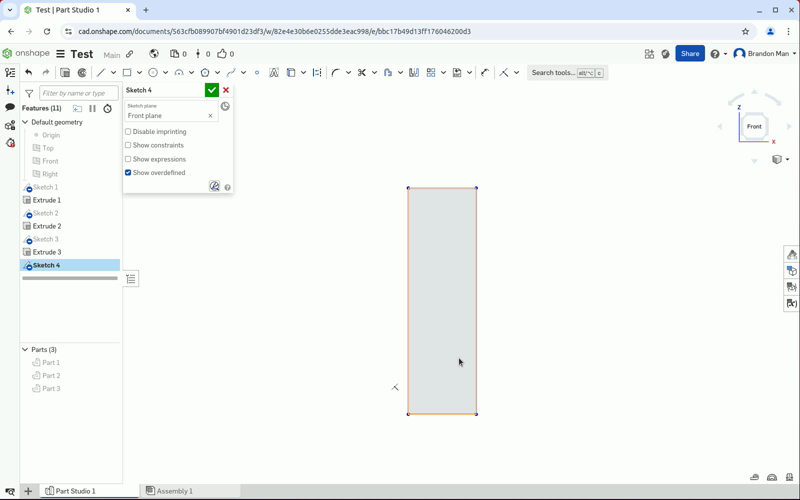
scroll(-6)
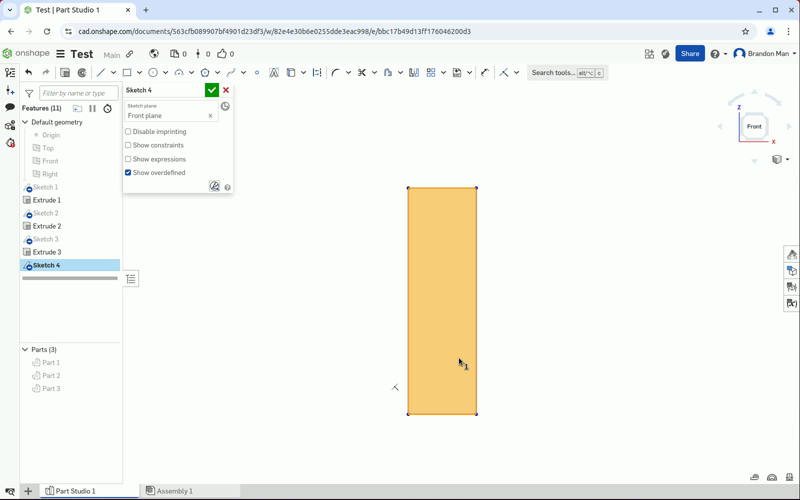
scroll(-6)
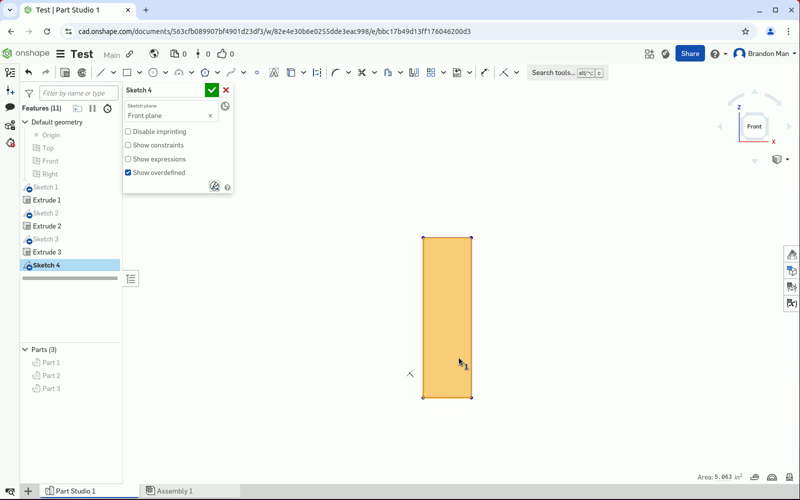
scroll(-6)
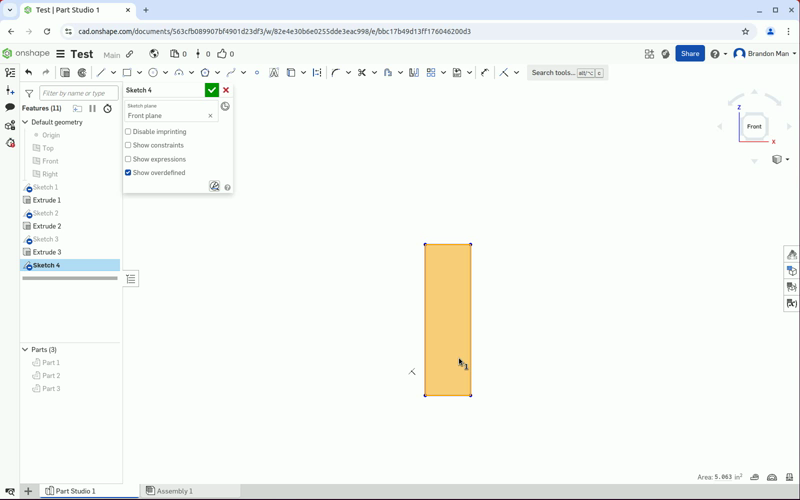
scroll(-6)
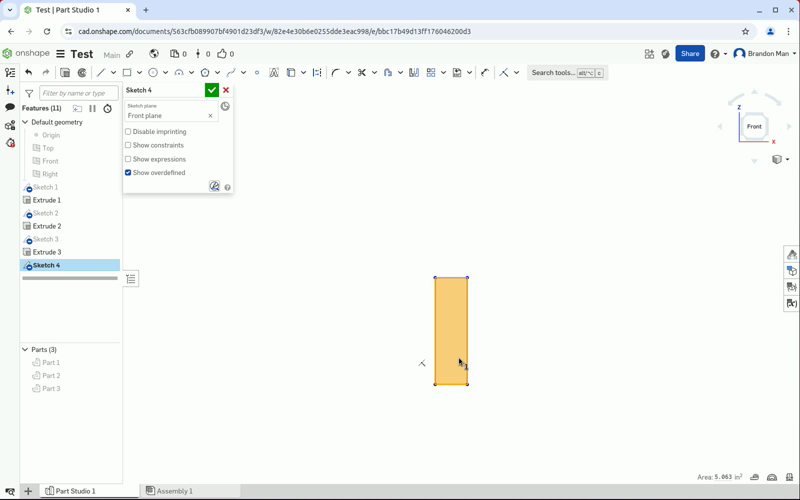
scroll(-6)
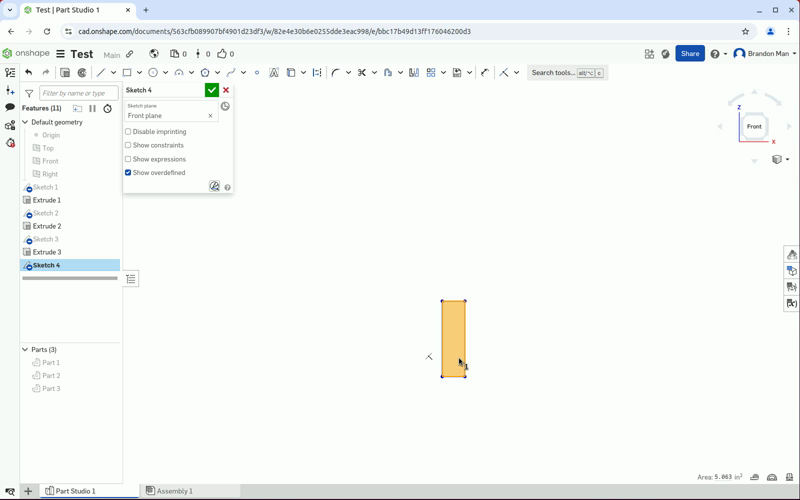
scroll(-6)
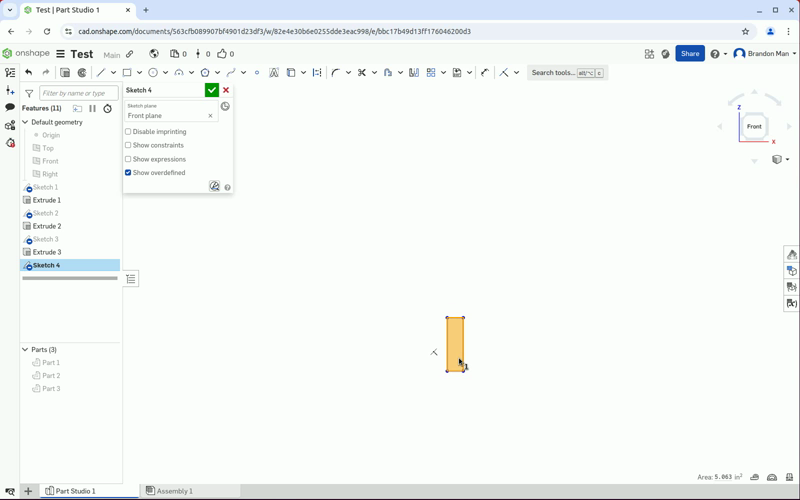
scroll(-6)
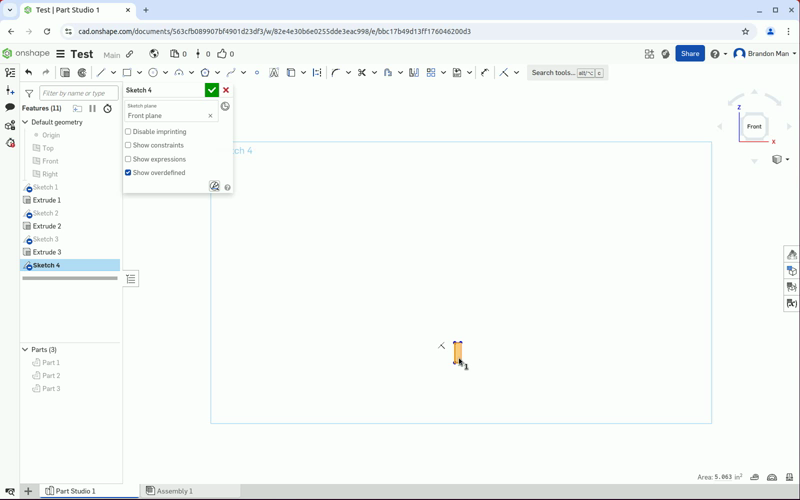
mouse_move(73, 352)
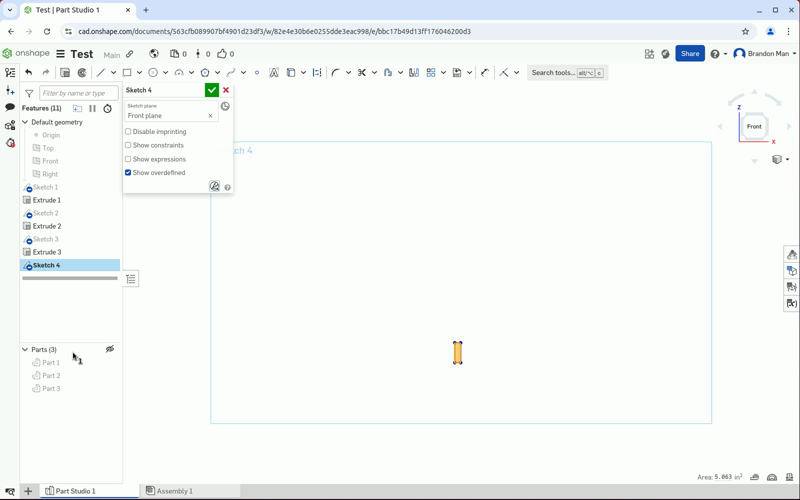
key(shift+y)
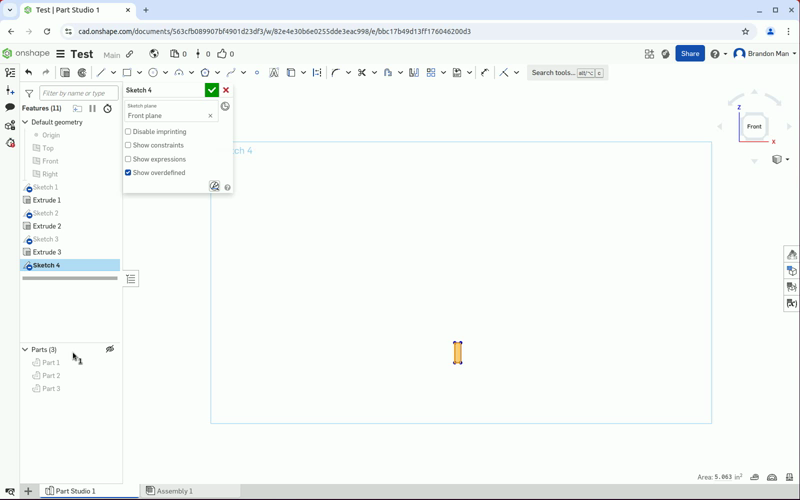
key(shift+e)
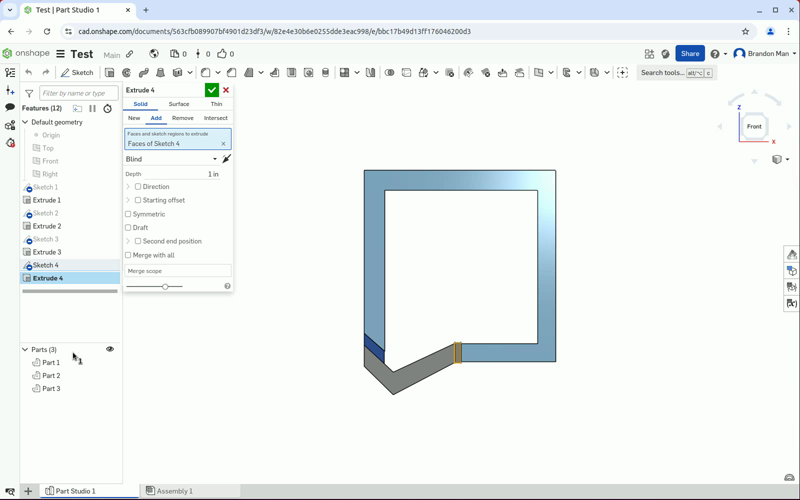
mouse_move(143, 106)
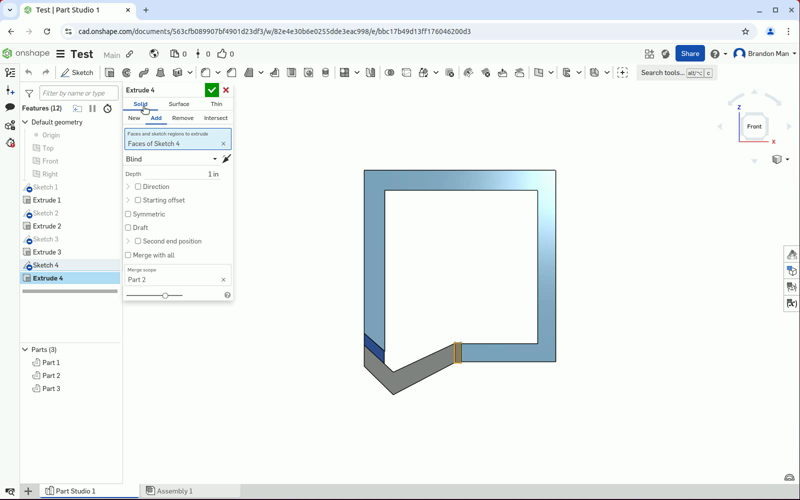
click(143, 106)
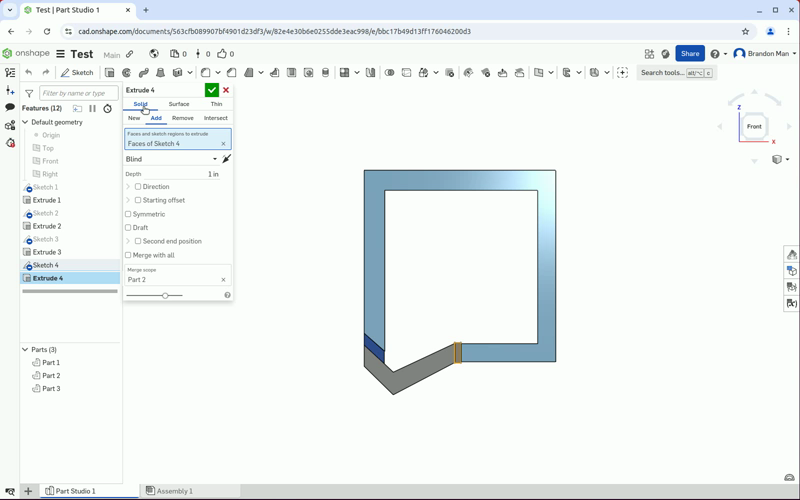
mouse_move(137, 120)
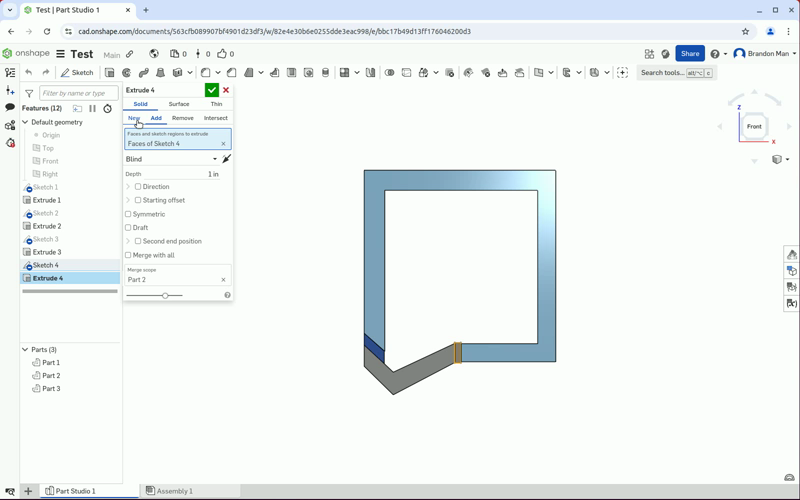
click(137, 120)
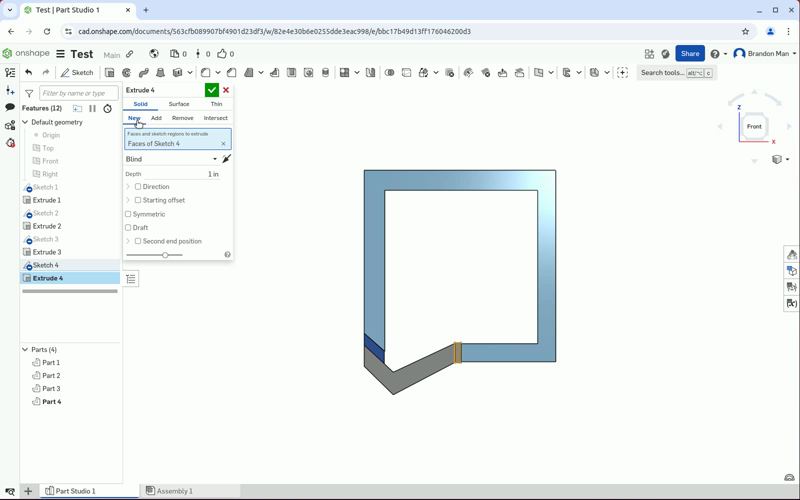
key(tab, 4)
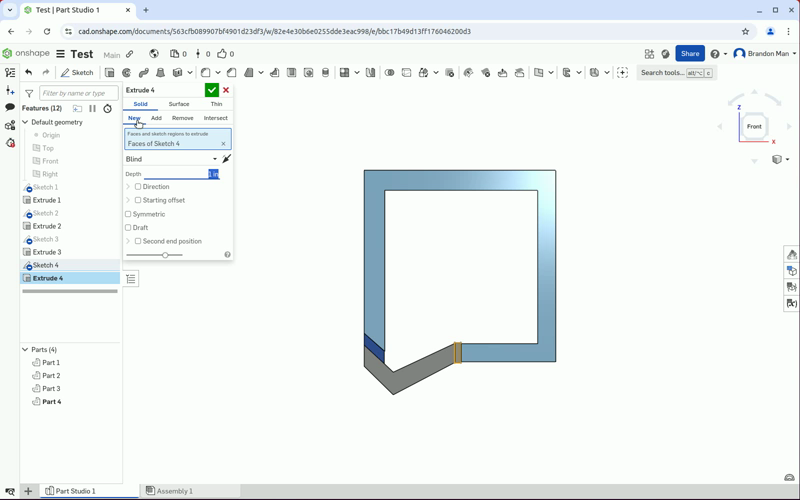
text(1.685)
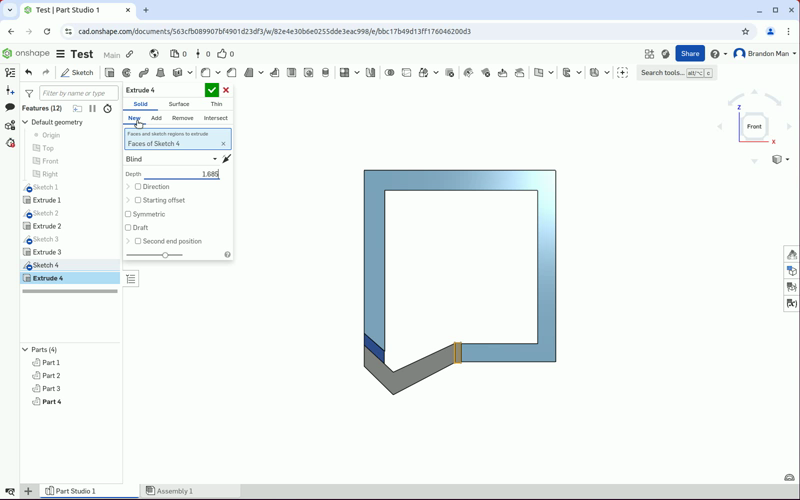
key(enter)
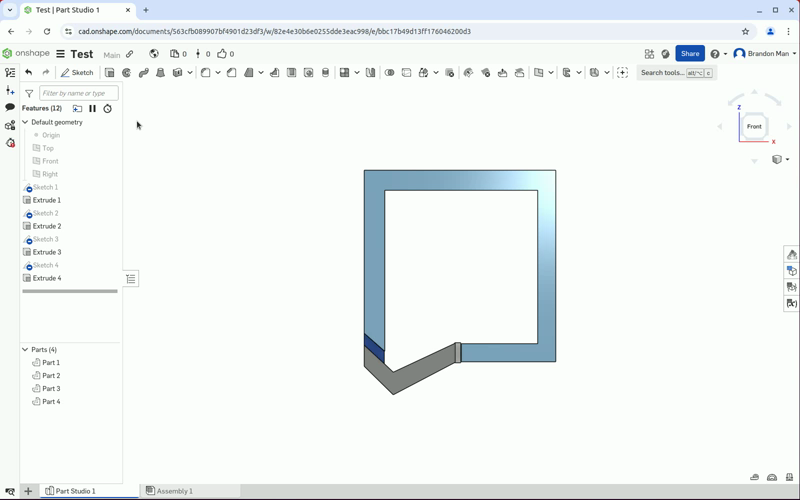
key(shift+h)
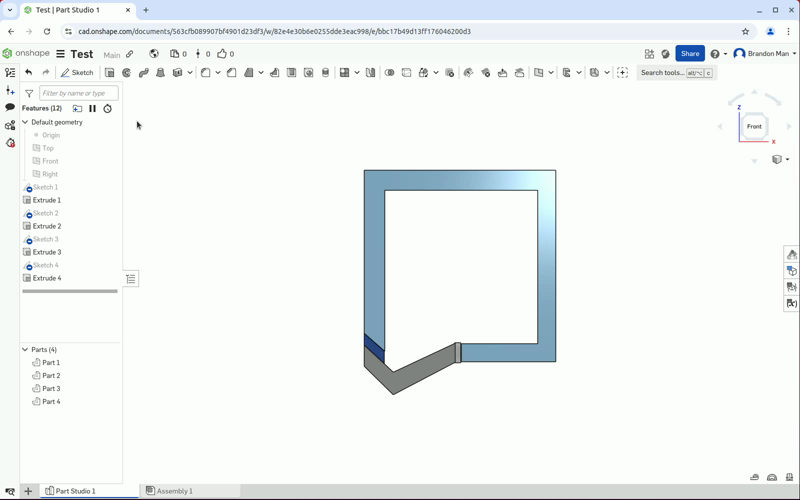
key(shift+h)
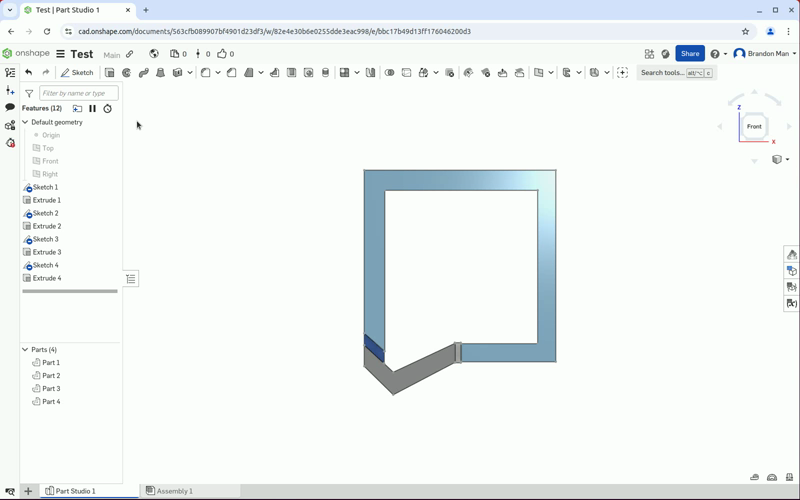
key(shift+7)
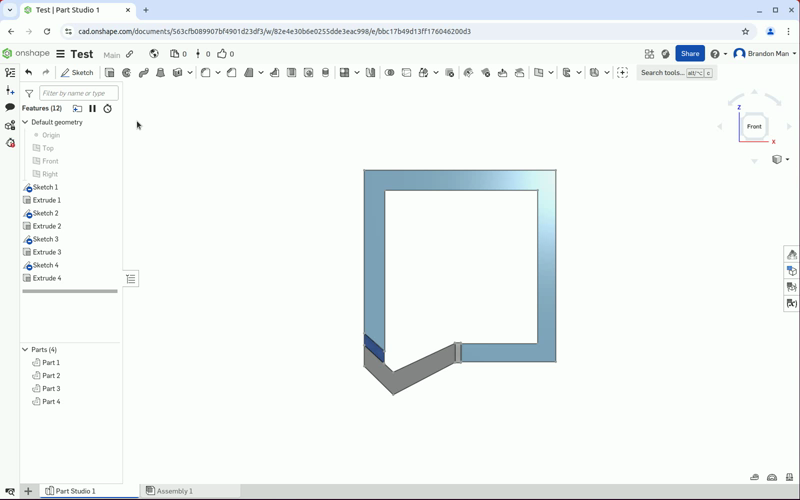
key(left, 2)
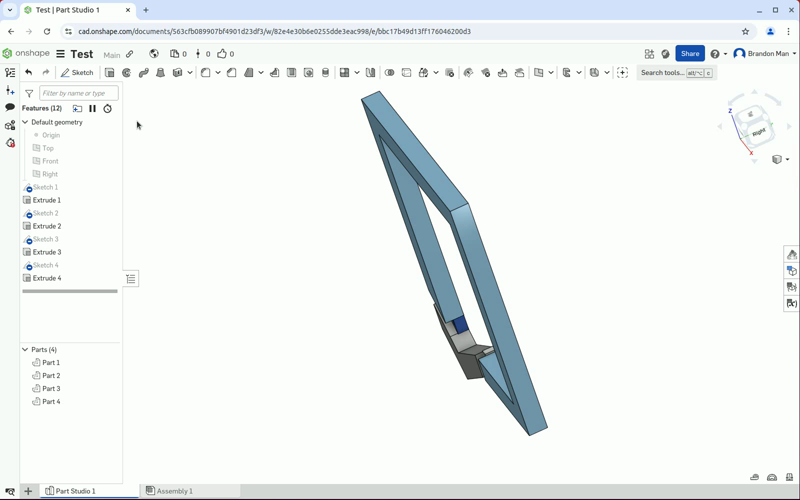
key(down, 2)
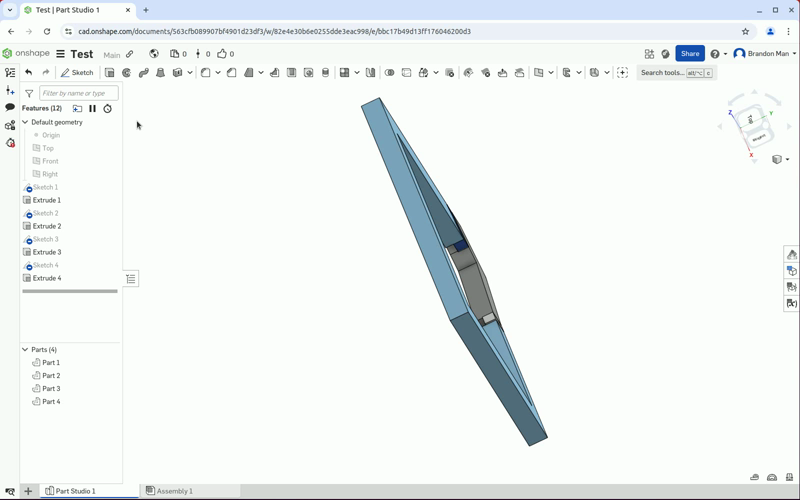
key(up, 2)
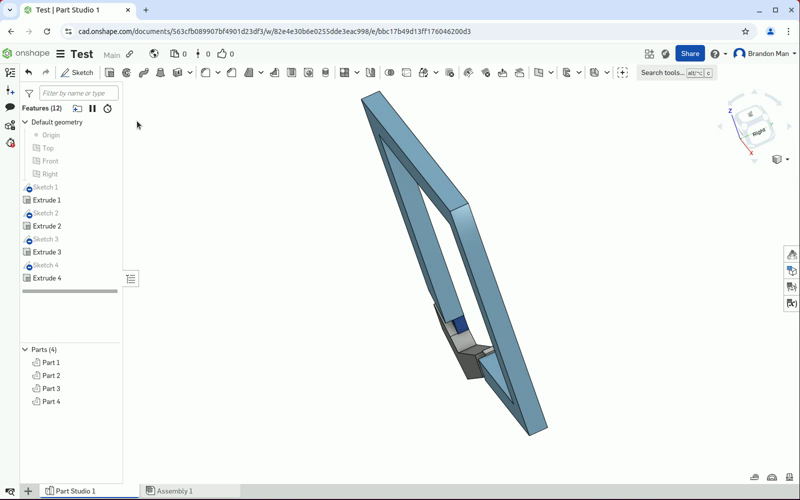
key(right, 2)
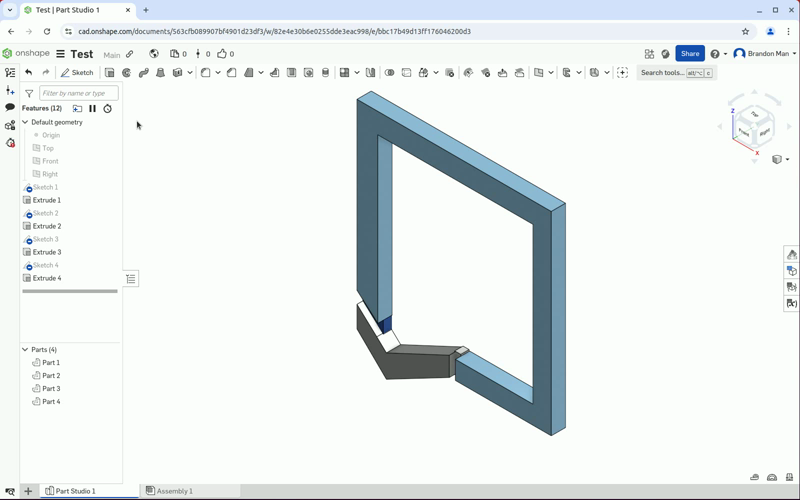
mouse_move(73, 189)
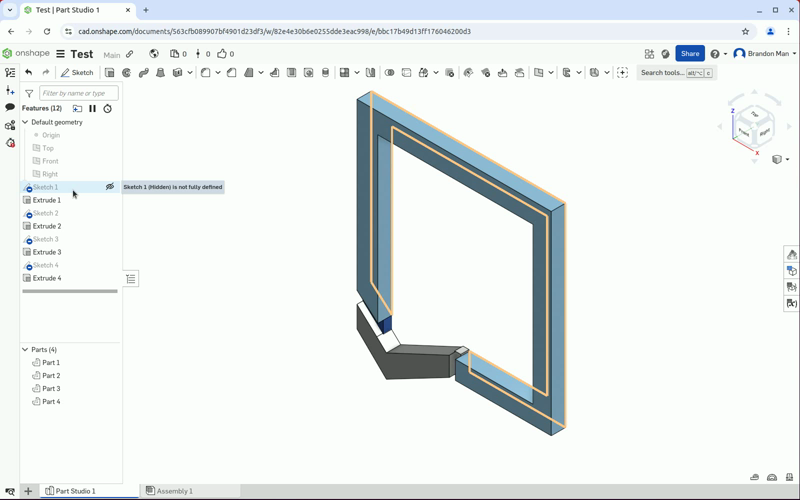
click(73, 189)